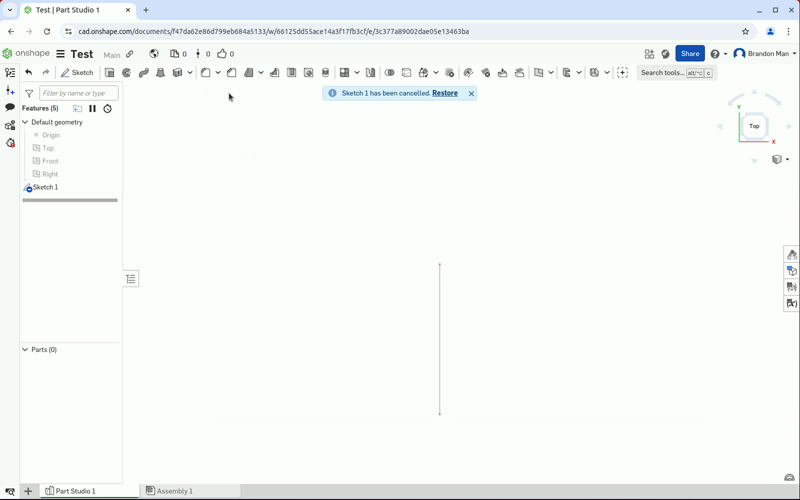
key(shift+h)
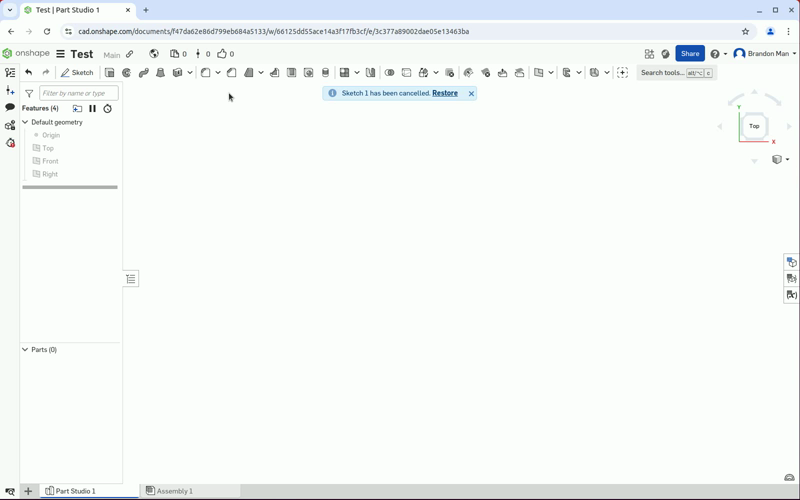
mouse_move(73, 352)
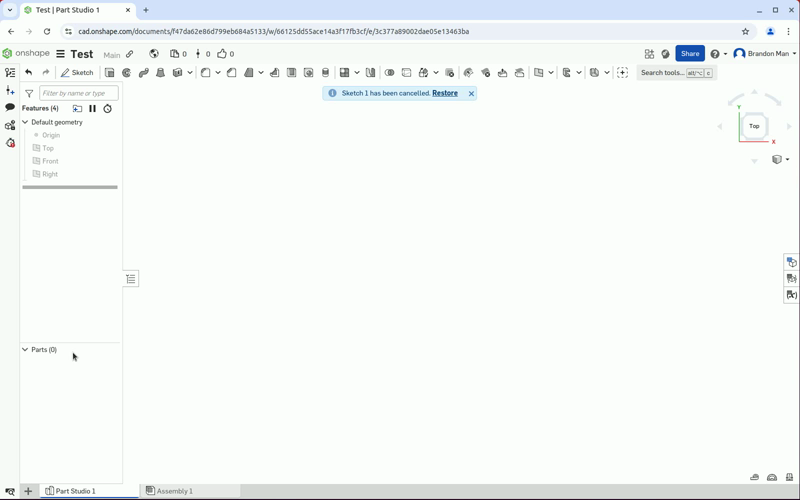
key(y)
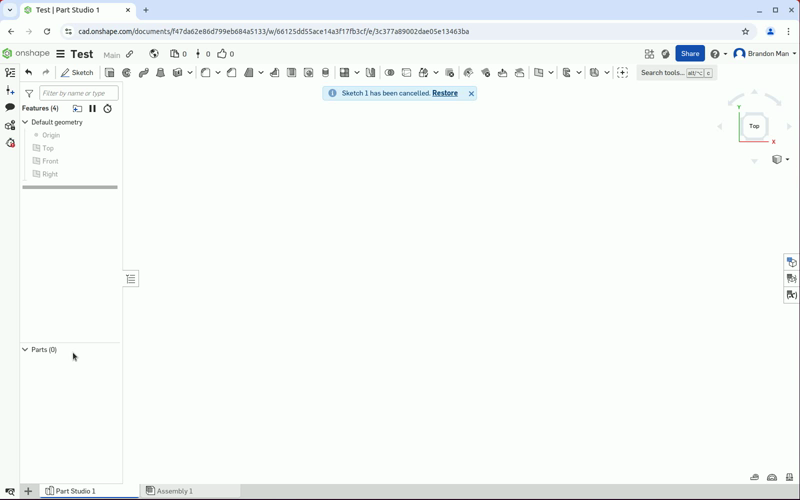
key(shift+p)
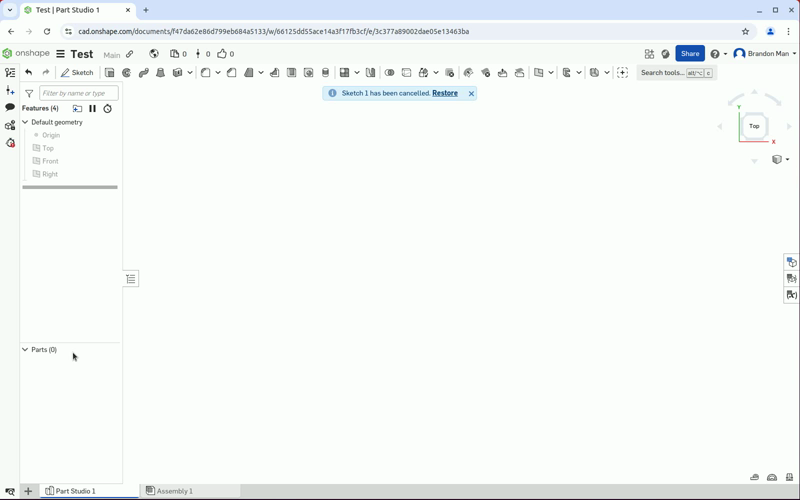
key(space)
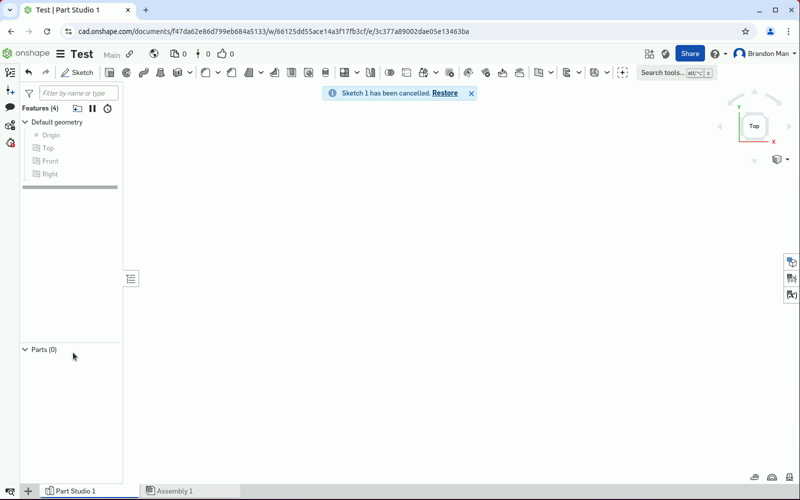
key_down(shift)
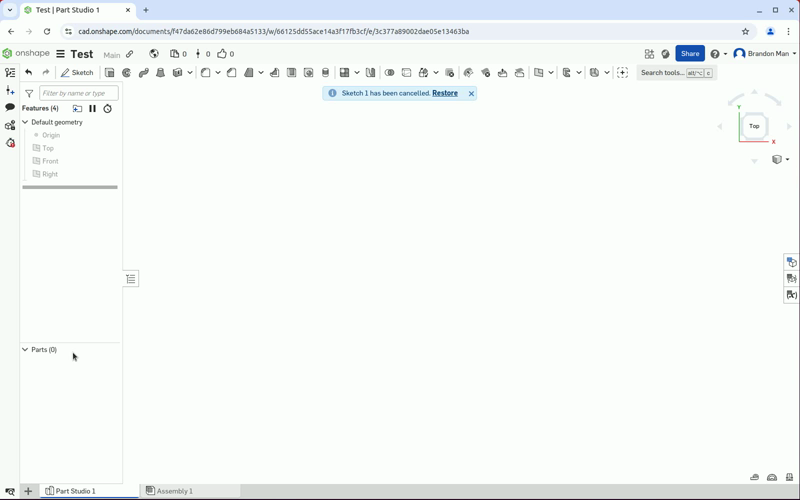
key(up)
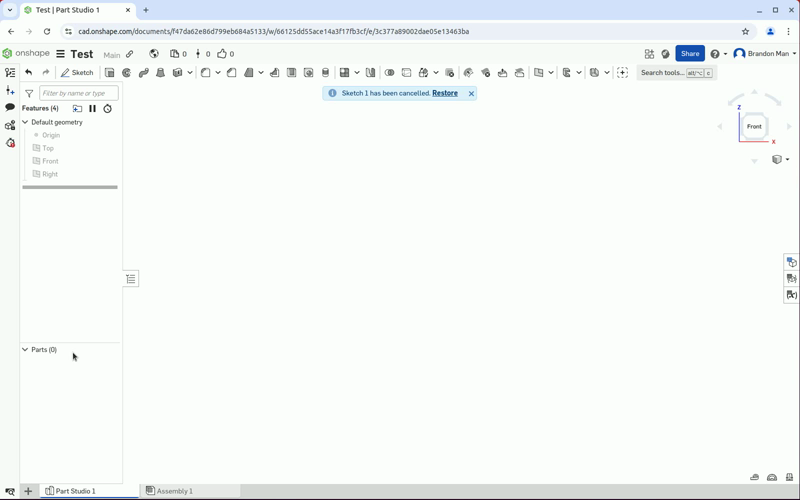
key_up(shift)
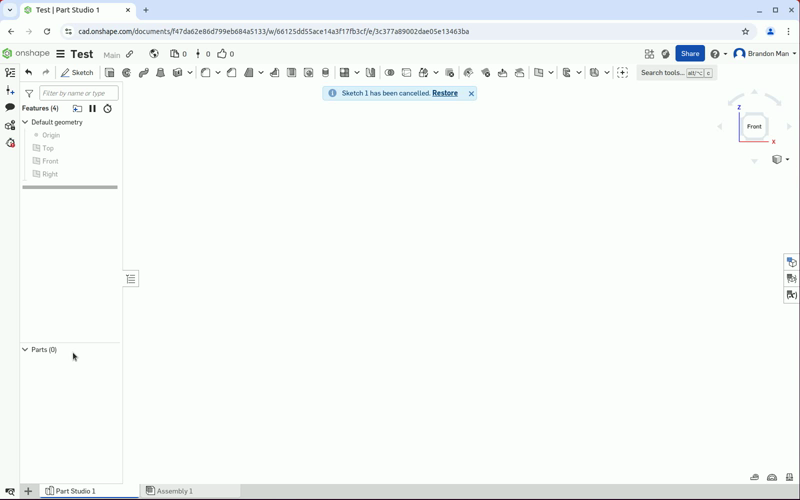
mouse_move(73, 352)
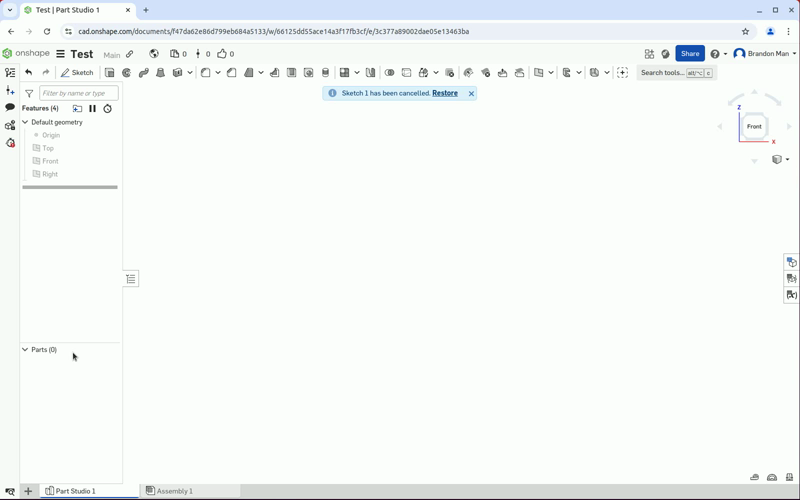
key(shift+y)
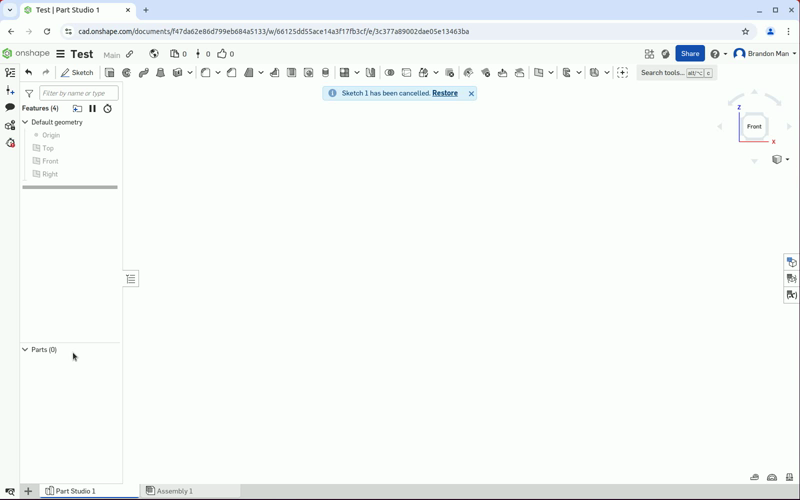
key(shift+s)
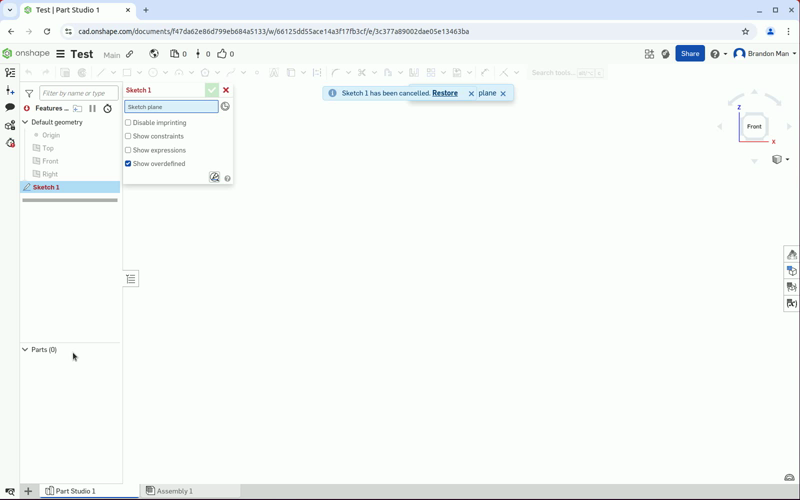
mouse_move(73, 163)
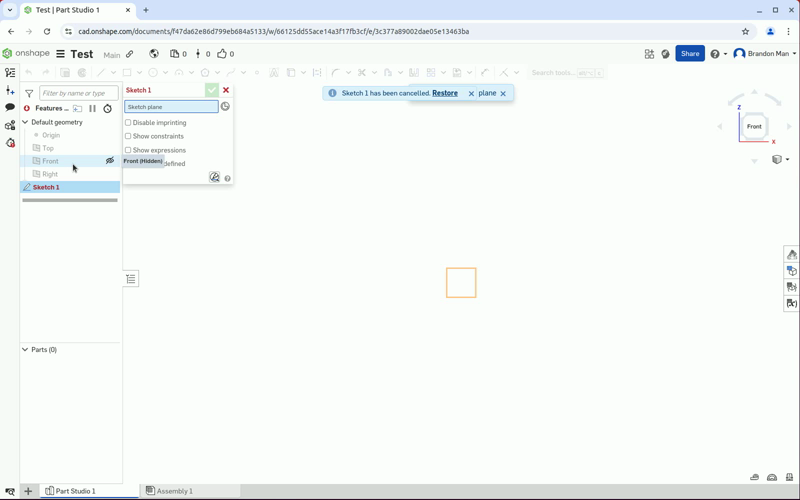
click(73, 163)
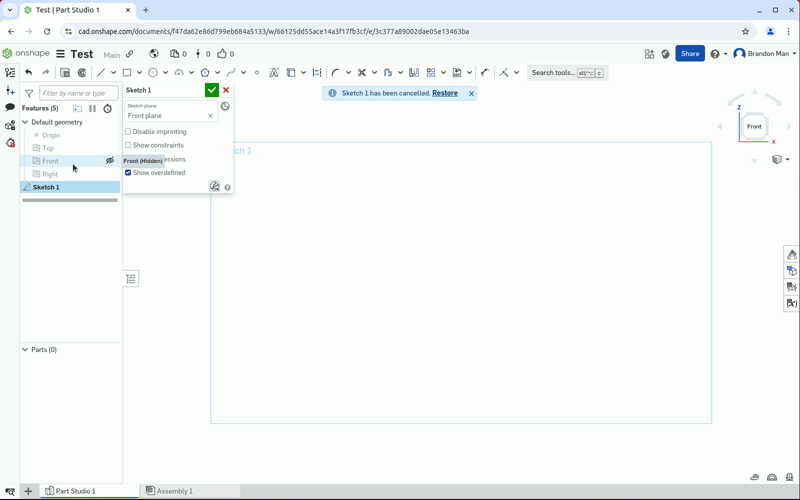
mouse_move(73, 352)
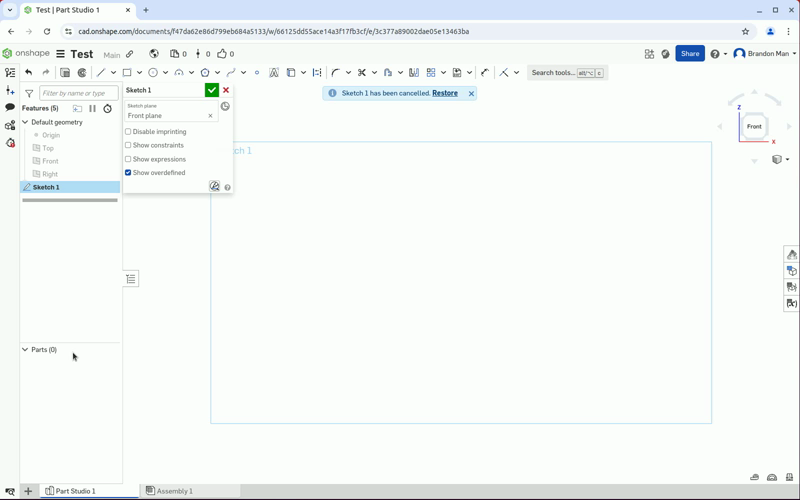
key(y)
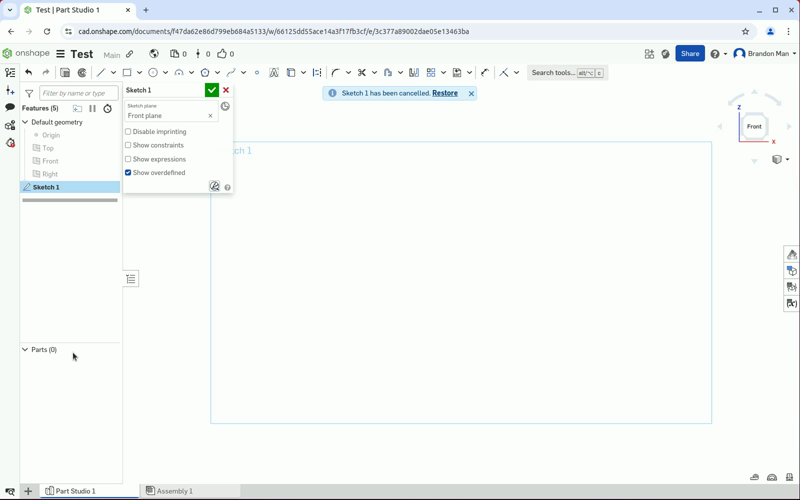
key(l)
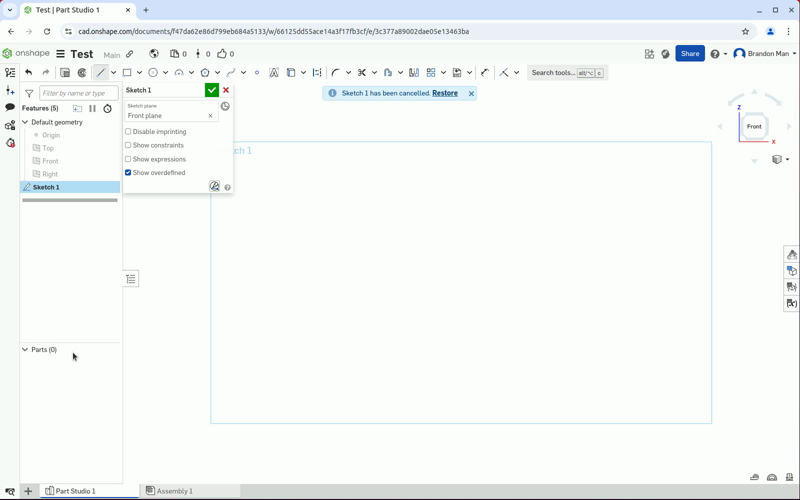
key_down(shift)
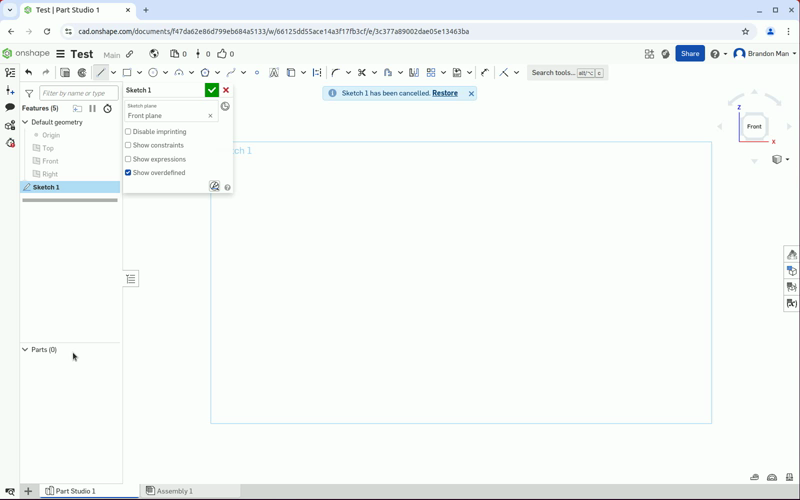
mouse_move(460, 282)
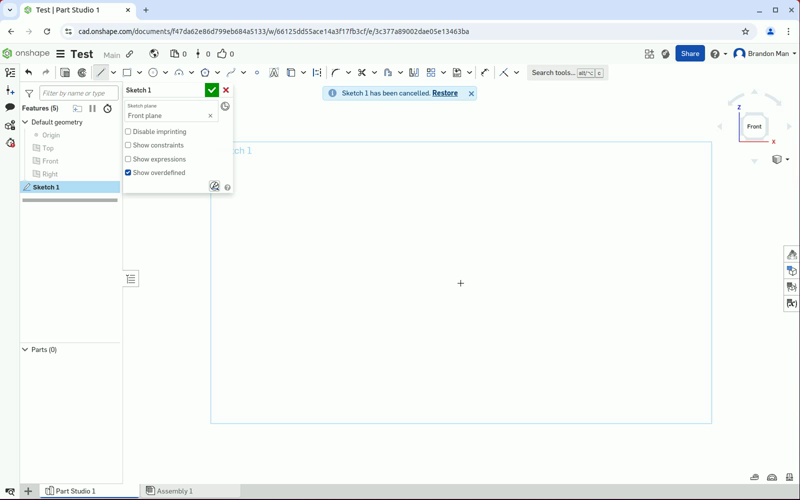
click(460, 282)
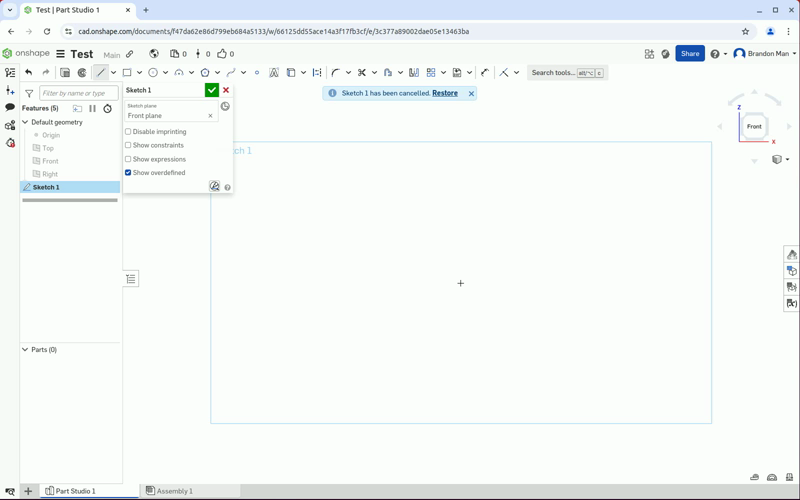
key_up(shift)
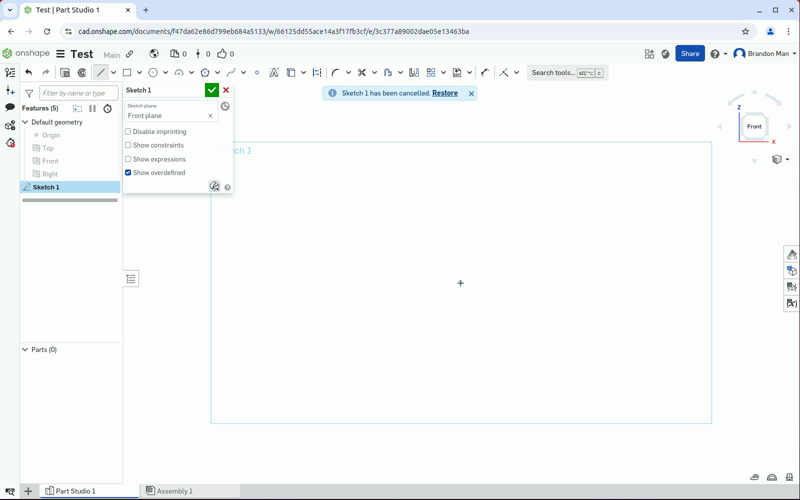
key_down(shift)
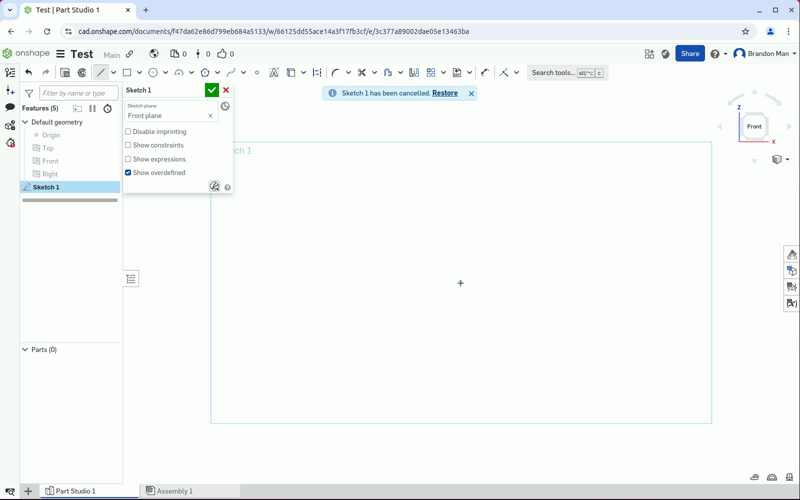
mouse_move(551, 282)
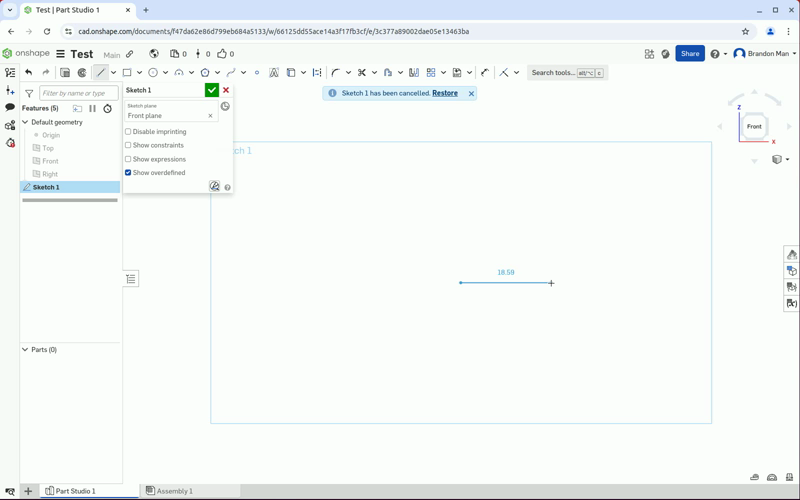
click(551, 282)
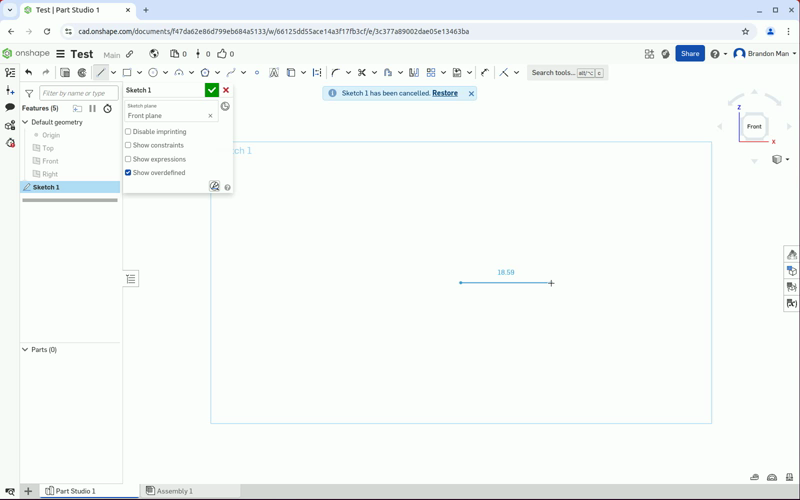
key_up(shift)
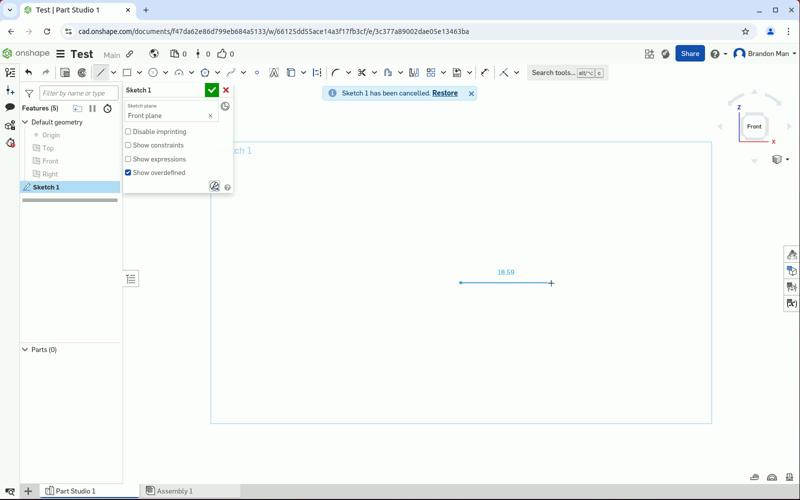
key_down(shift)
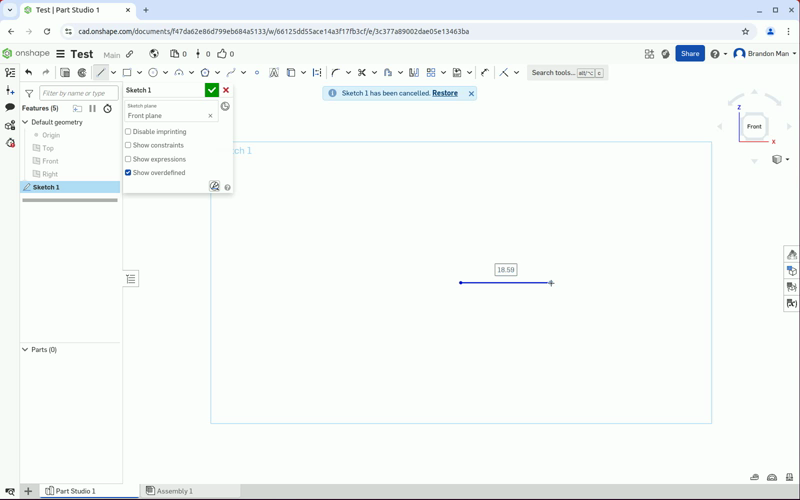
mouse_move(551, 192)
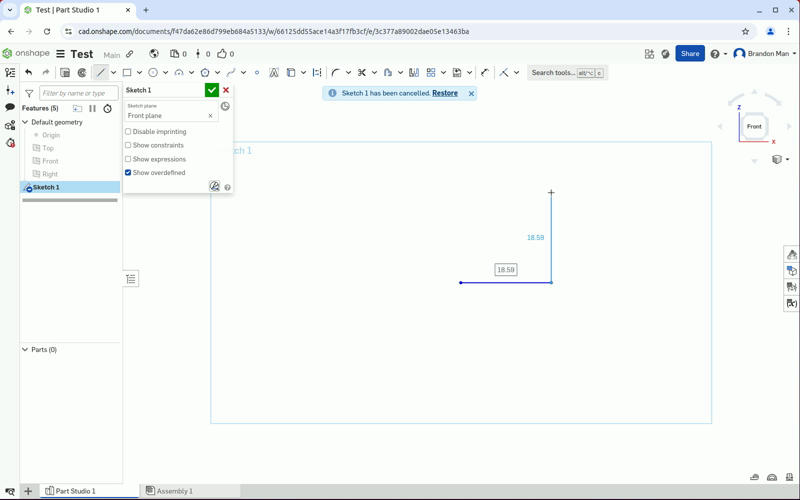
click(551, 192)
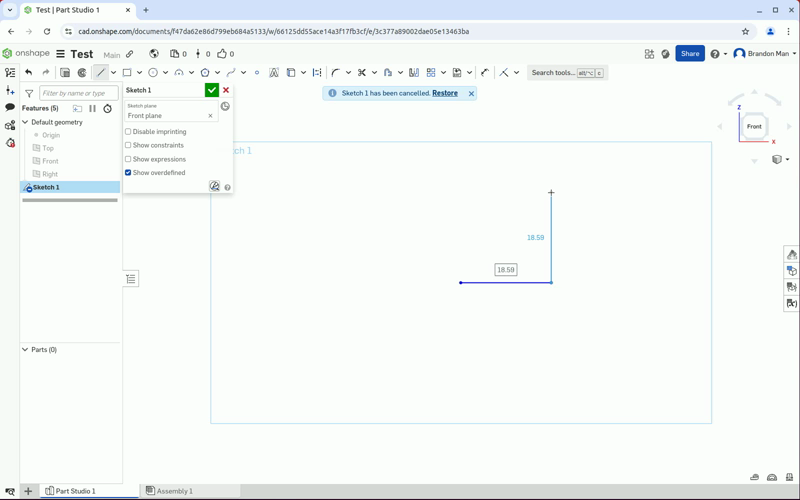
key_up(shift)
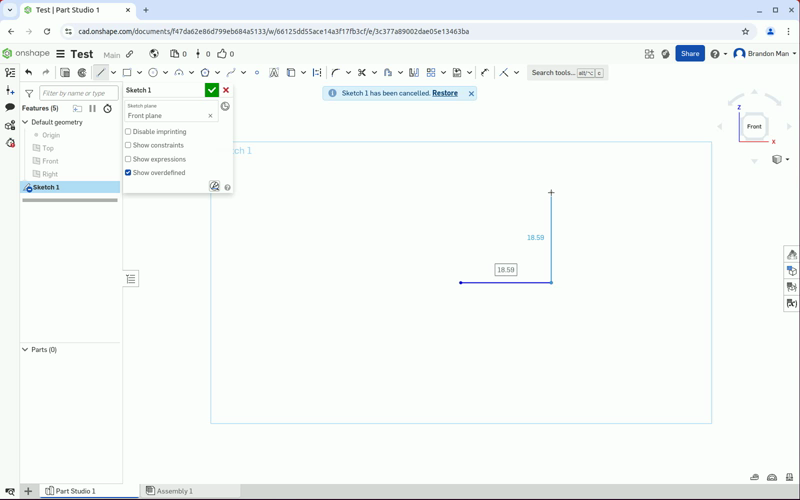
key_down(shift)
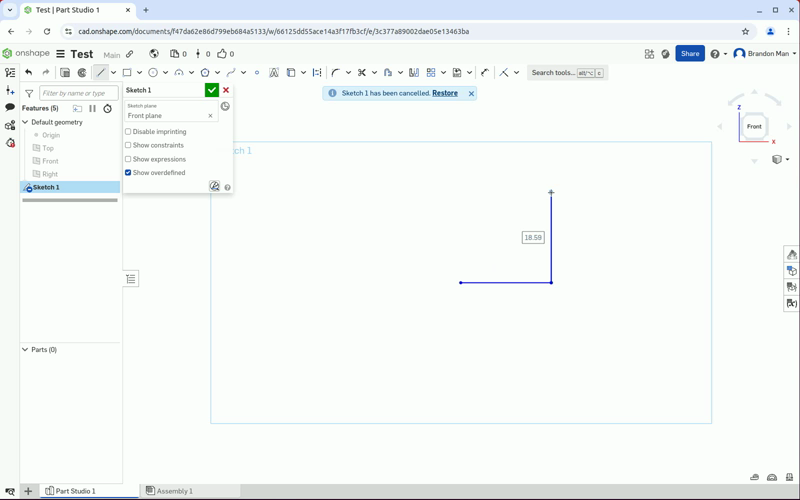
mouse_move(460, 192)
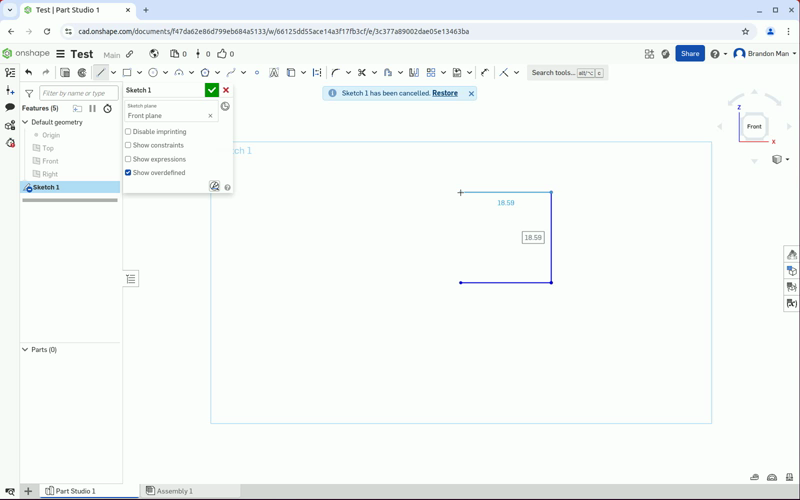
click(460, 192)
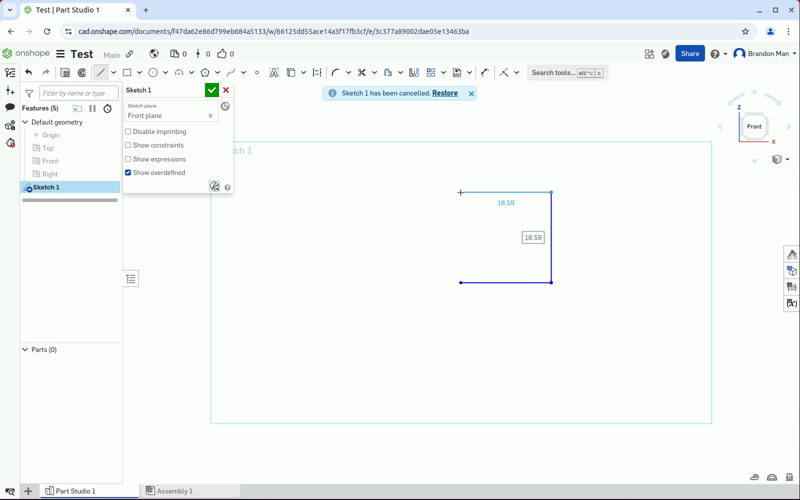
key_up(shift)
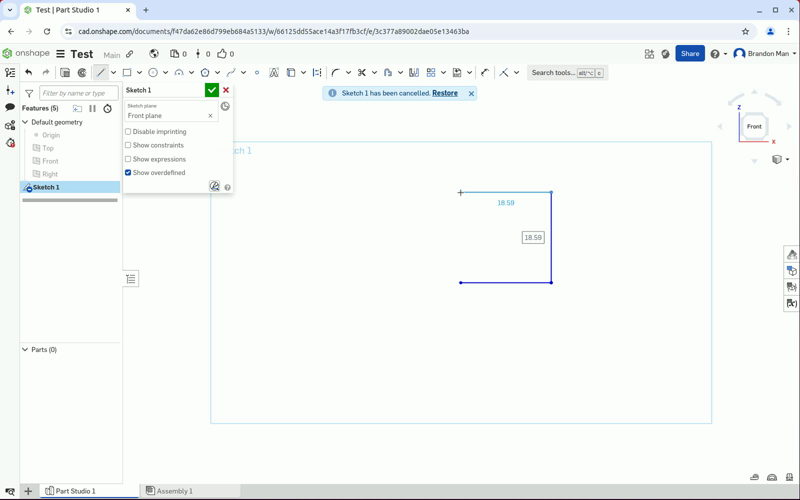
key_down(shift)
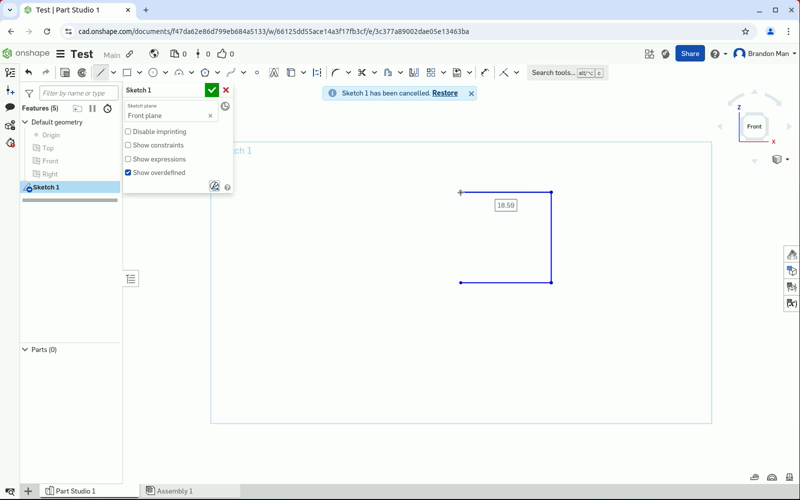
mouse_move(460, 282)
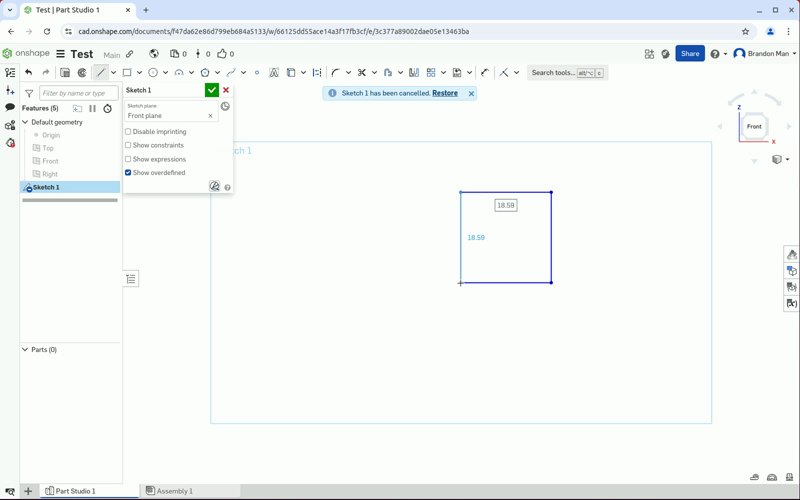
key_up(shift)
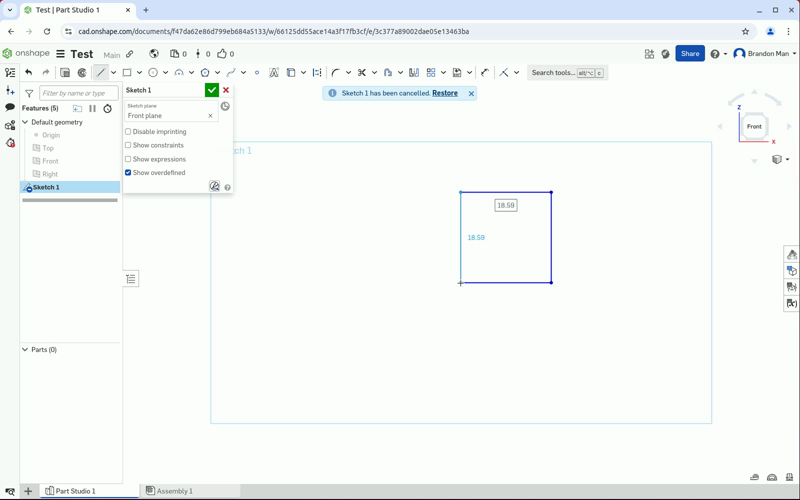
click(460, 282)
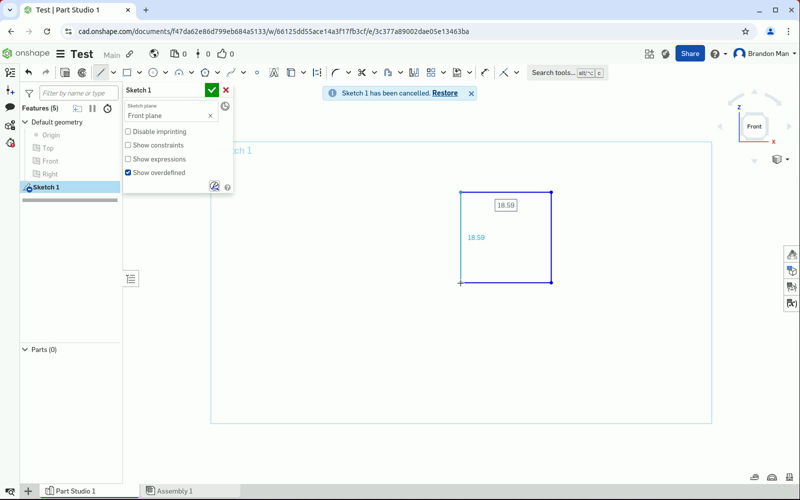
key(esc)
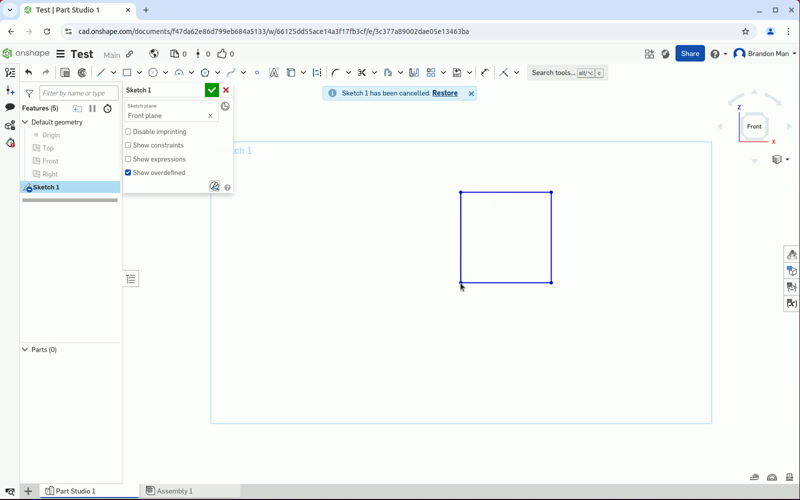
mouse_move(513, 258)
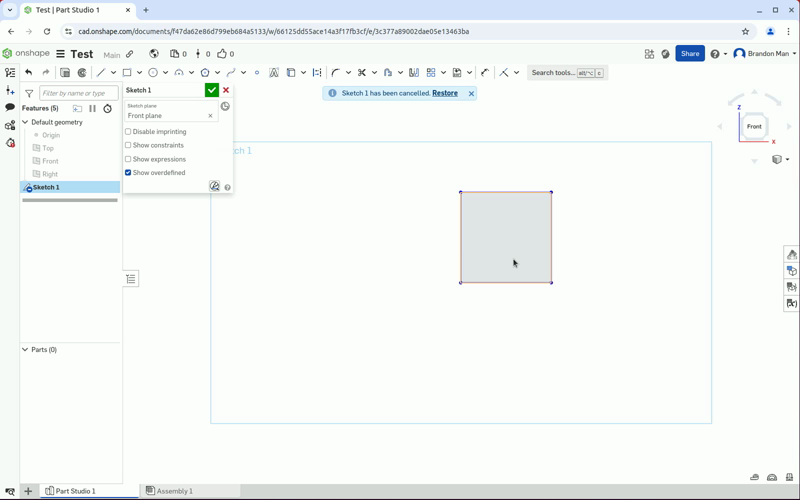
click(513, 258)
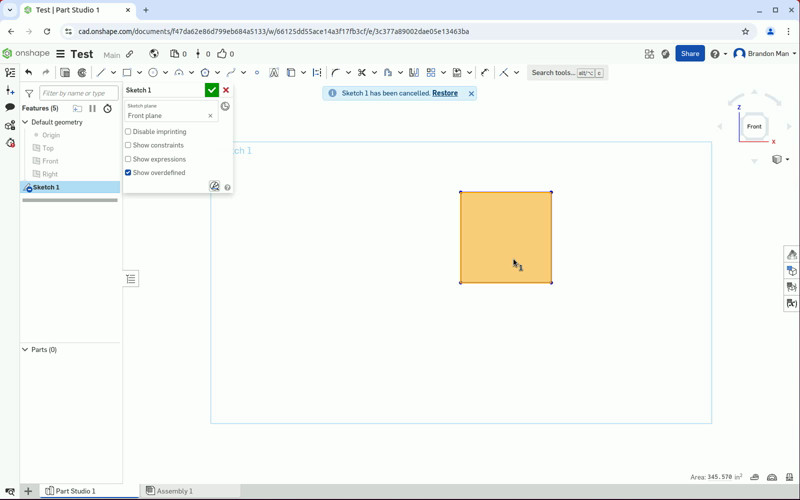
mouse_move(73, 352)
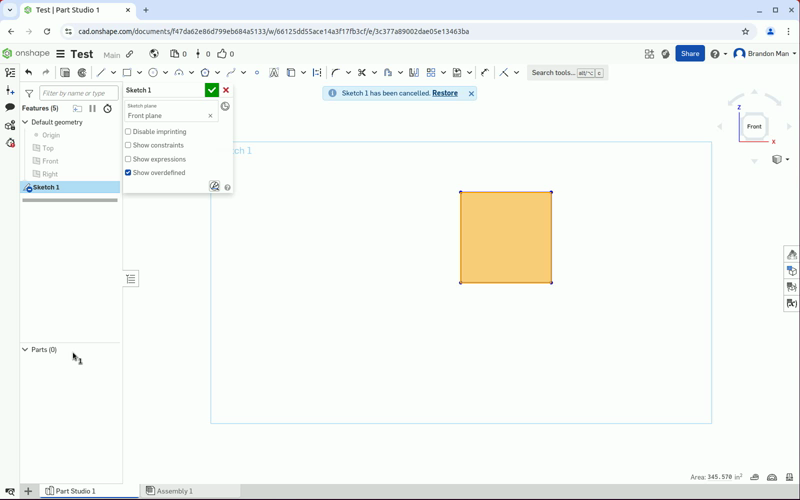
key(shift+y)
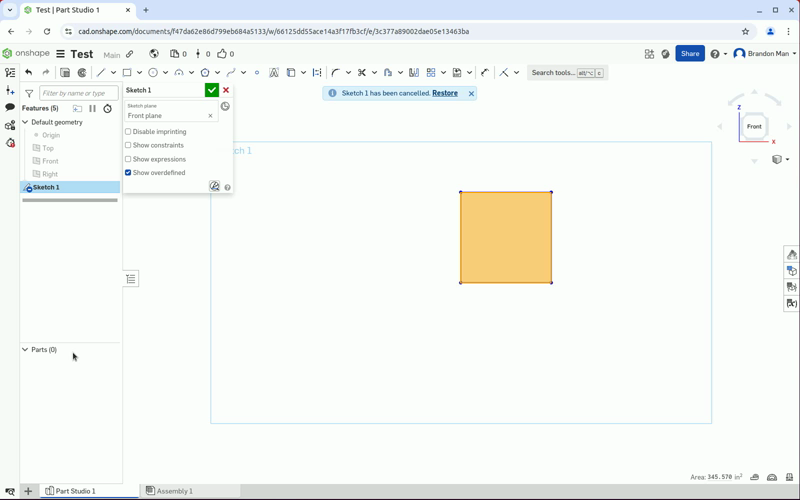
key(shift+e)
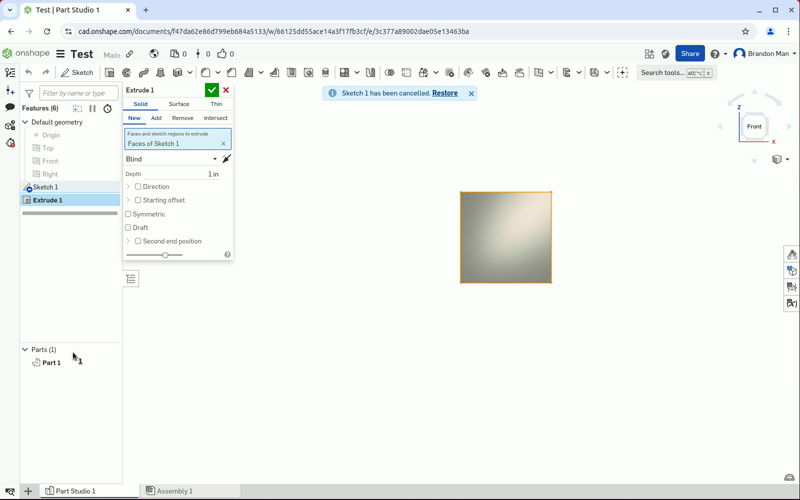
mouse_move(143, 106)
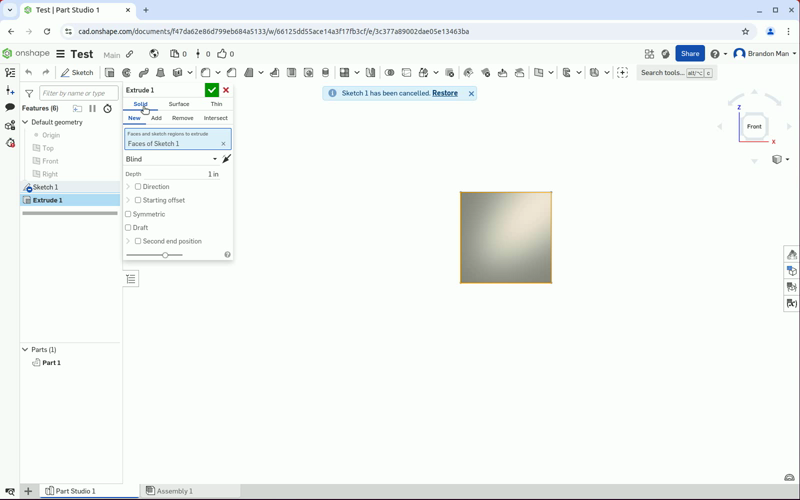
click(143, 106)
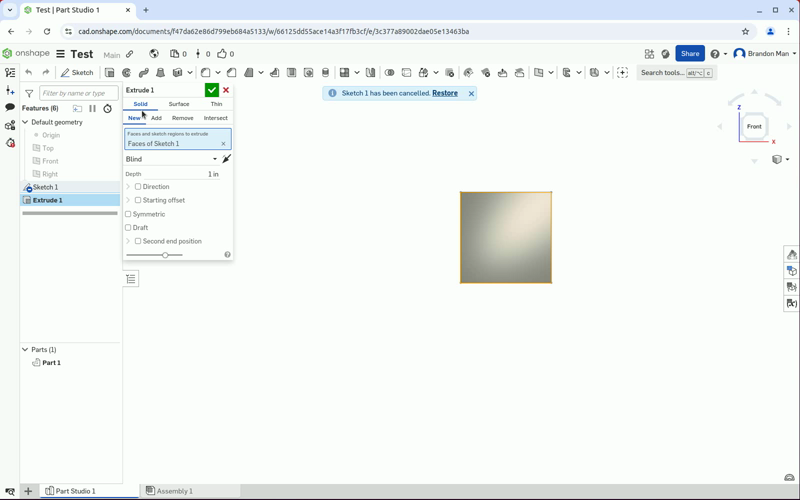
mouse_move(137, 120)
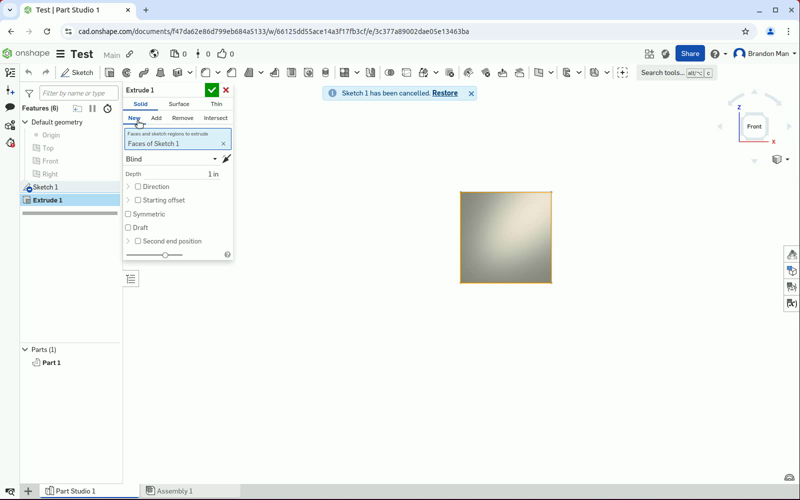
click(137, 120)
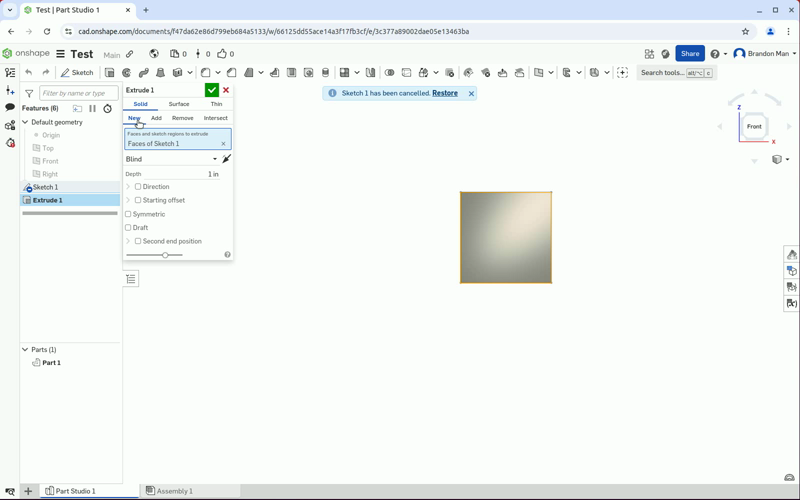
key(tab, 4)
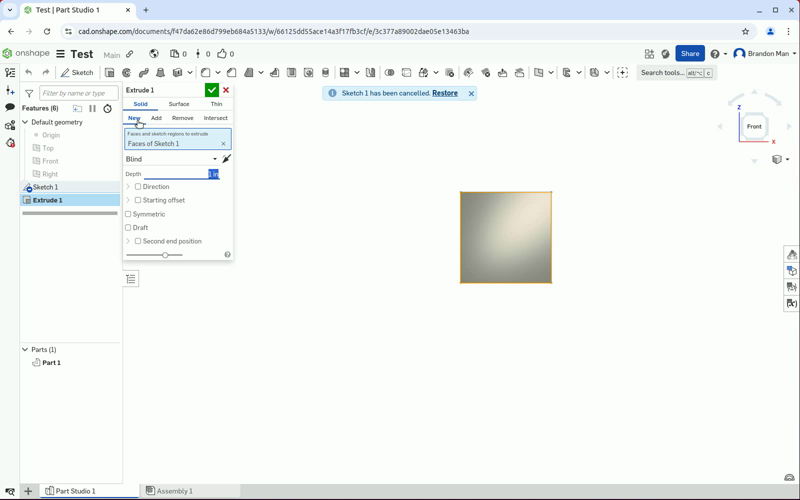
text(18.535)
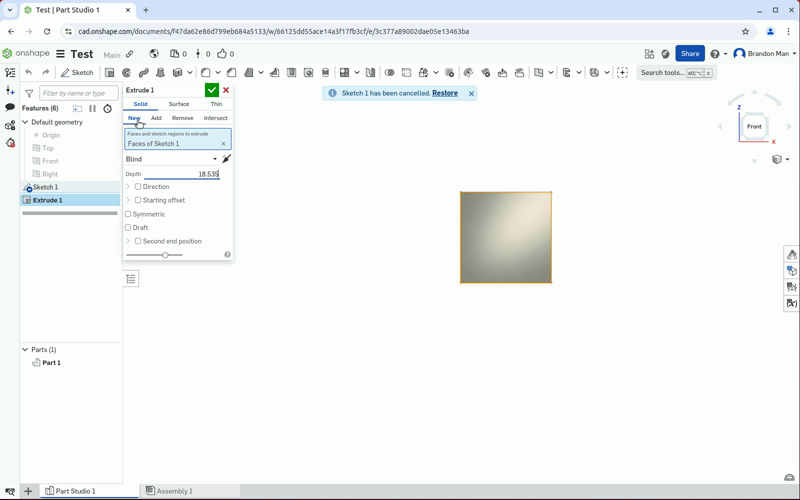
key(enter)
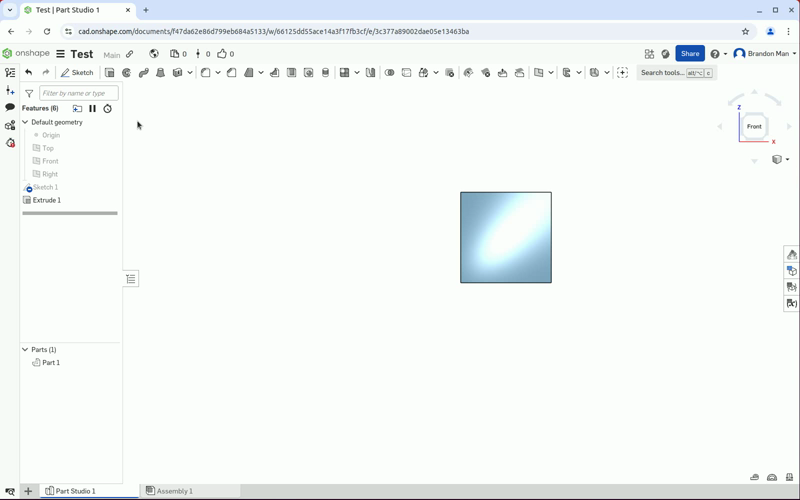
key(shift+h)
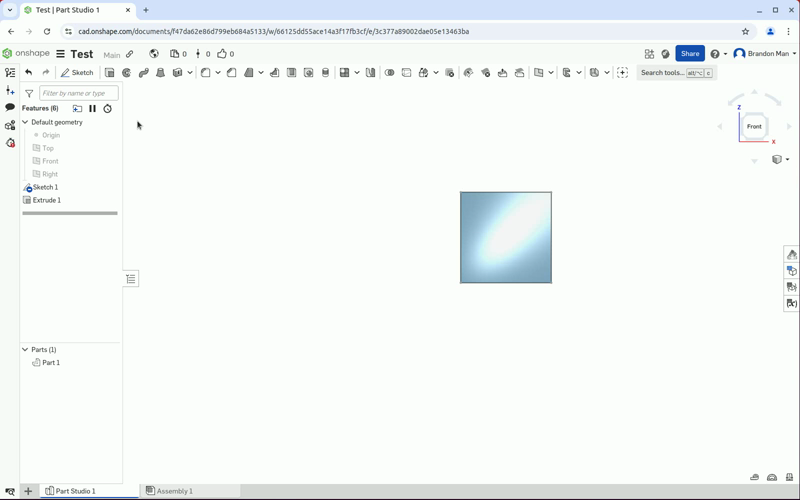
key(shift+h)
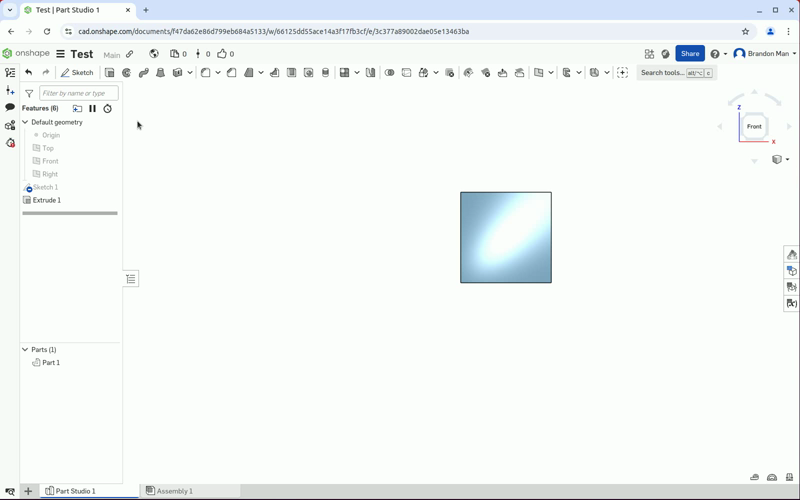
mouse_move(73, 189)
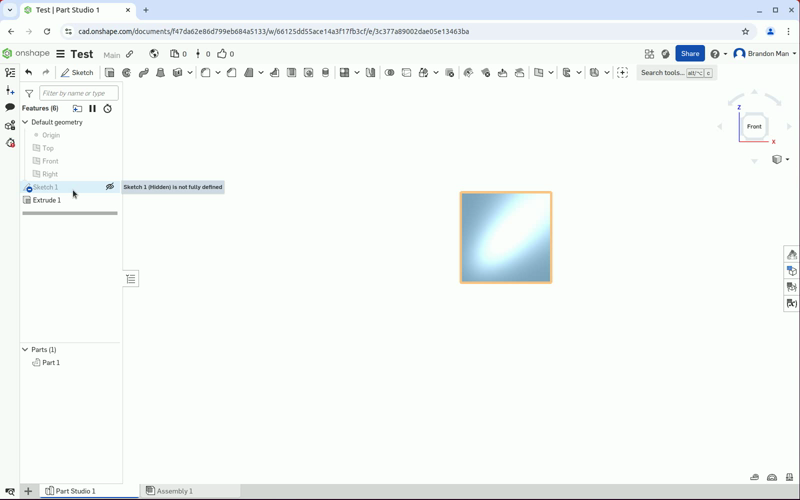
click(73, 189)
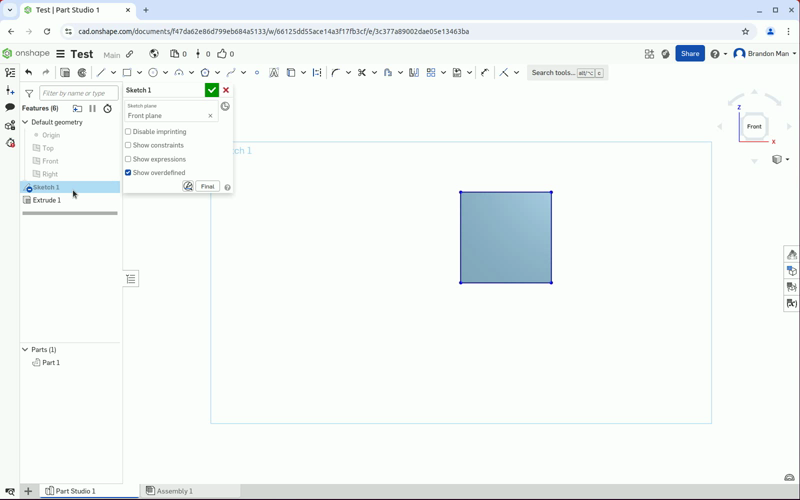
mouse_move(229, 92)
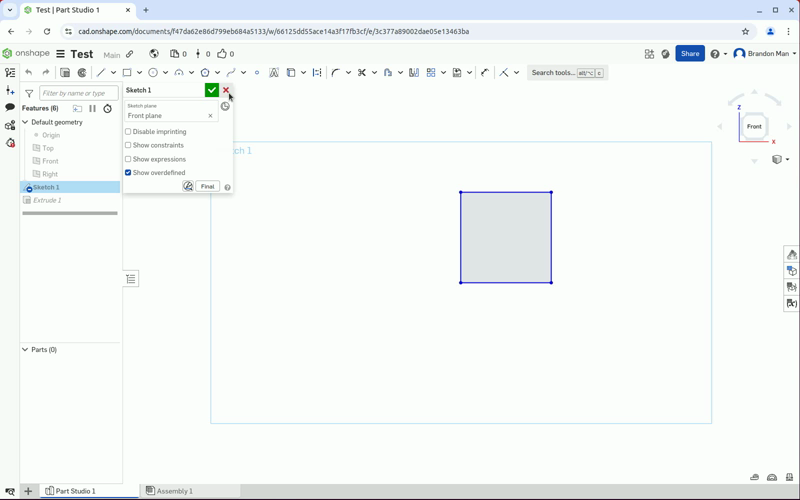
click(229, 92)
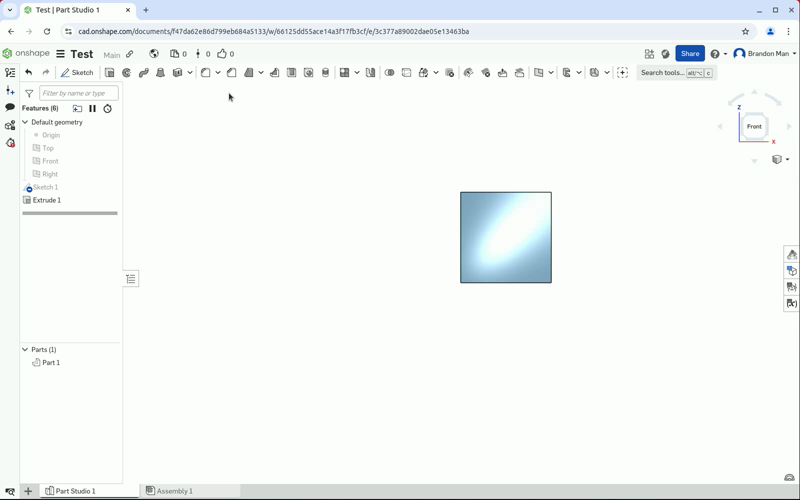
mouse_move(541, 75)
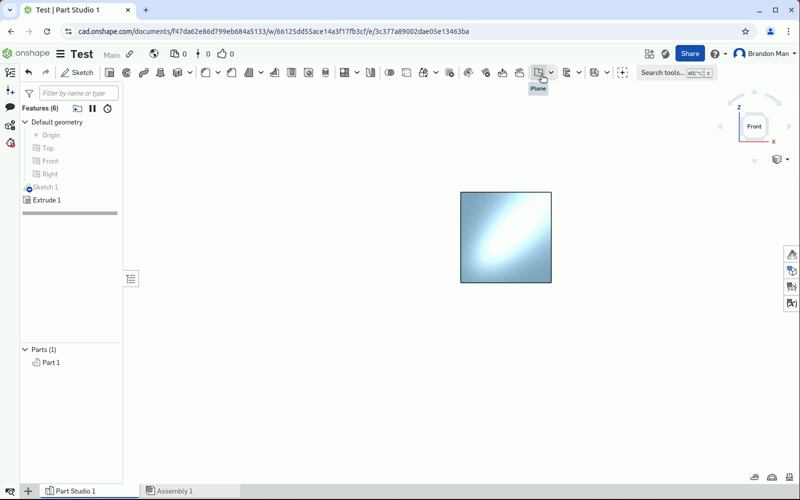
click(541, 75)
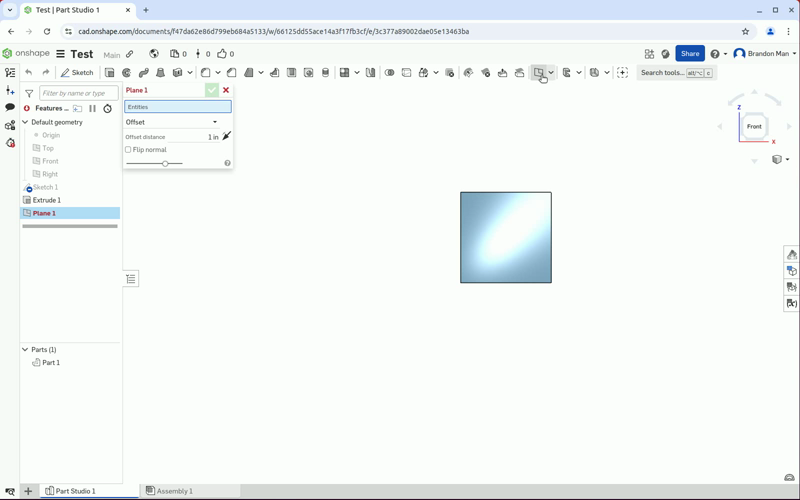
mouse_move(73, 163)
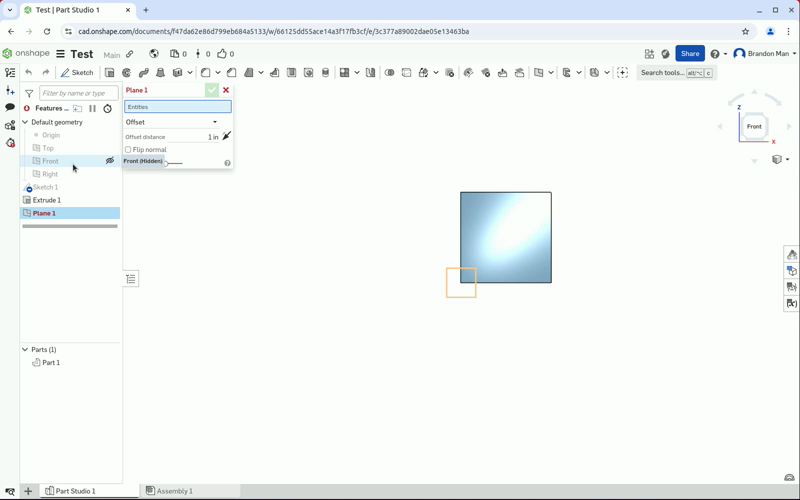
click(73, 163)
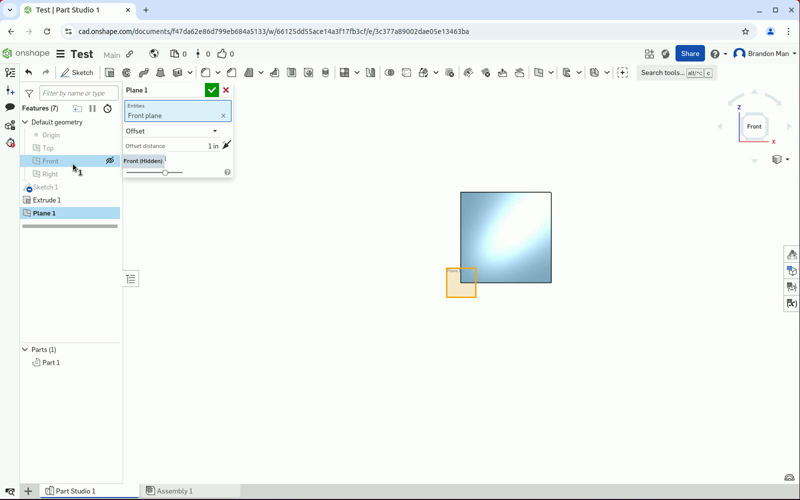
key(tab, 2)
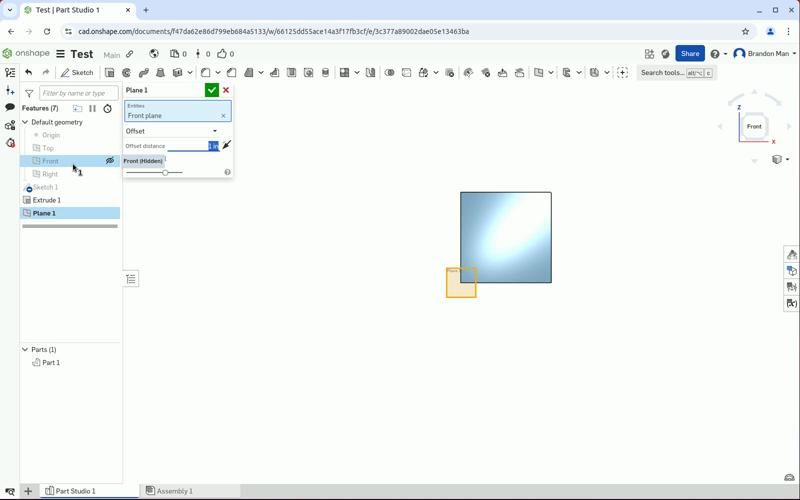
text(18.548)
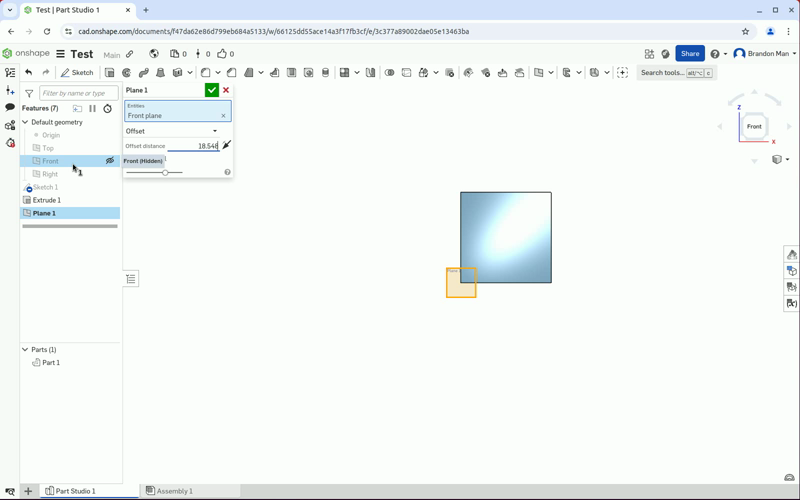
key(enter, 2)
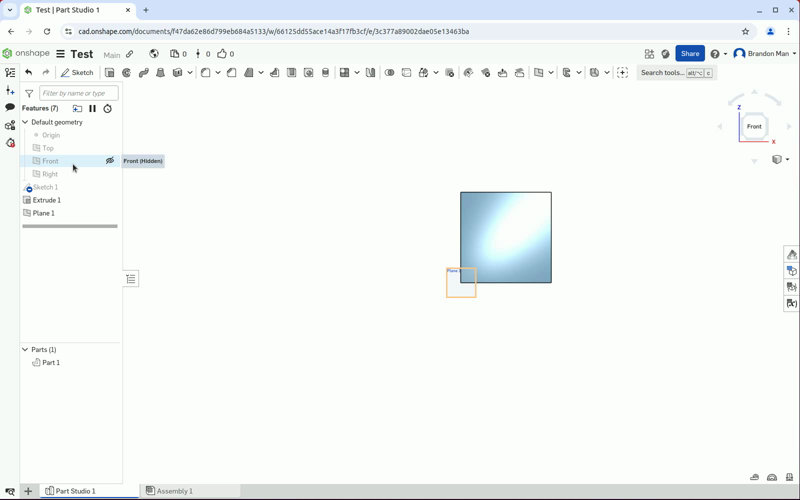
key(shift+s)
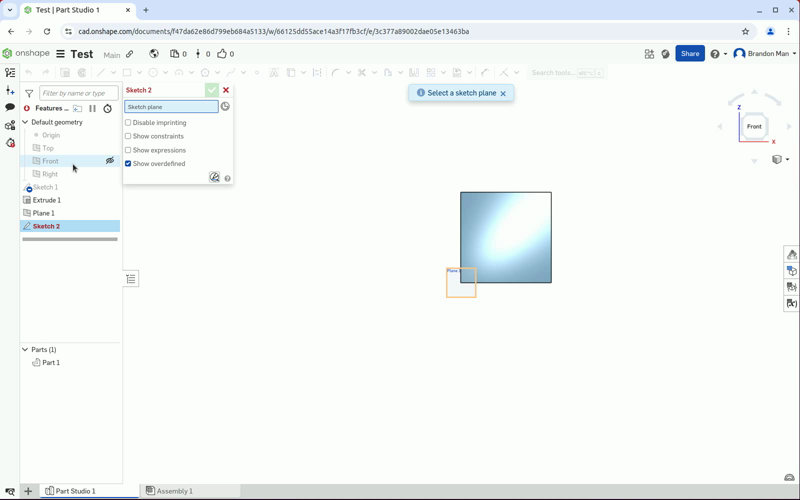
mouse_move(73, 215)
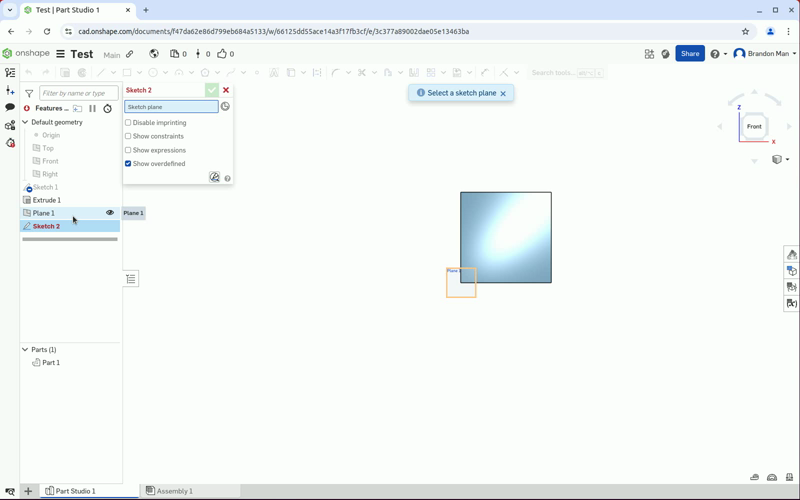
click(73, 215)
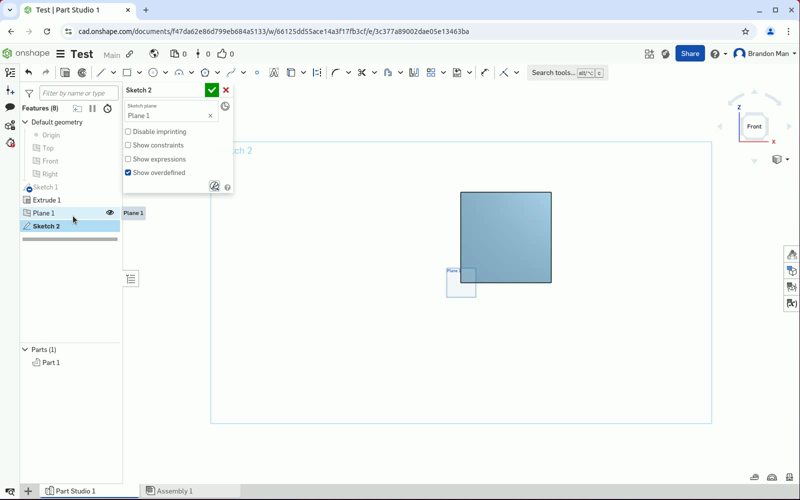
mouse_move(73, 352)
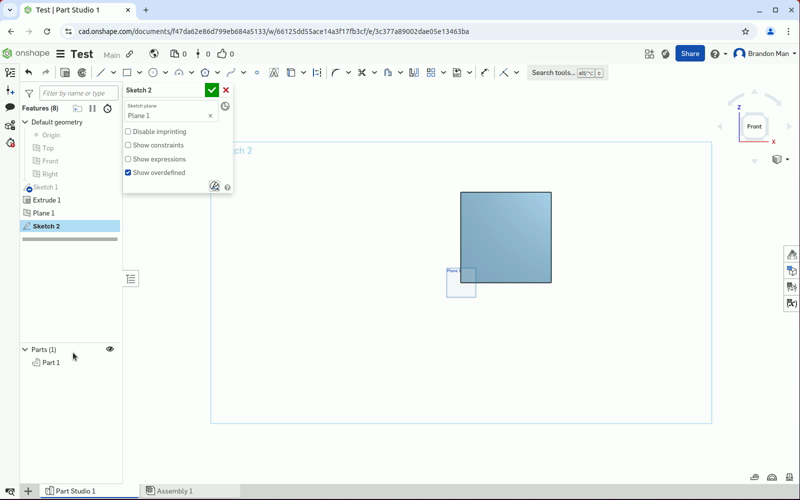
key(y)
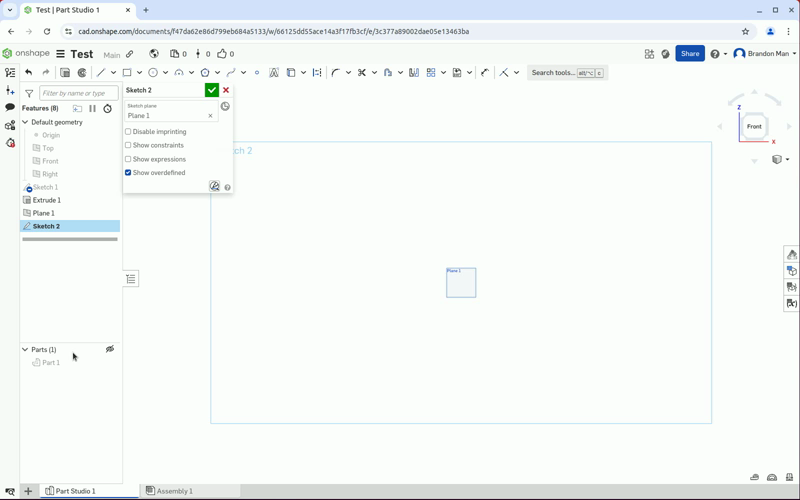
key(c)
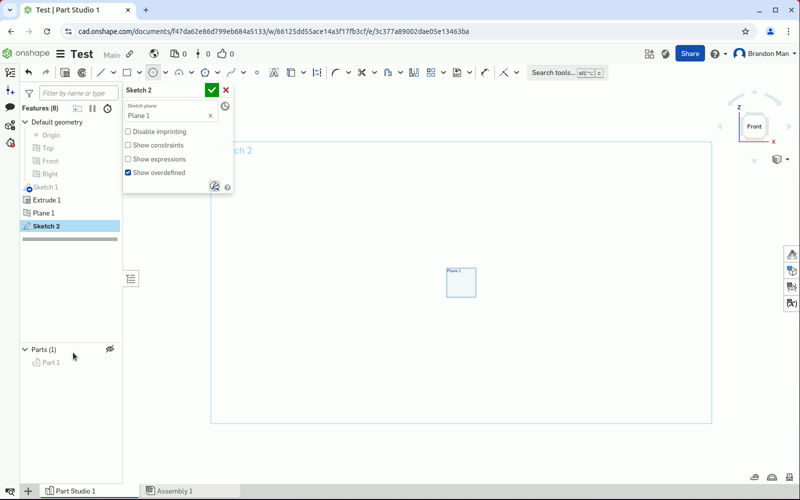
key_down(shift)
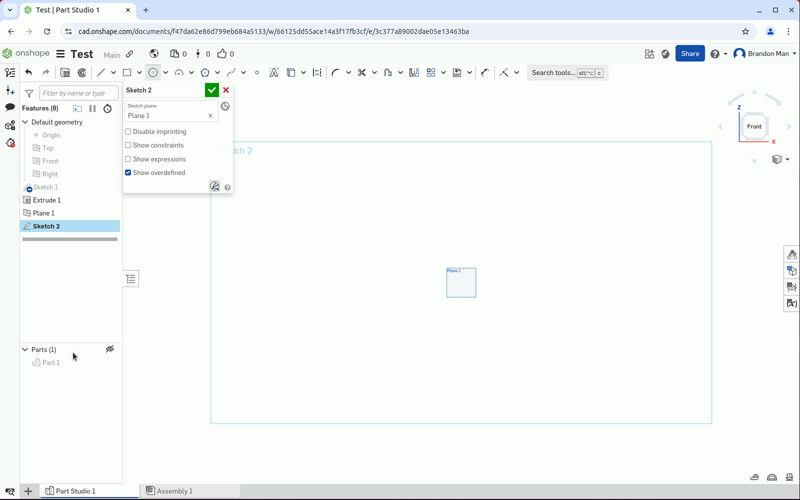
mouse_move(505, 238)
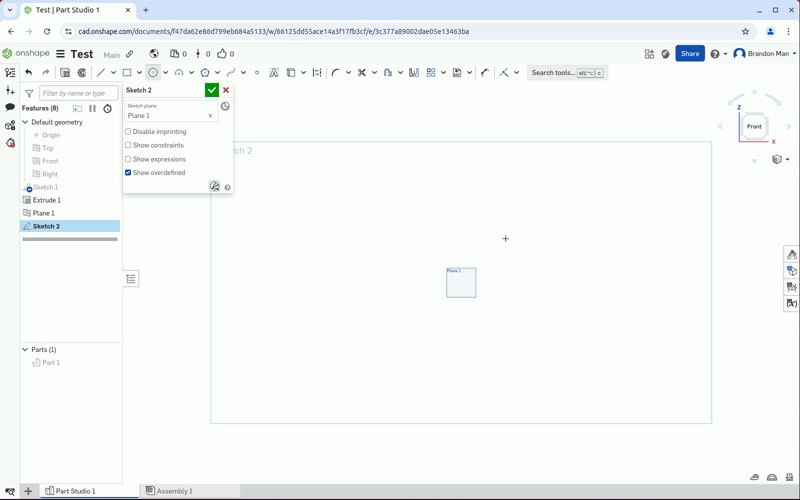
click(505, 238)
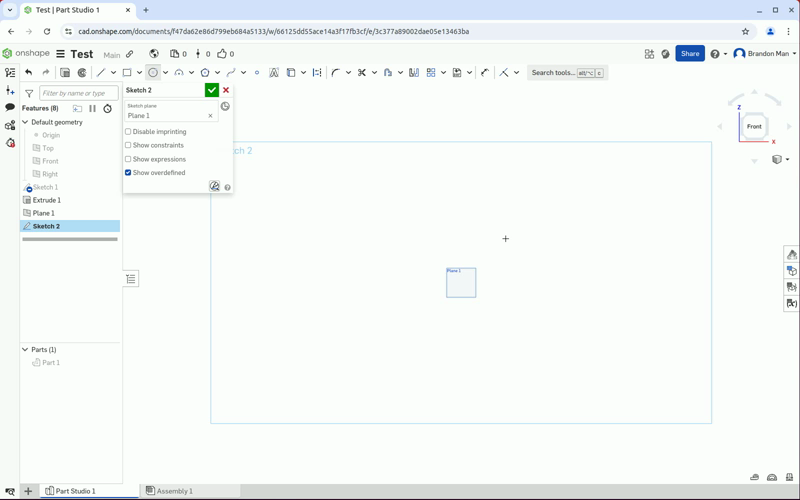
key_up(shift)
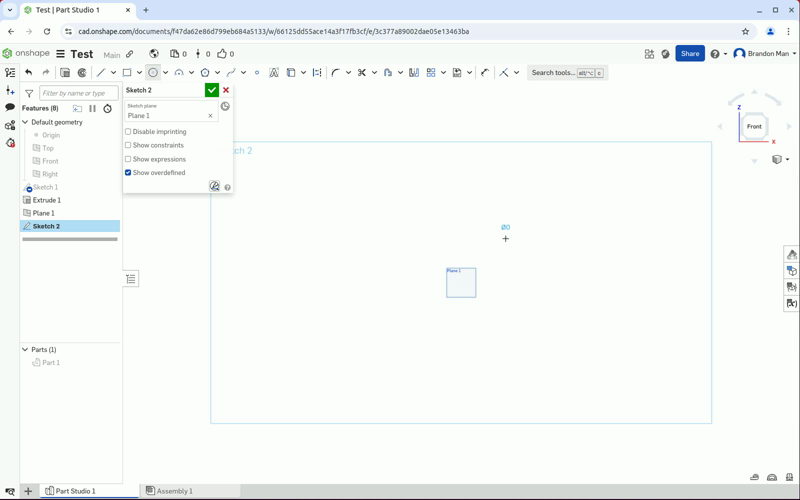
mouse_move(528, 238)
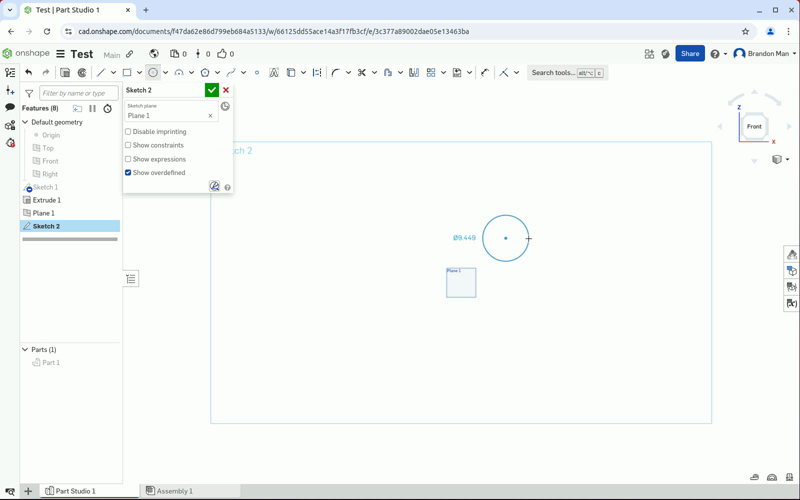
click(528, 238)
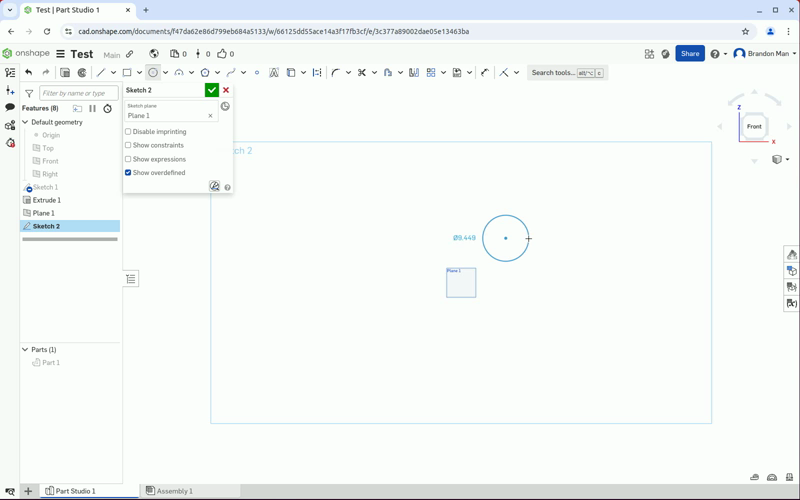
key(esc)
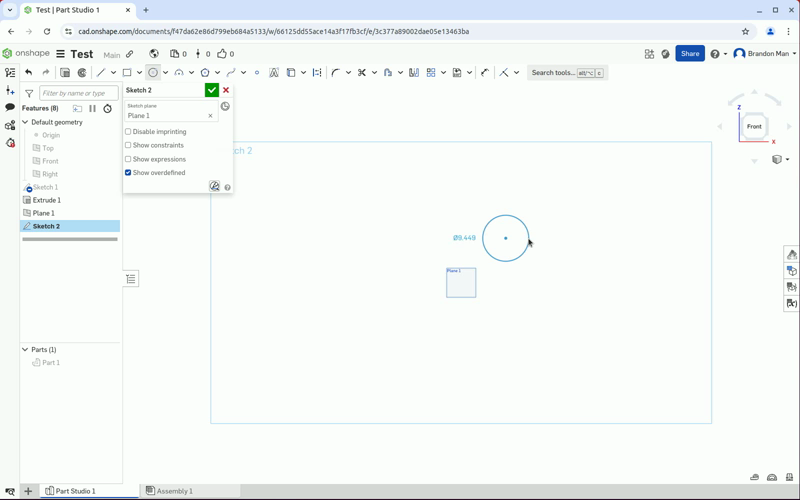
mouse_move(513, 254)
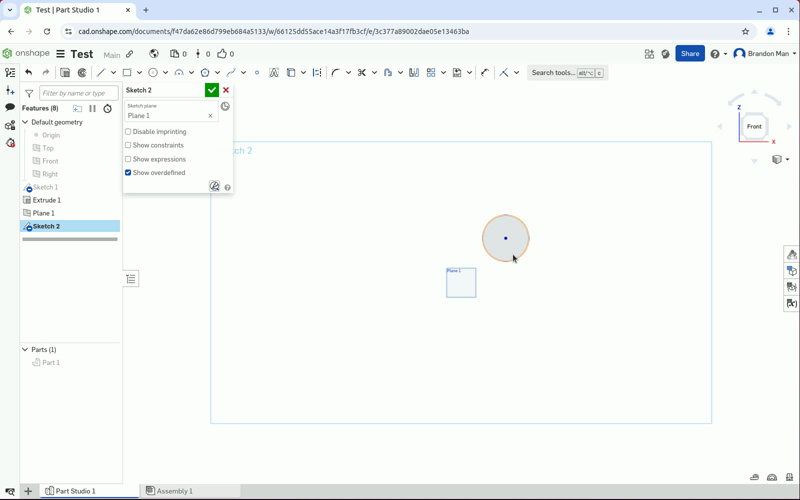
scroll(6)
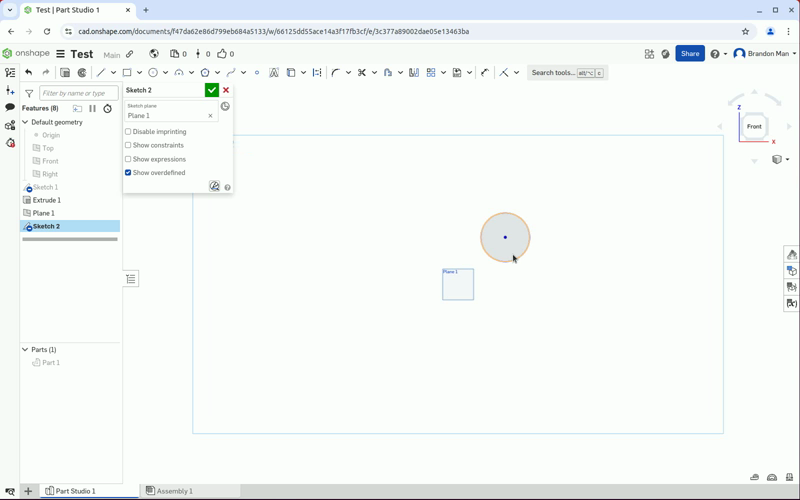
scroll(6)
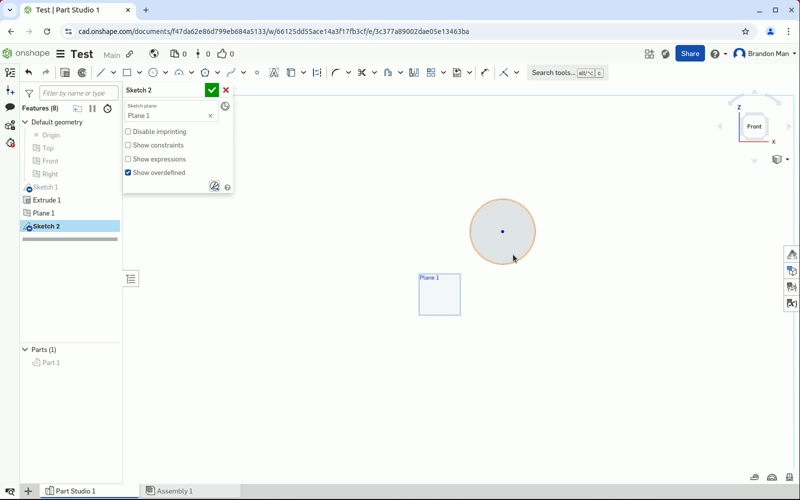
scroll(6)
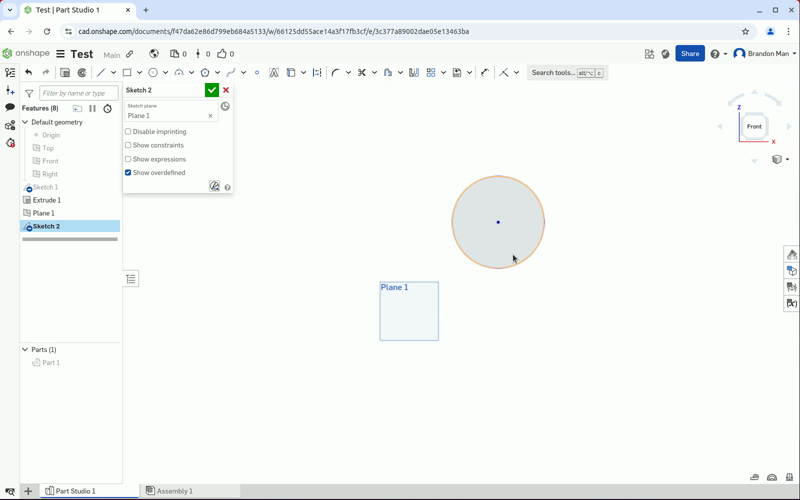
scroll(6)
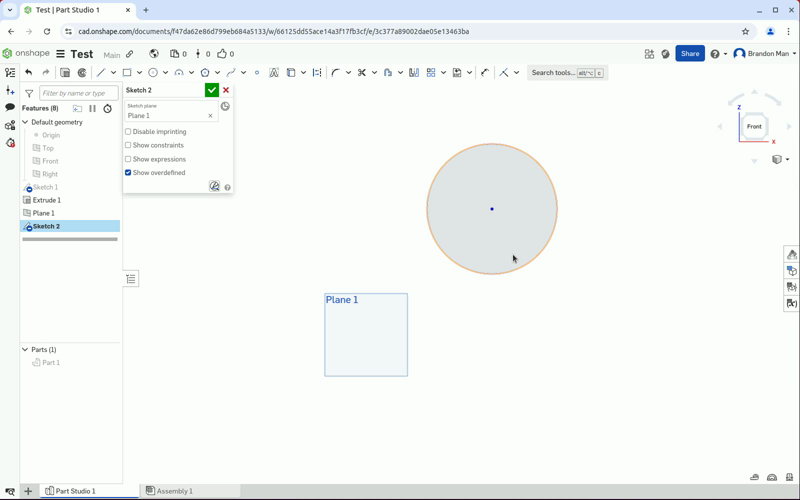
scroll(6)
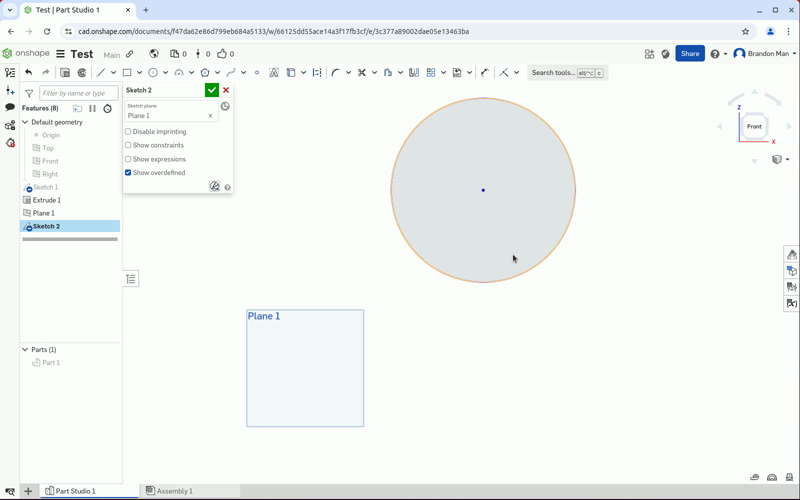
scroll(6)
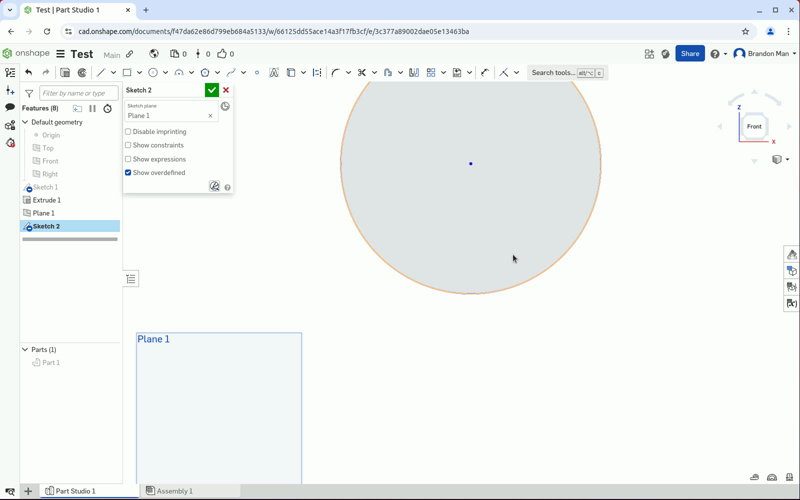
scroll(6)
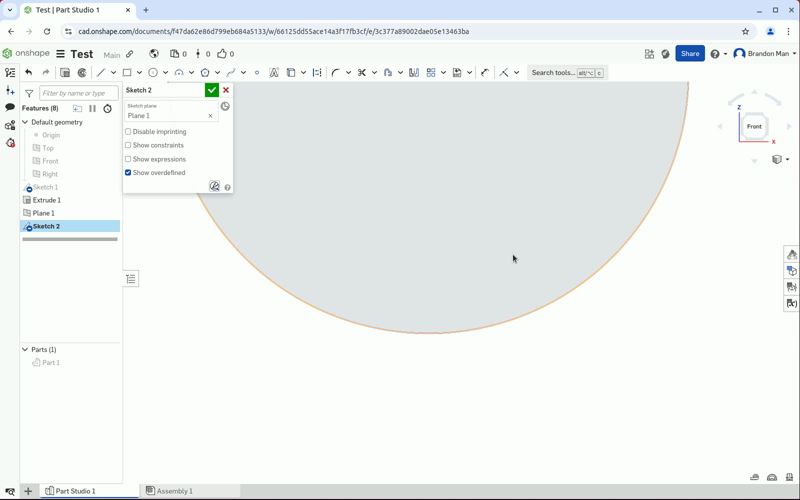
click(513, 254)
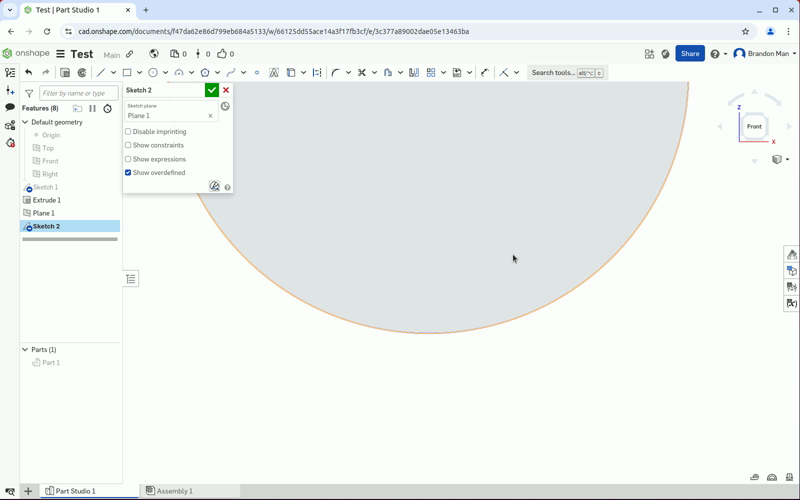
scroll(-6)
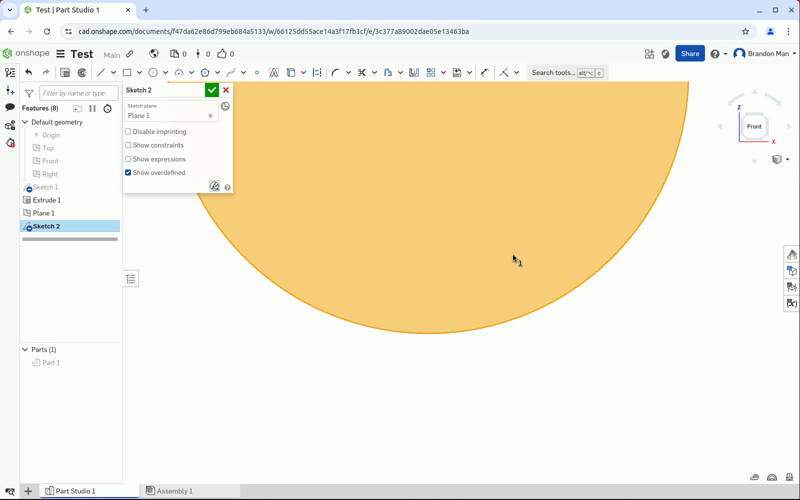
scroll(-6)
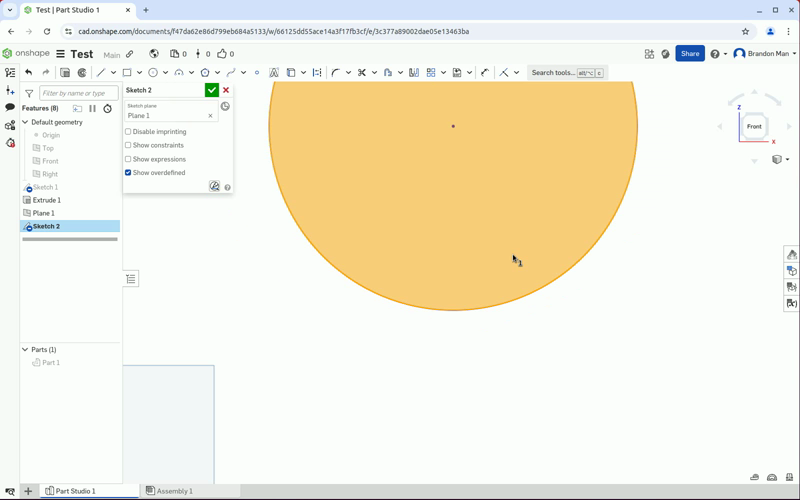
scroll(-6)
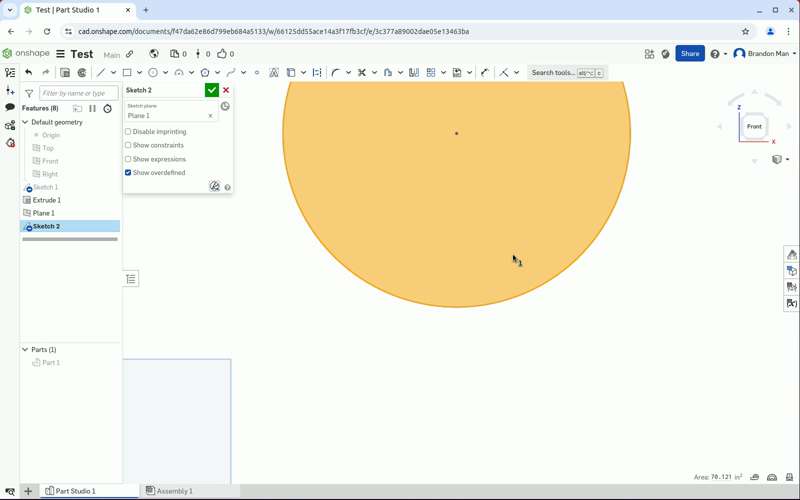
scroll(-6)
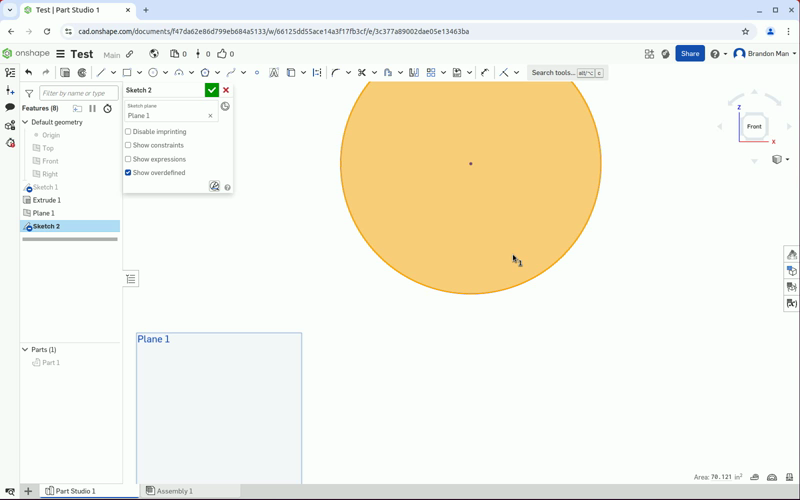
scroll(-6)
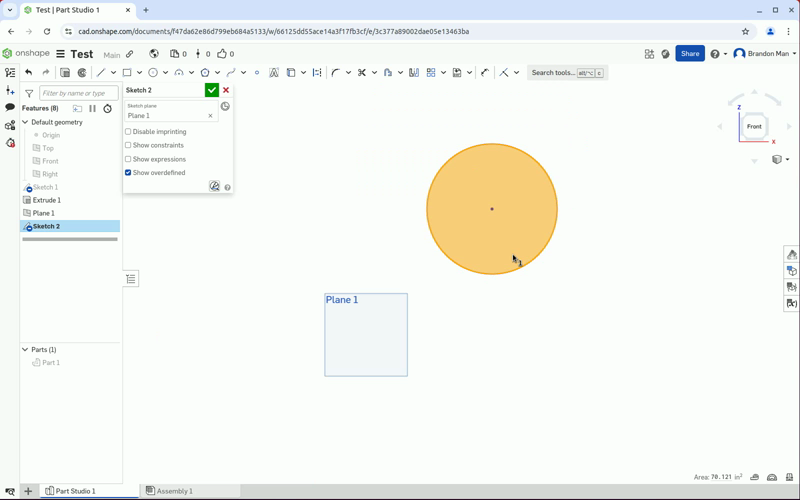
scroll(-6)
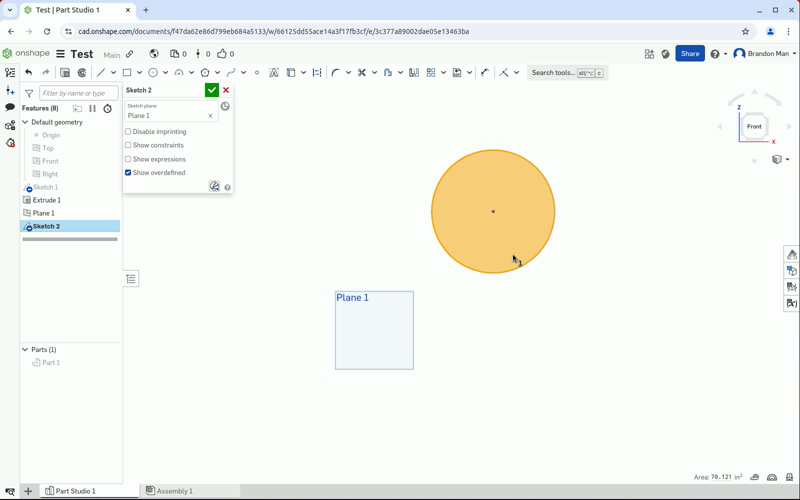
scroll(-6)
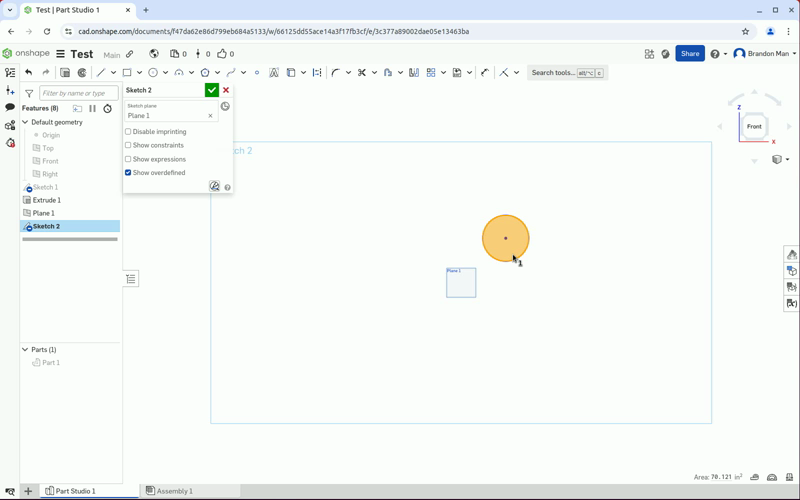
mouse_move(73, 352)
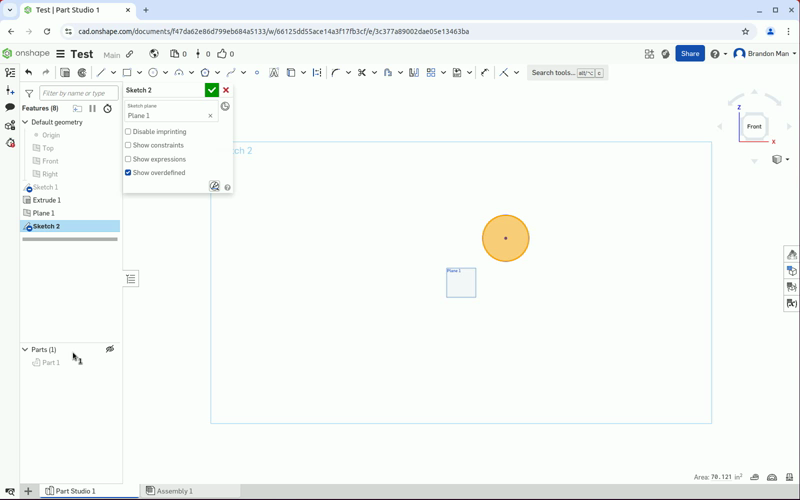
key(shift+y)
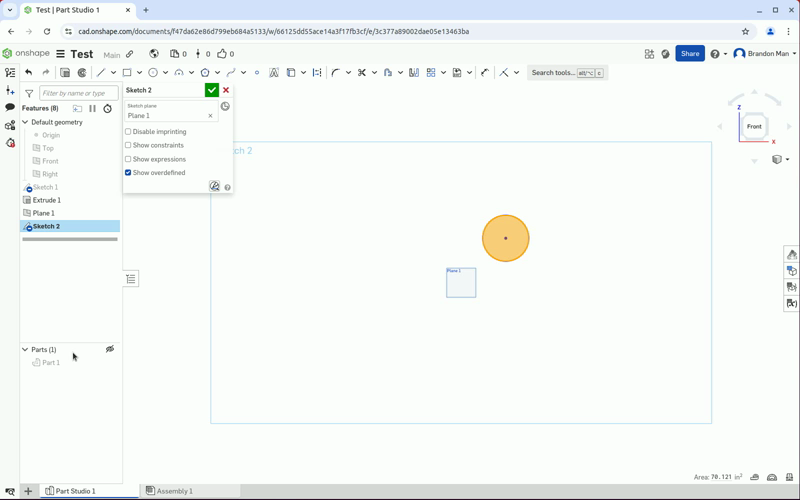
key(shift+e)
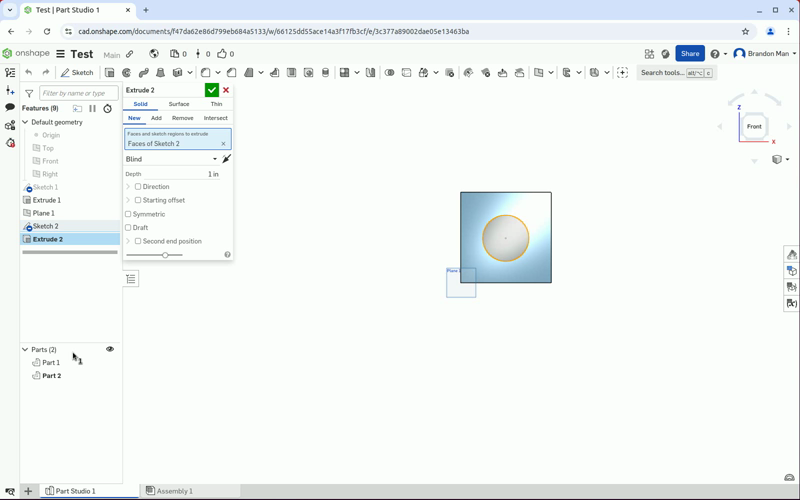
mouse_move(143, 106)
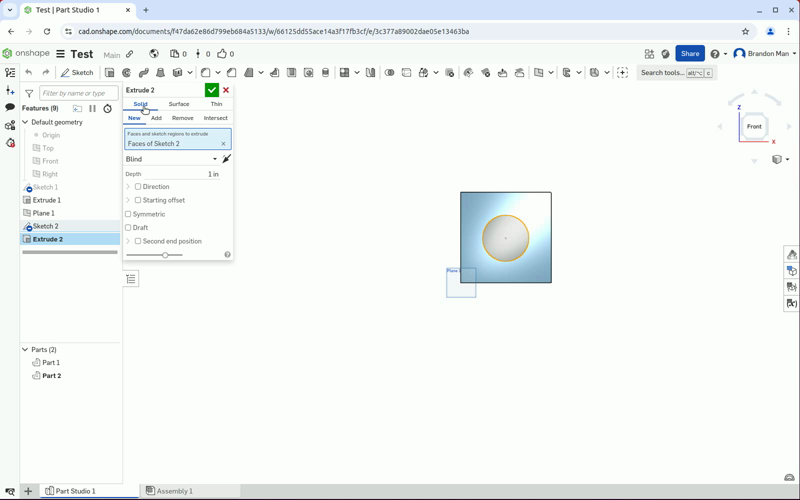
click(143, 106)
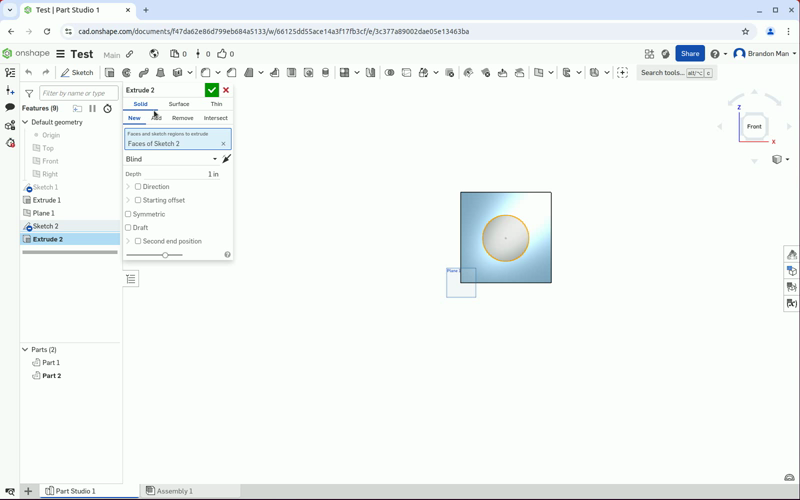
mouse_move(186, 120)
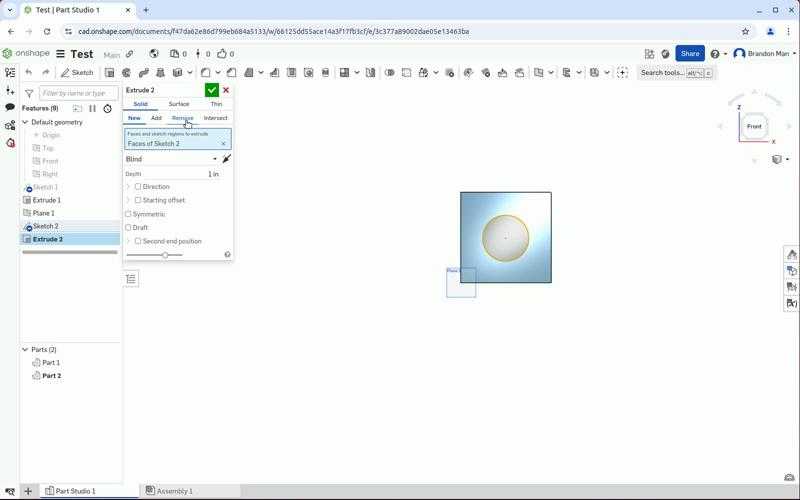
click(186, 120)
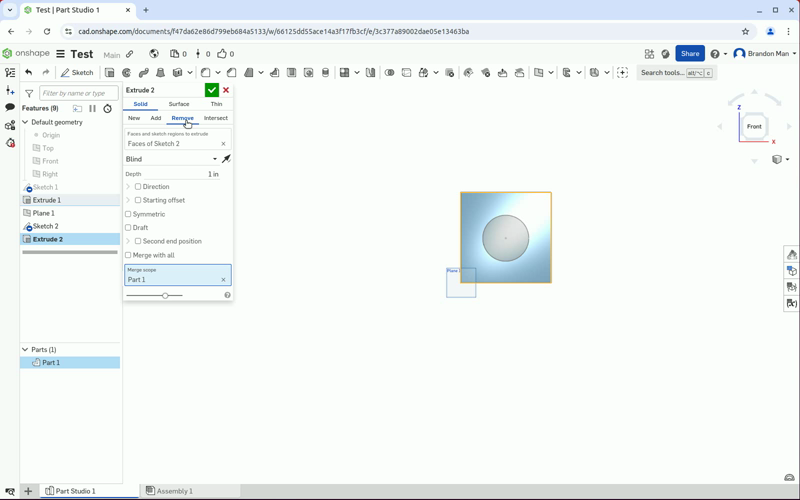
key(tab, 4)
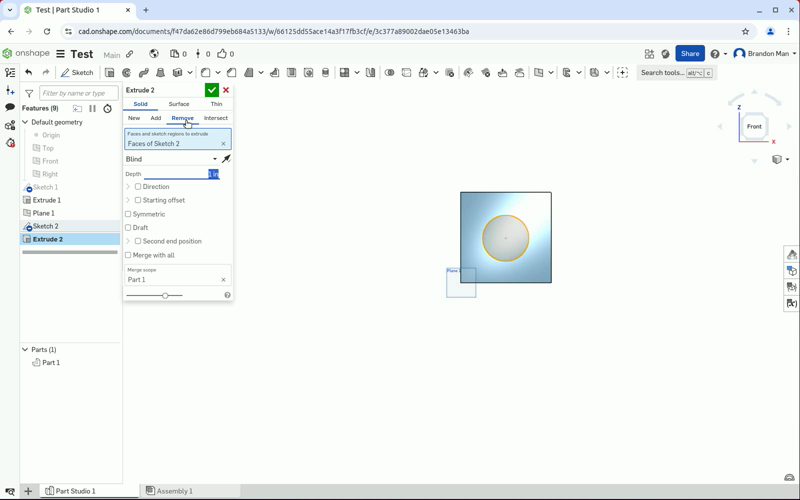
text(18.535)
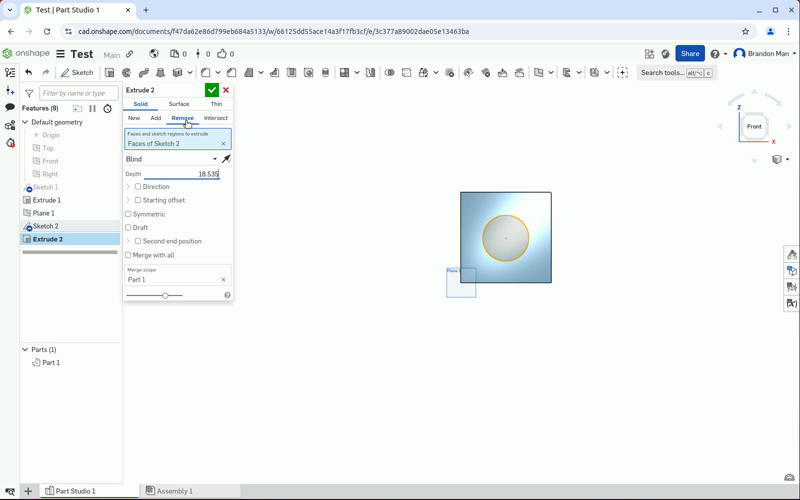
key(tab, 6)
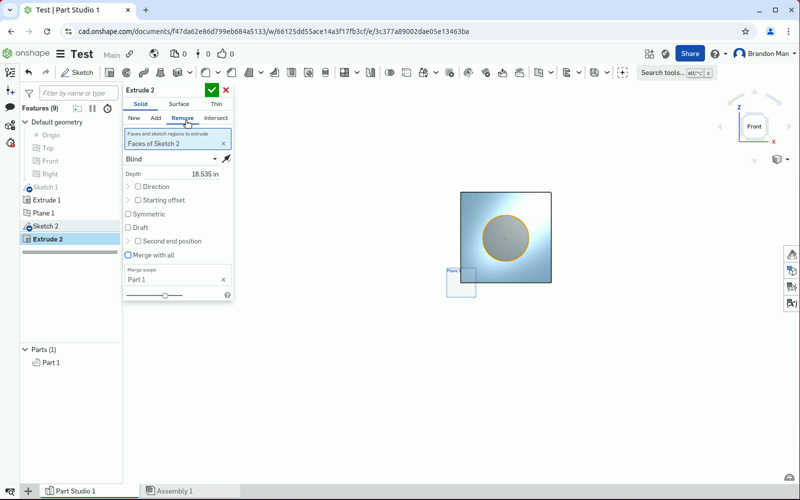
key(space)
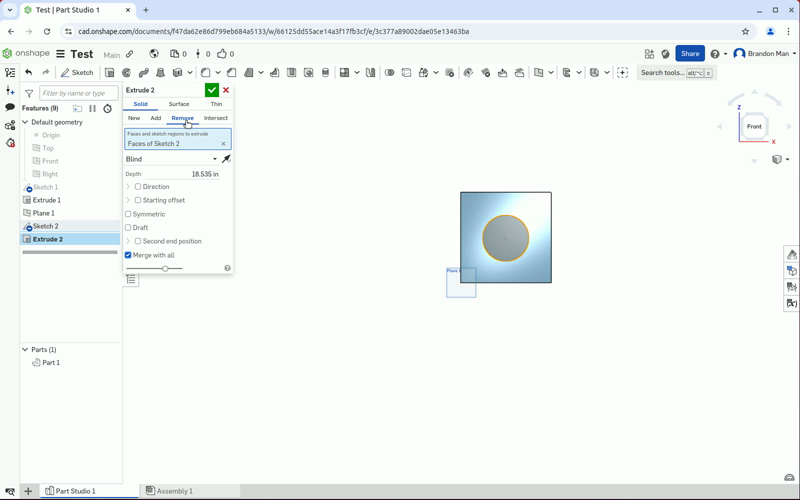
key(enter)
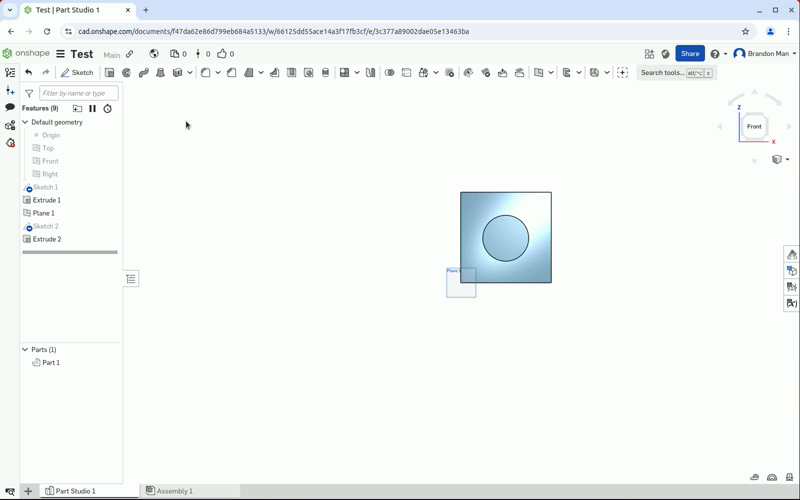
key(shift+h)
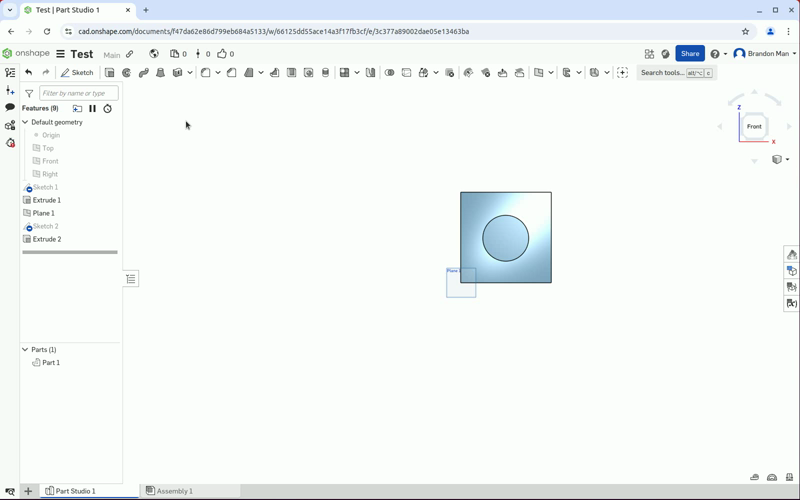
key(shift+h)
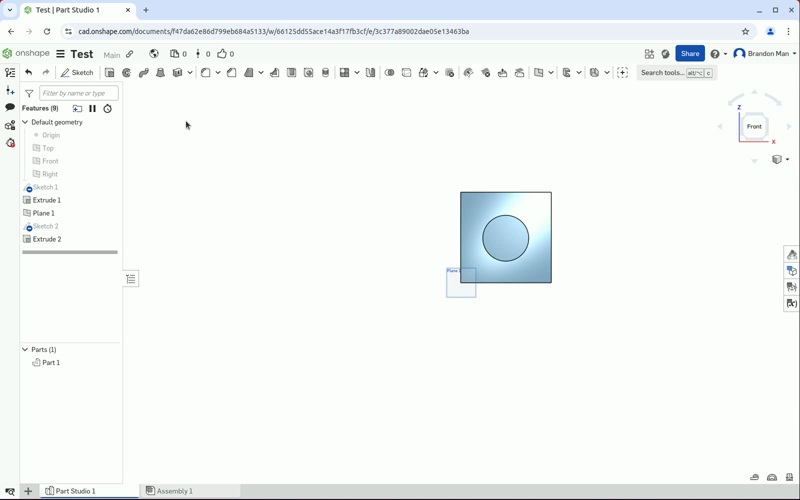
mouse_move(73, 189)
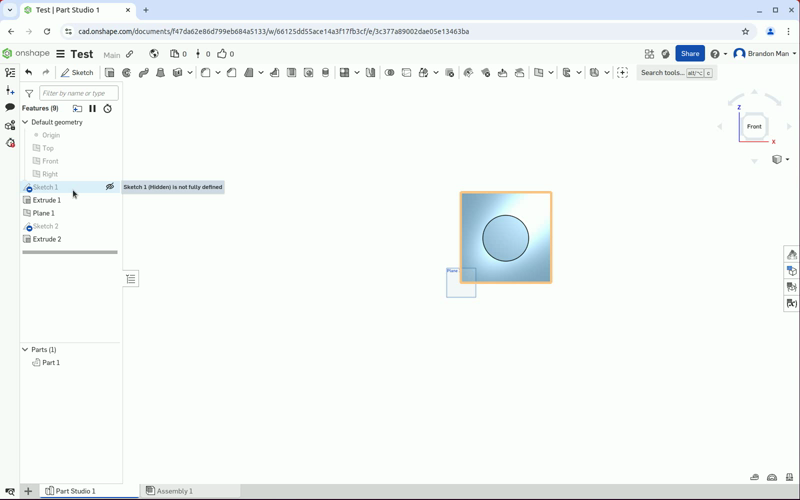
click(73, 189)
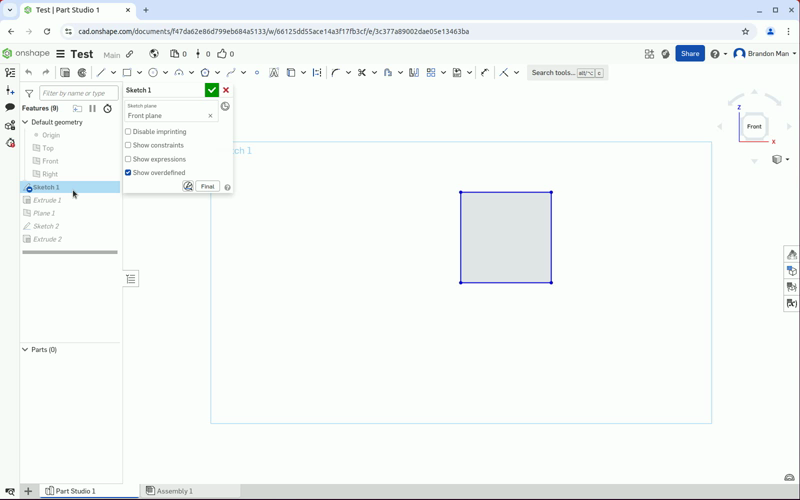
mouse_move(229, 92)
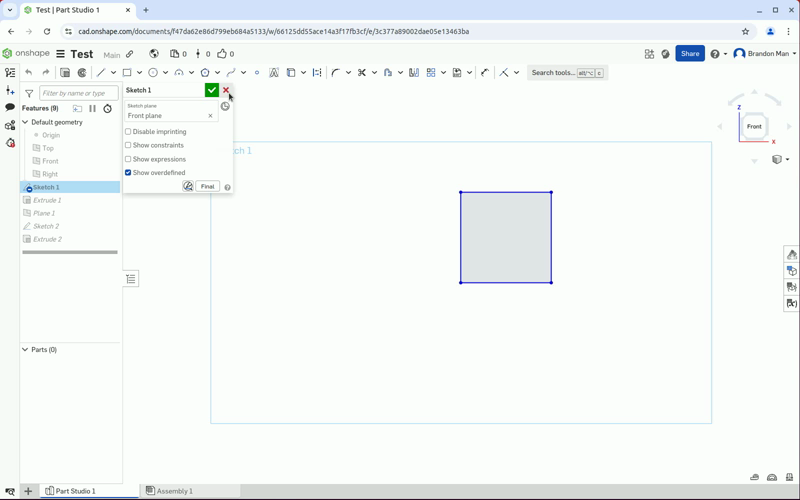
click(229, 92)
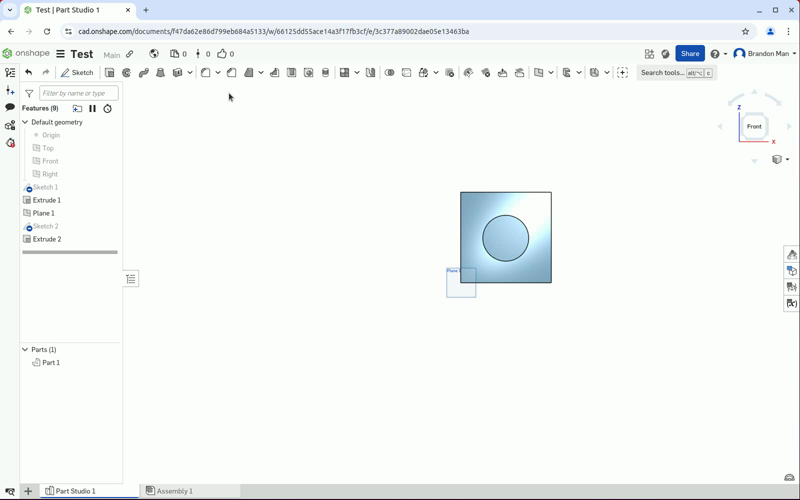
mouse_move(73, 352)
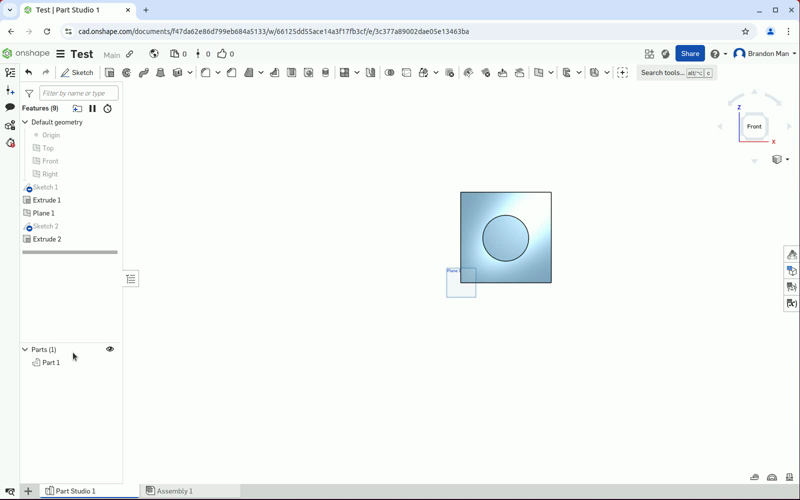
key(y)
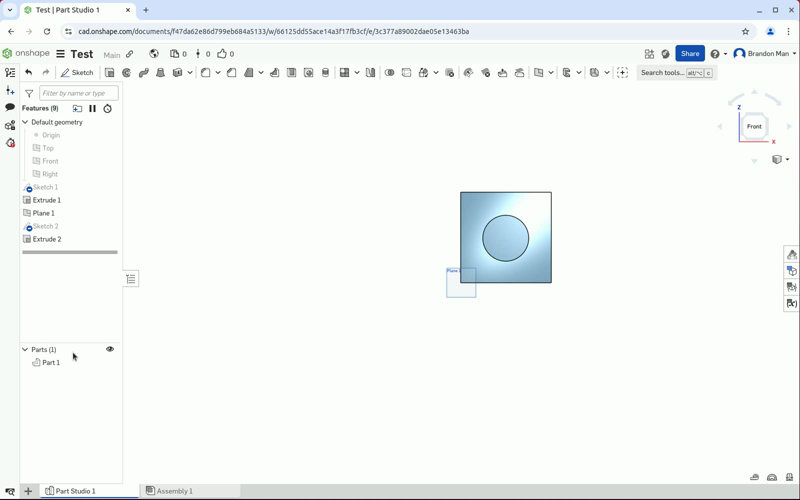
key(shift+p)
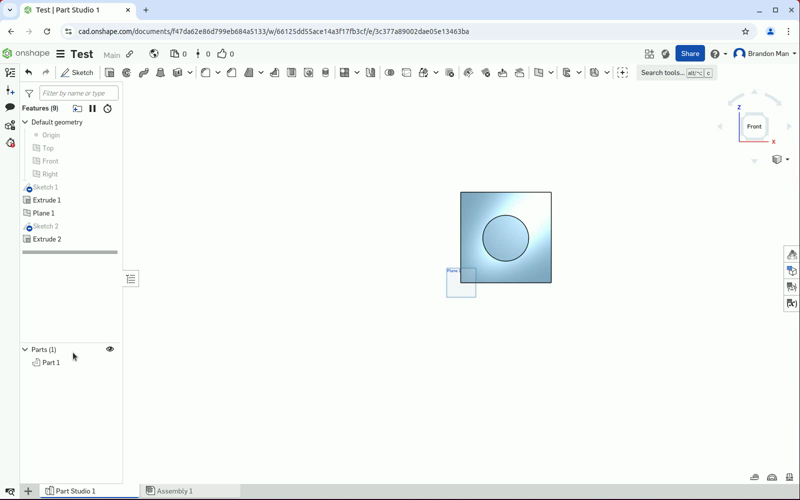
key(space)
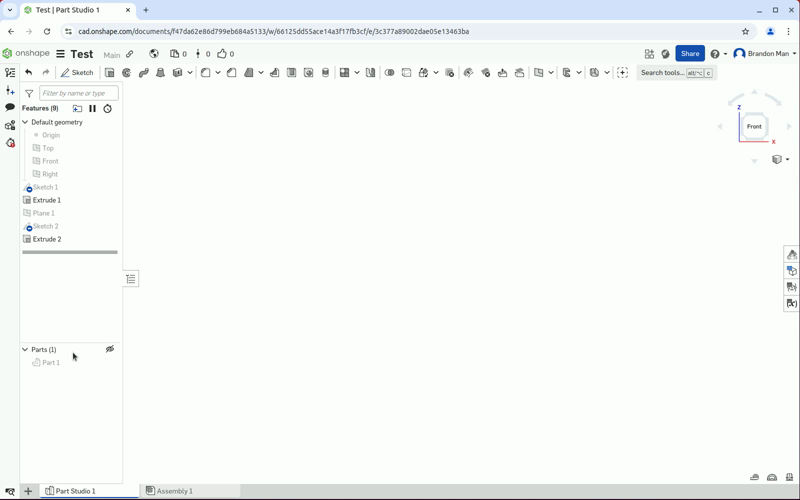
key_down(shift)
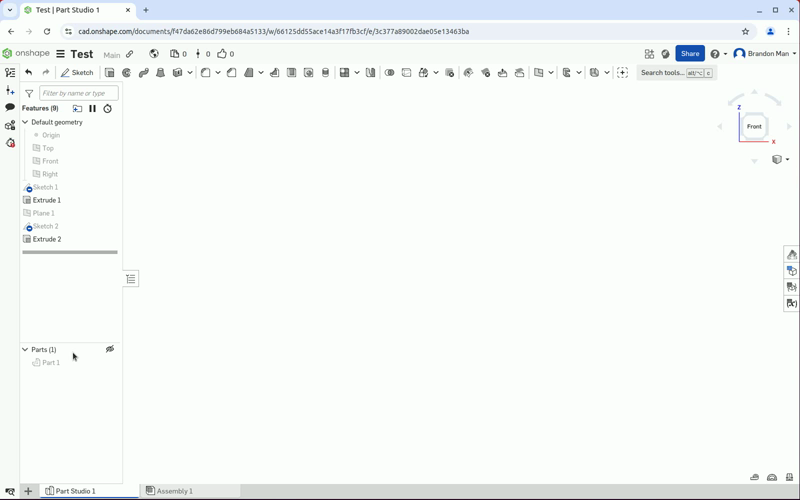
key(left)
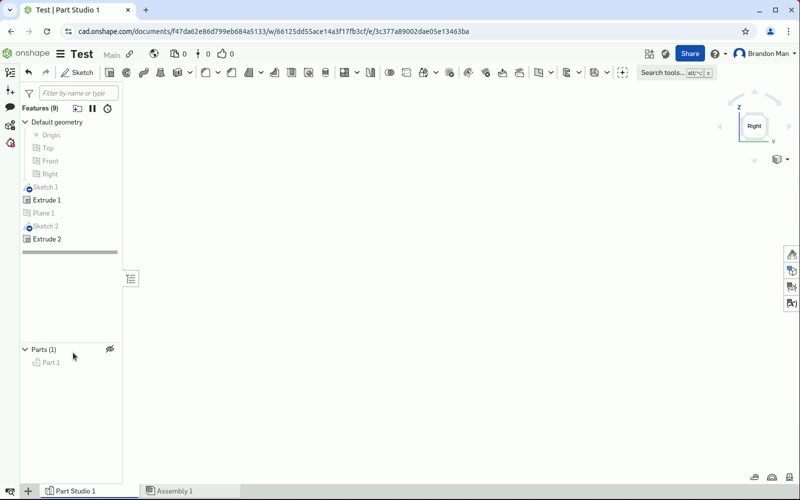
key_up(shift)
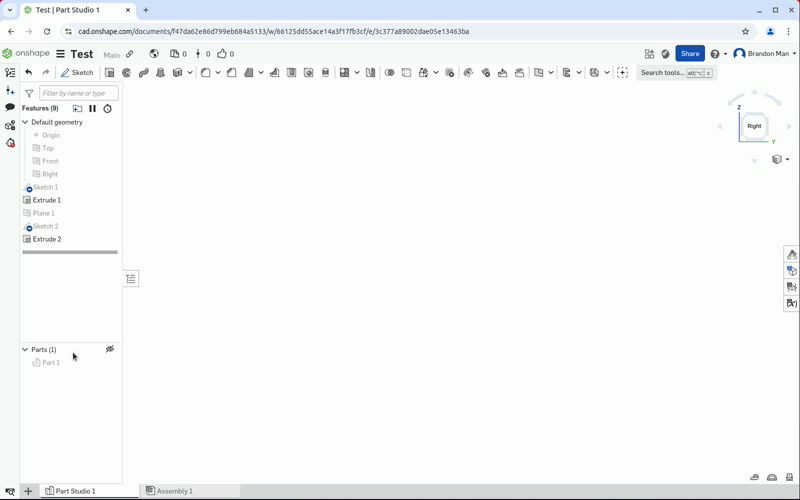
mouse_move(73, 352)
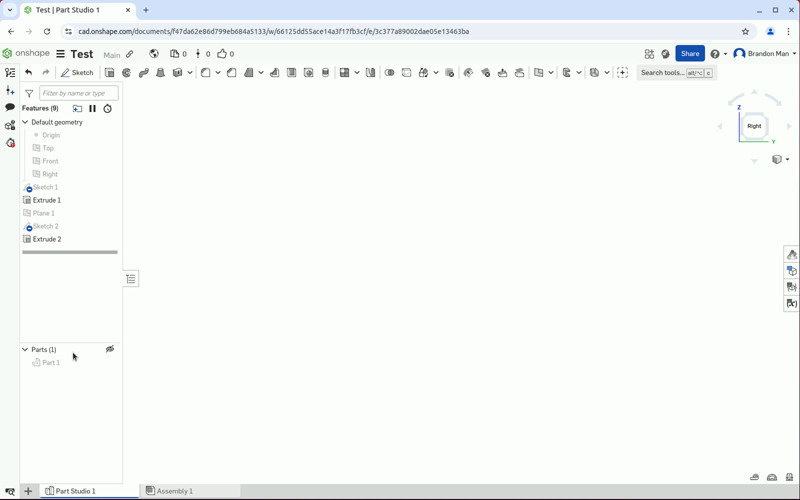
key(shift+y)
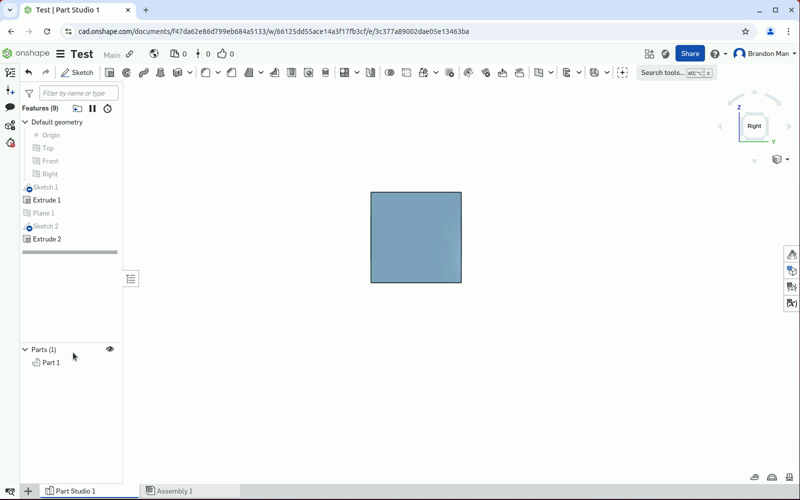
mouse_move(541, 75)
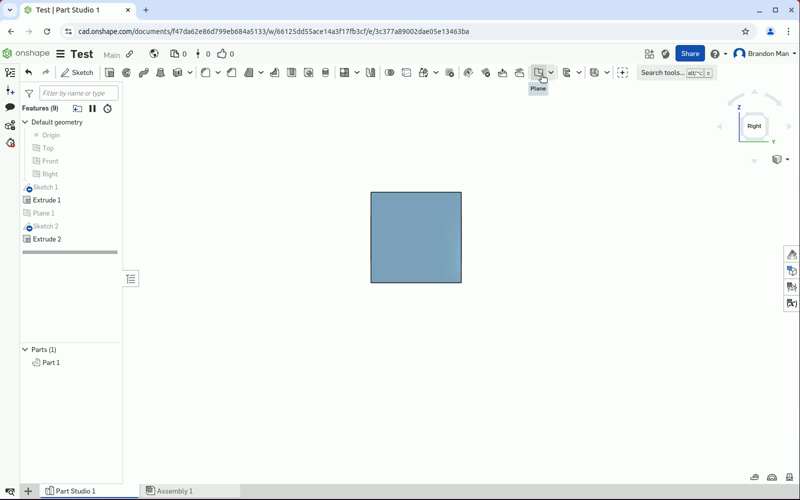
click(541, 75)
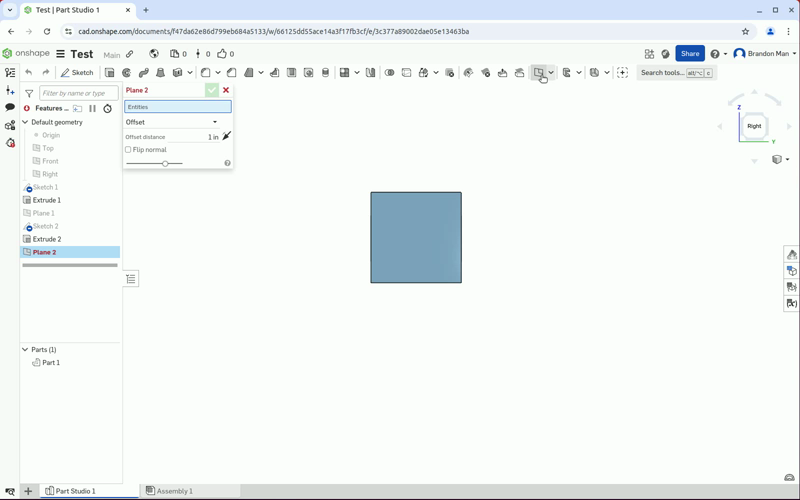
mouse_move(73, 176)
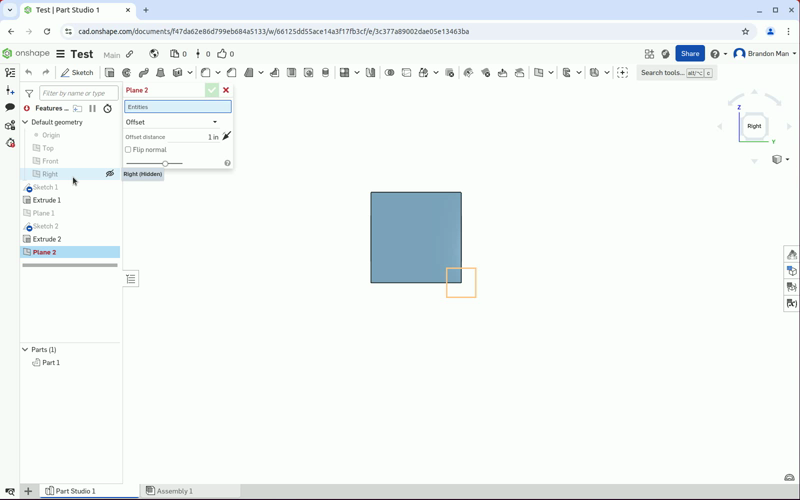
click(73, 176)
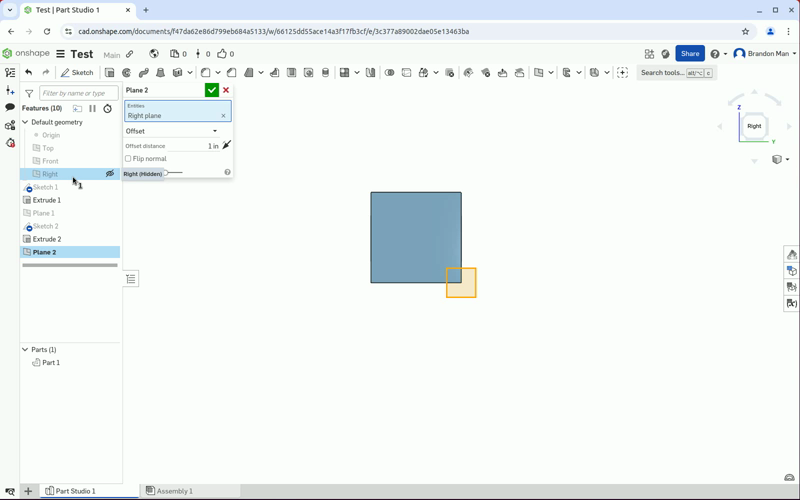
key(tab, 2)
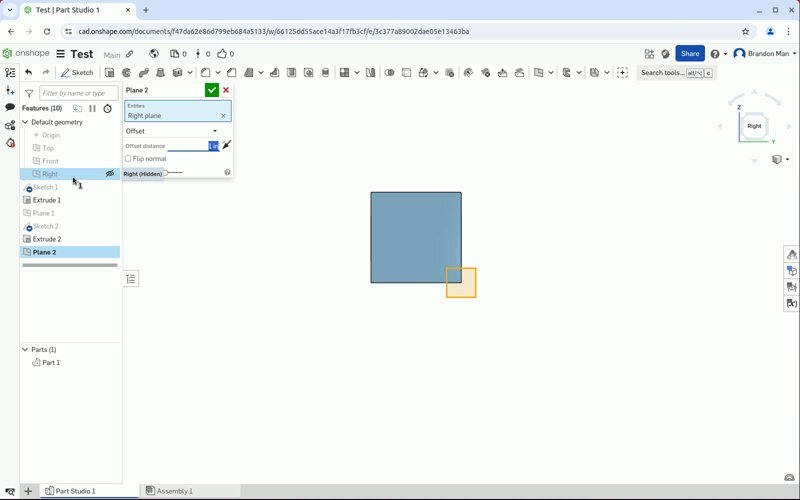
text(18.548)
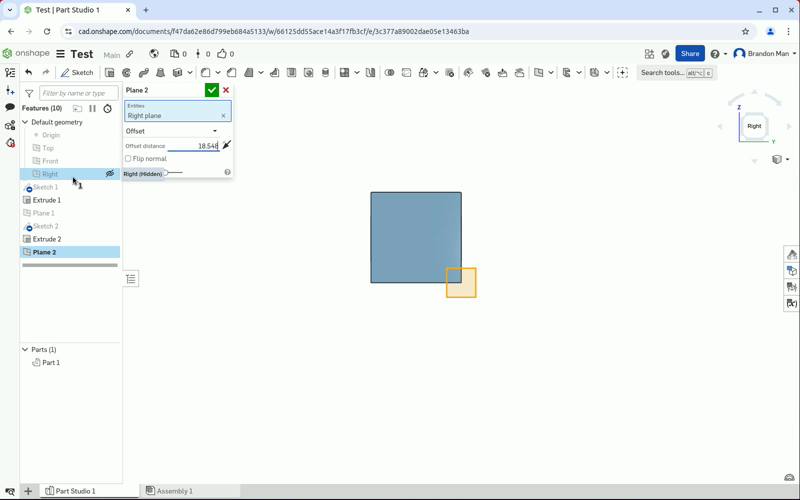
key(enter, 2)
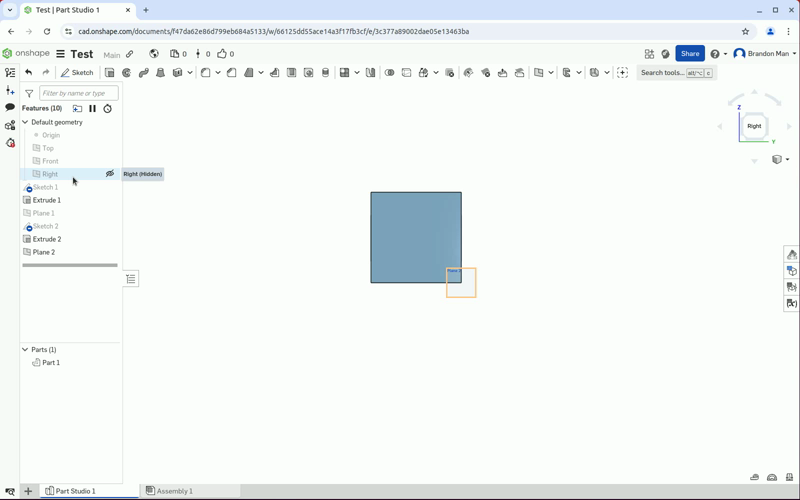
key(shift+s)
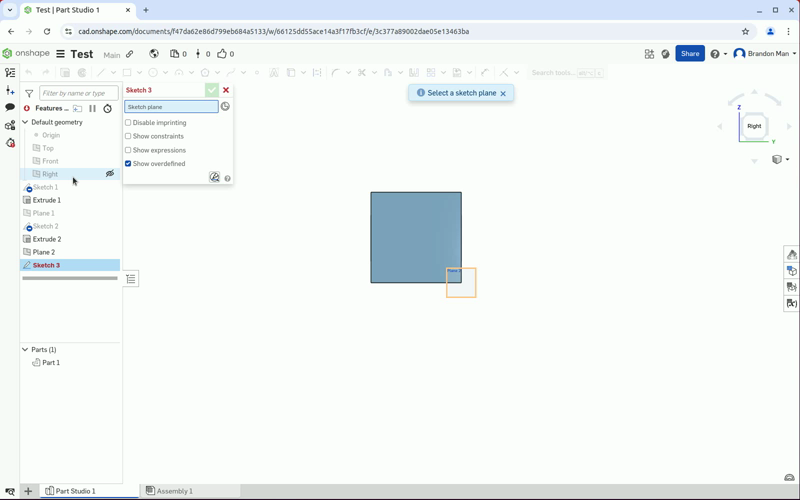
mouse_move(73, 254)
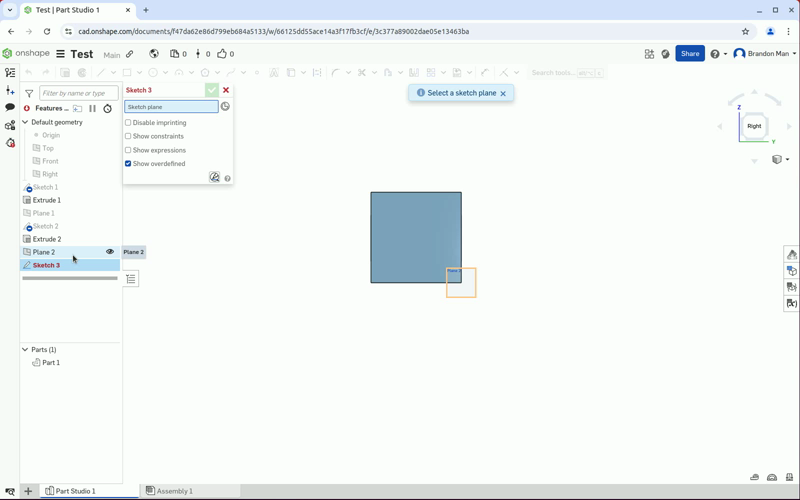
click(73, 254)
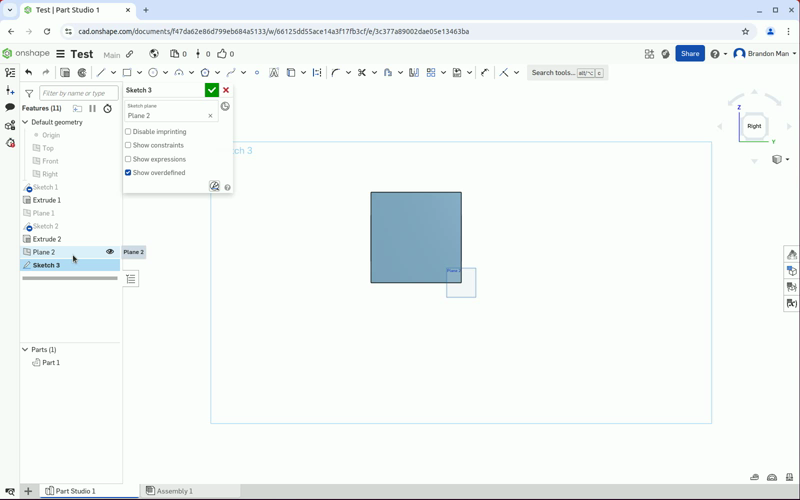
mouse_move(73, 352)
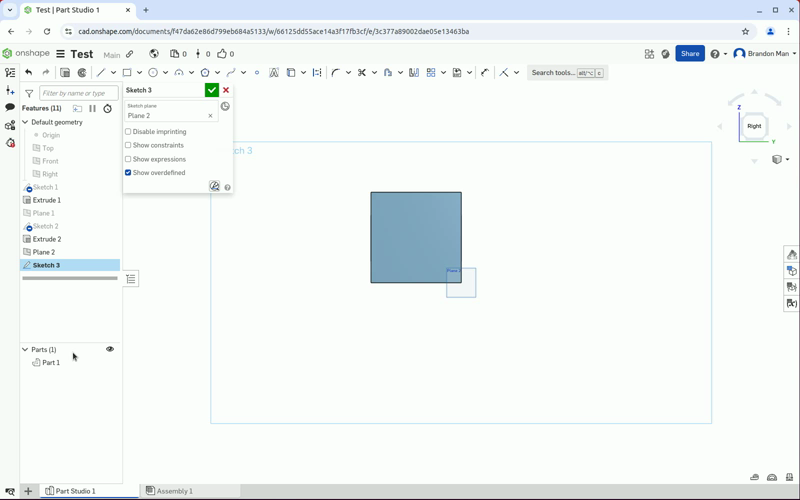
key(y)
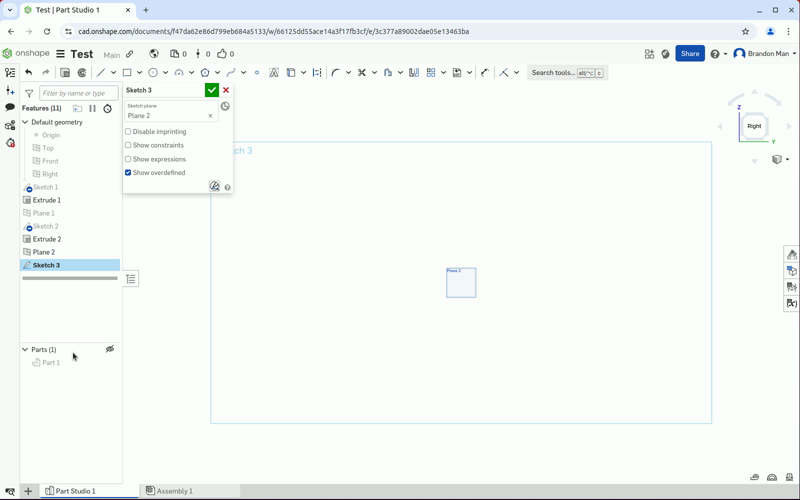
key(l)
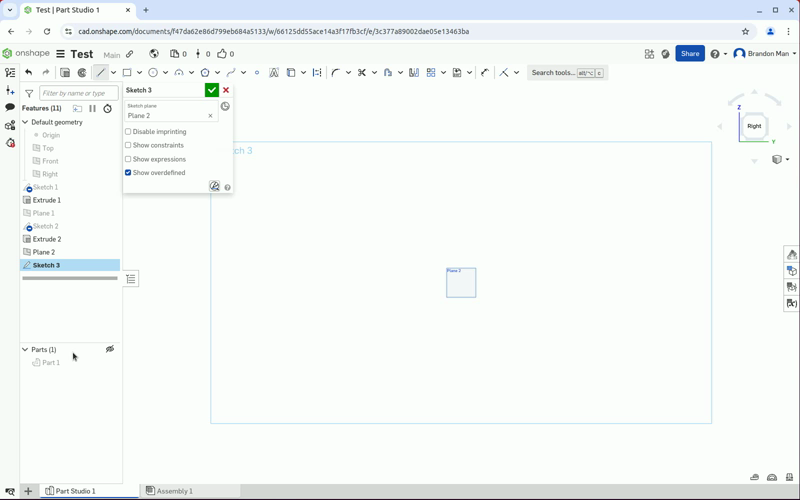
key_down(shift)
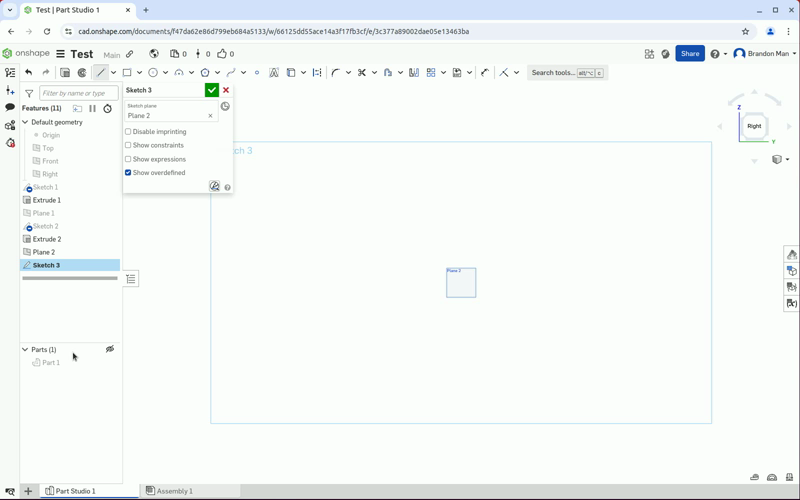
mouse_move(392, 260)
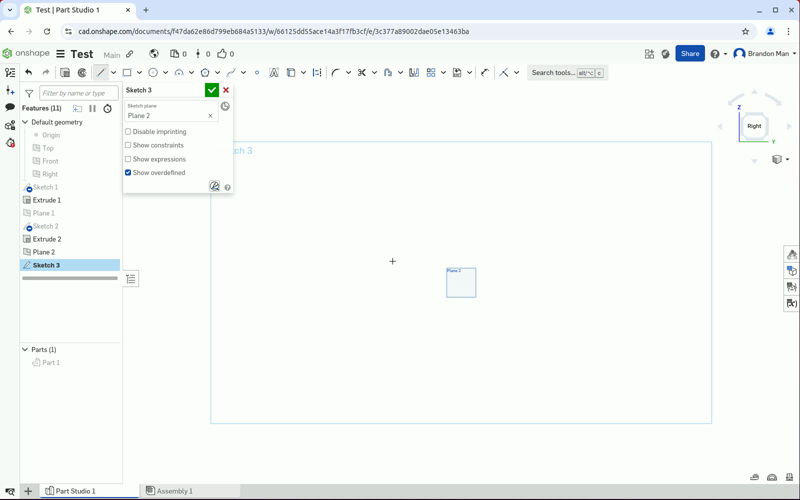
click(392, 260)
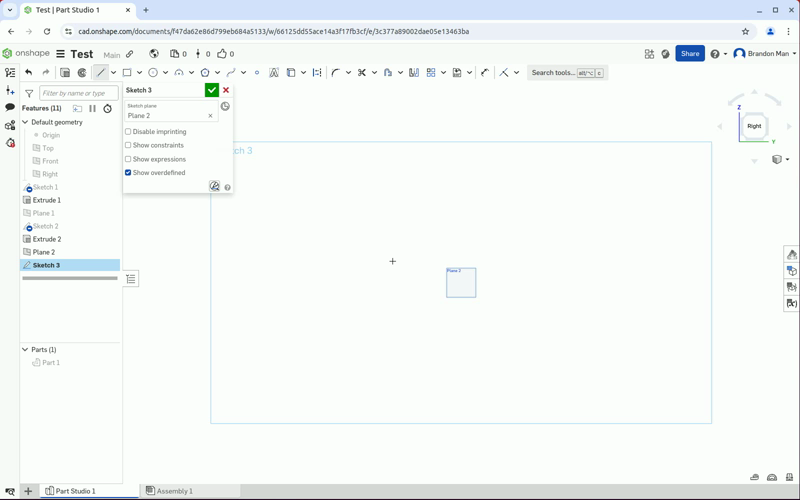
key_up(shift)
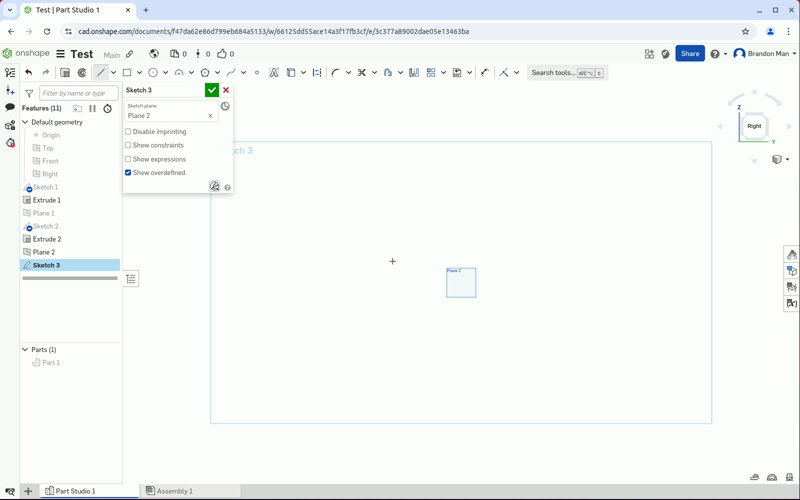
key_down(shift)
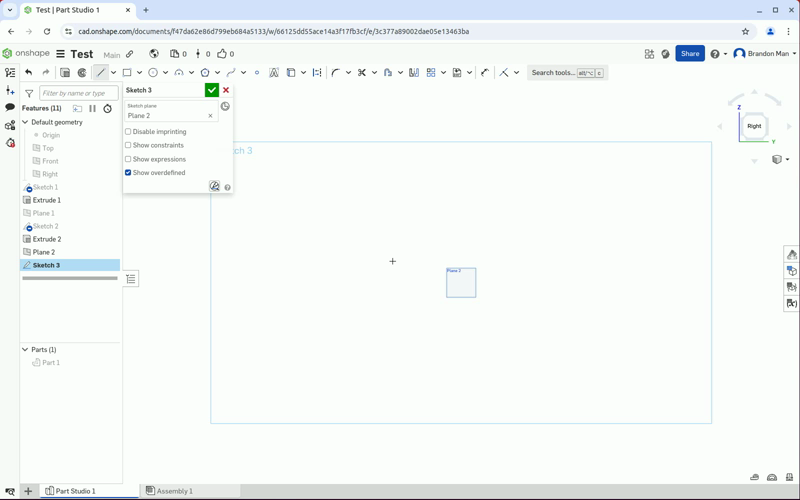
mouse_move(422, 260)
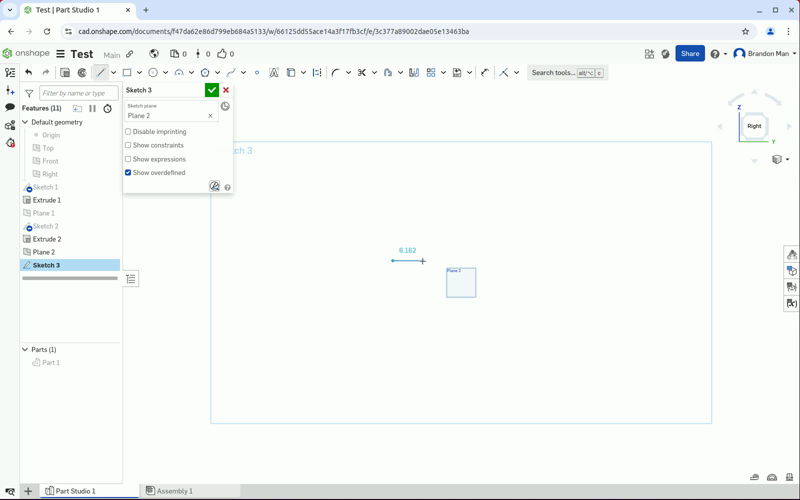
mouse_move(437, 260)
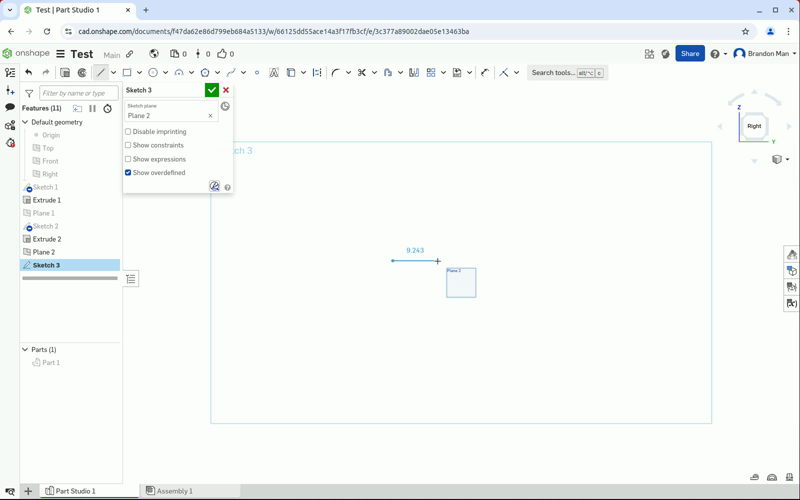
click(437, 260)
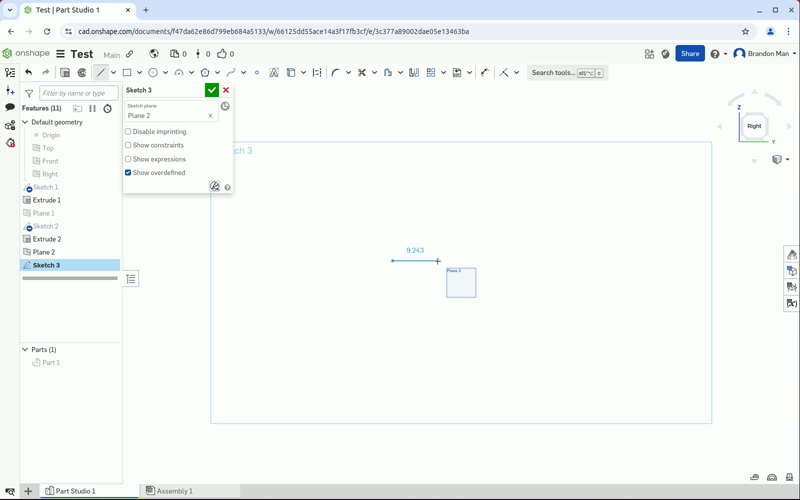
key_up(shift)
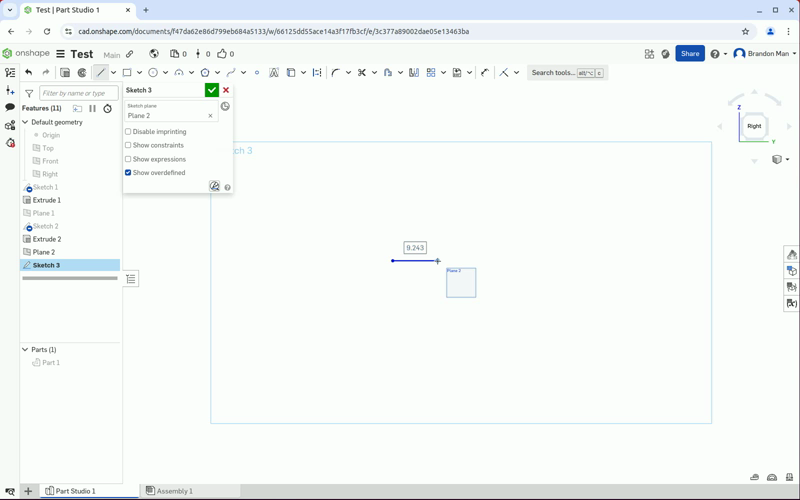
key_down(shift)
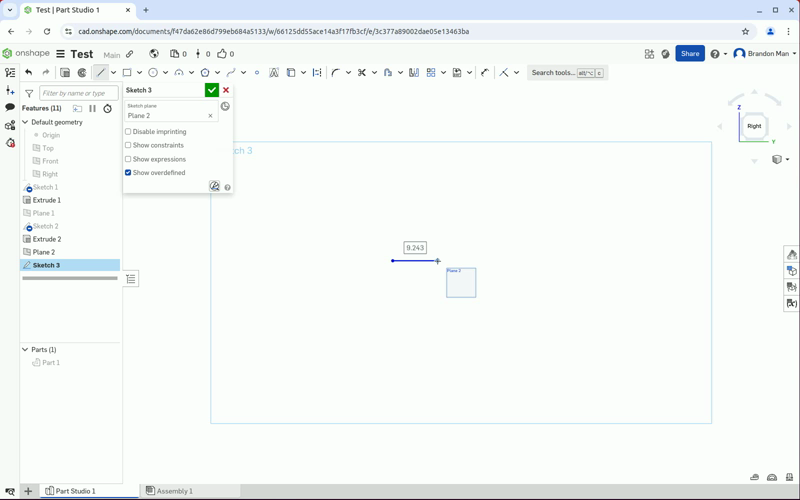
mouse_move(467, 260)
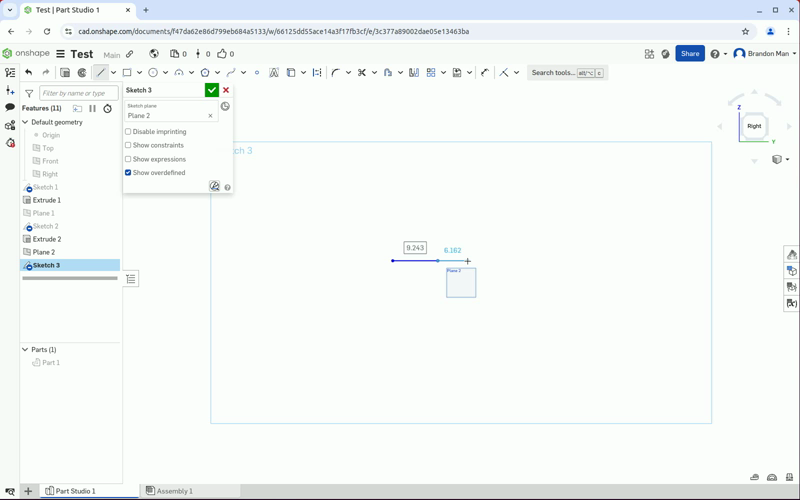
mouse_move(437, 215)
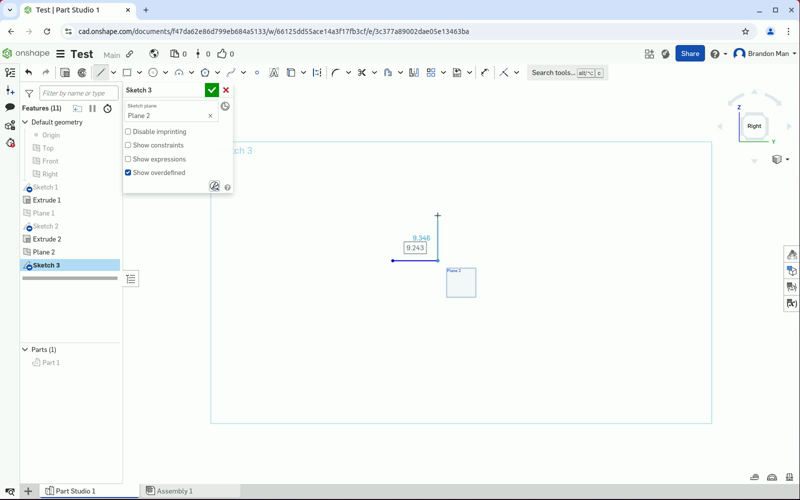
click(437, 215)
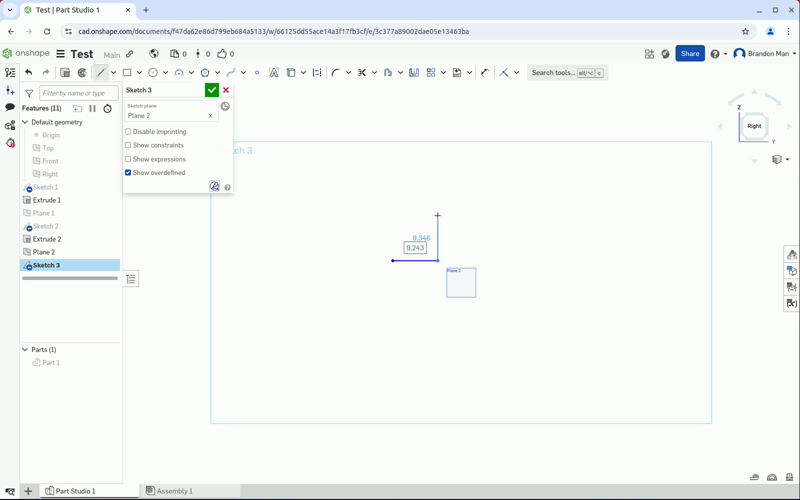
key_up(shift)
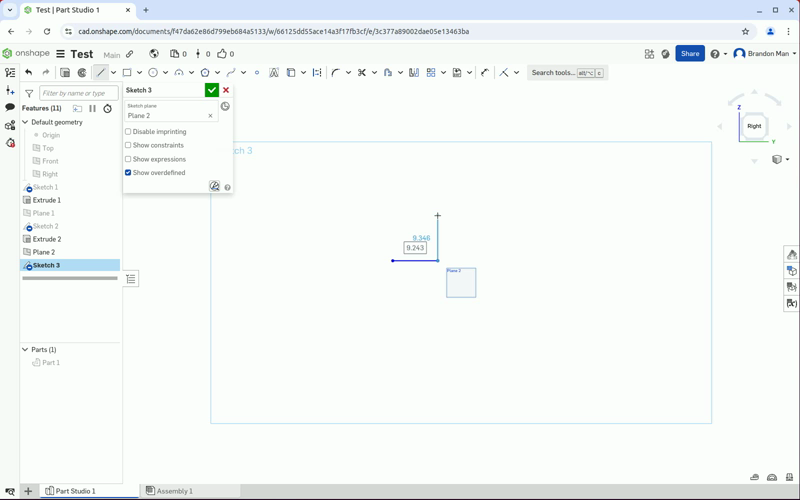
key_down(shift)
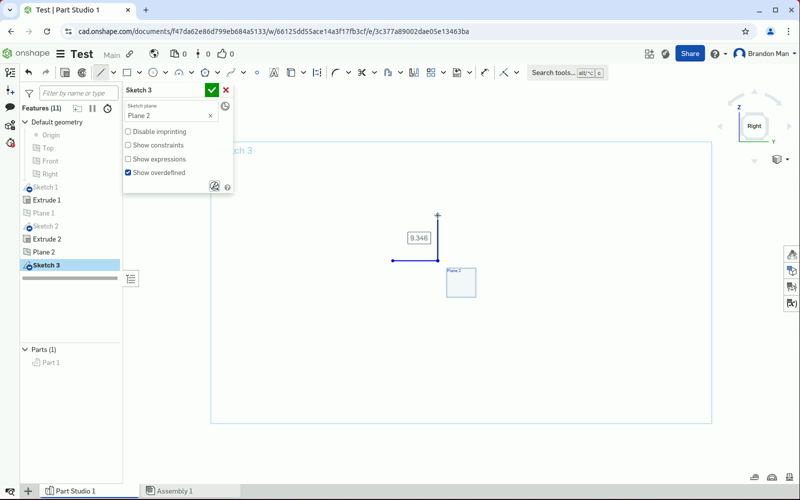
mouse_move(467, 215)
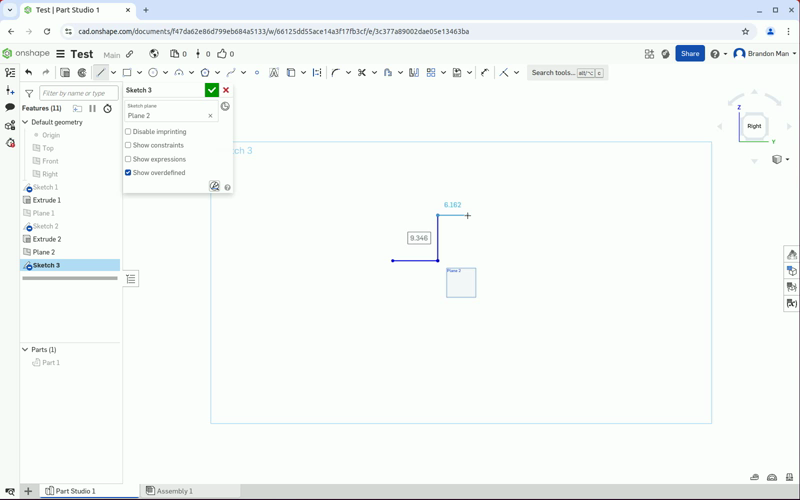
mouse_move(392, 215)
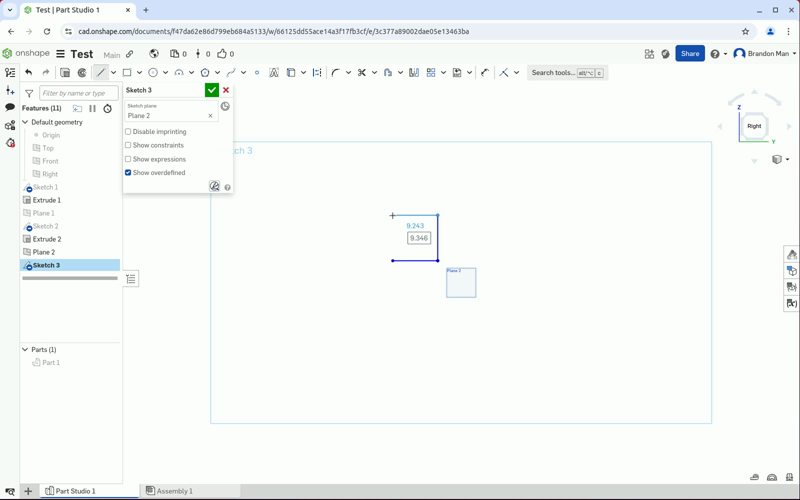
click(392, 215)
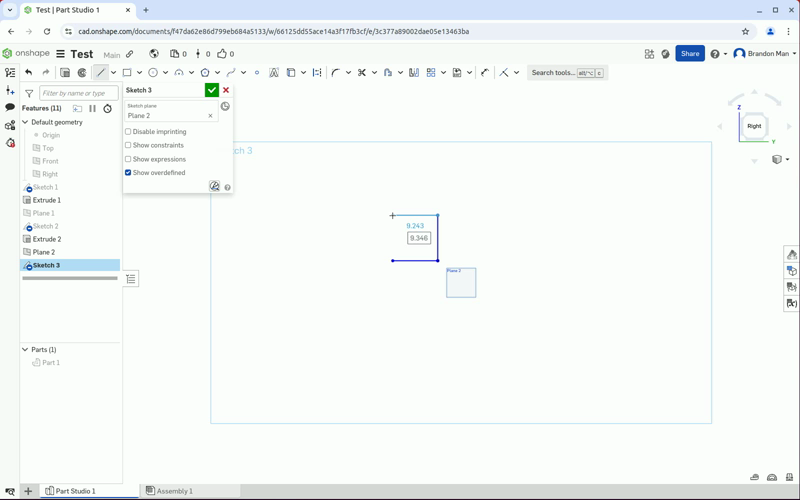
key_up(shift)
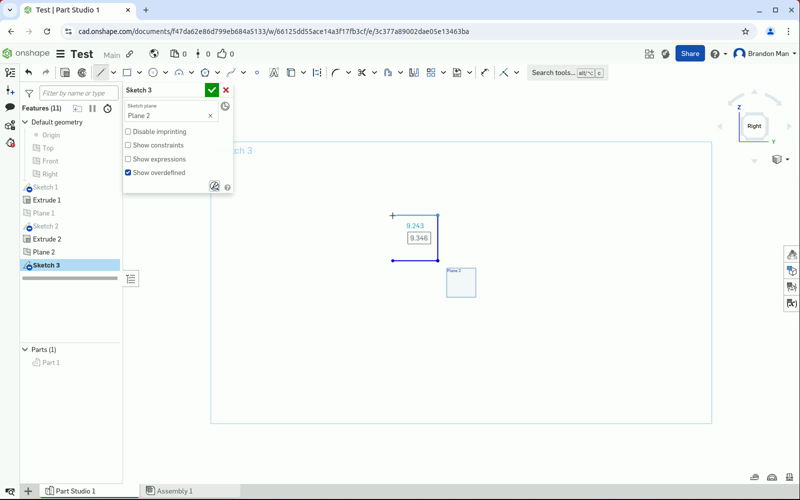
mouse_move(422, 215)
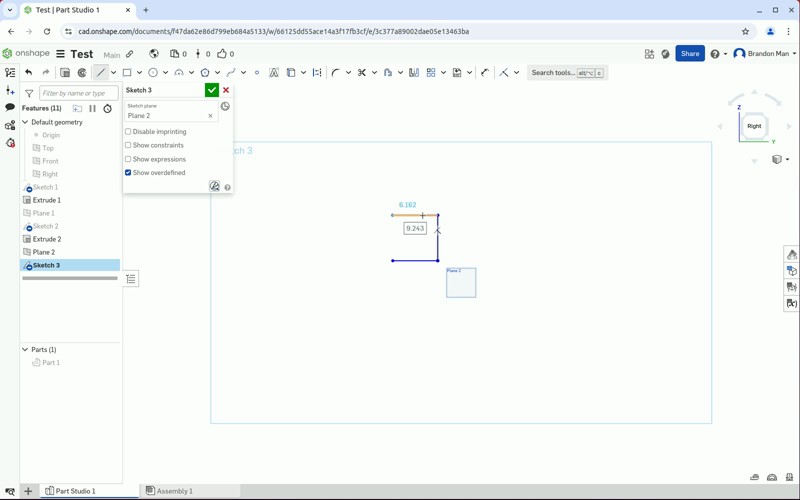
key_down(shift)
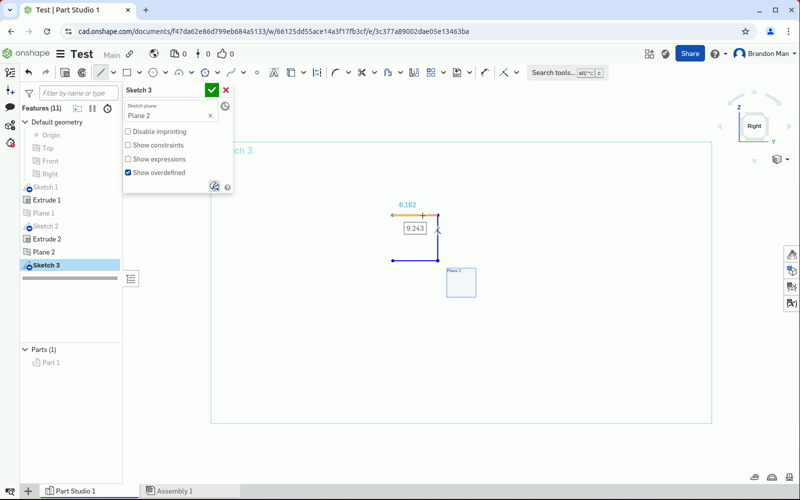
mouse_move(392, 260)
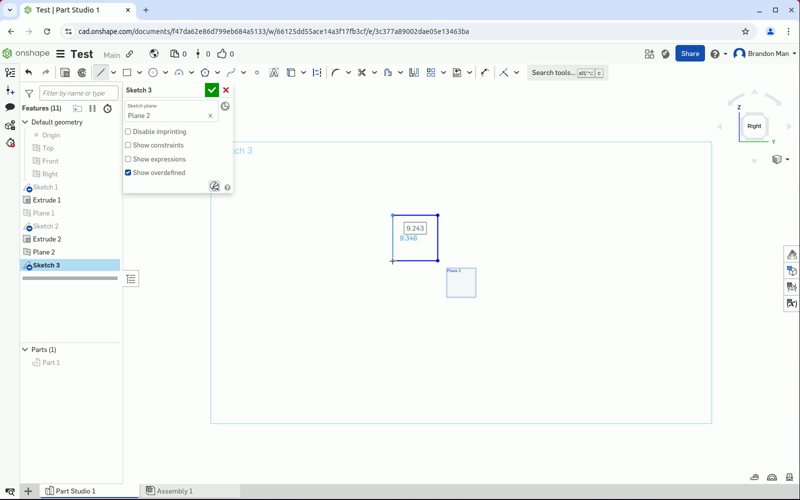
key_up(shift)
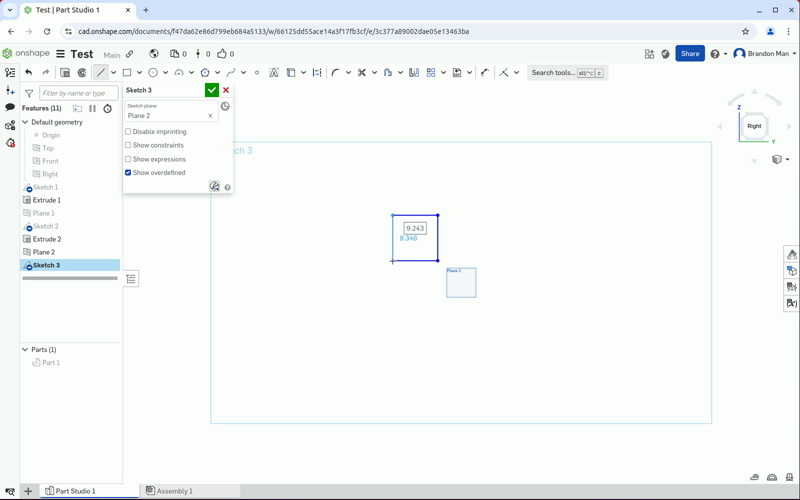
click(392, 260)
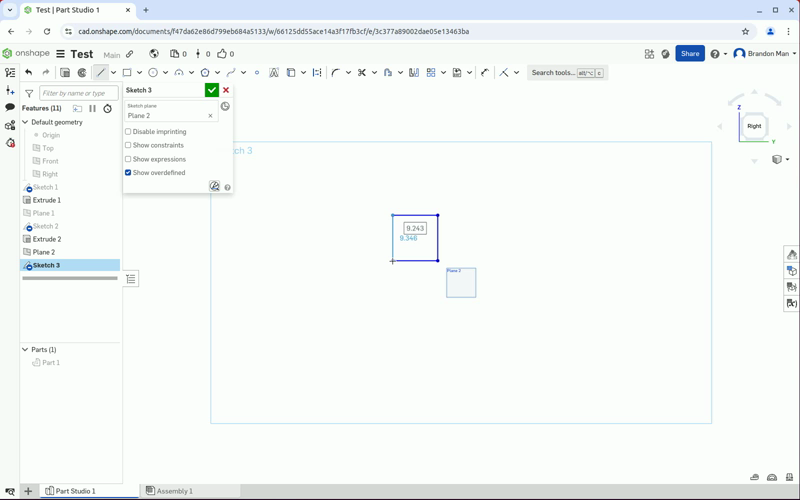
key(esc)
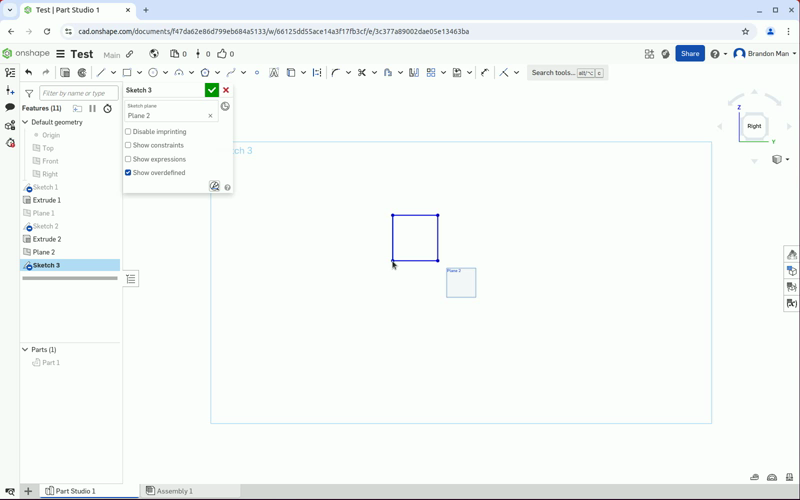
mouse_move(398, 217)
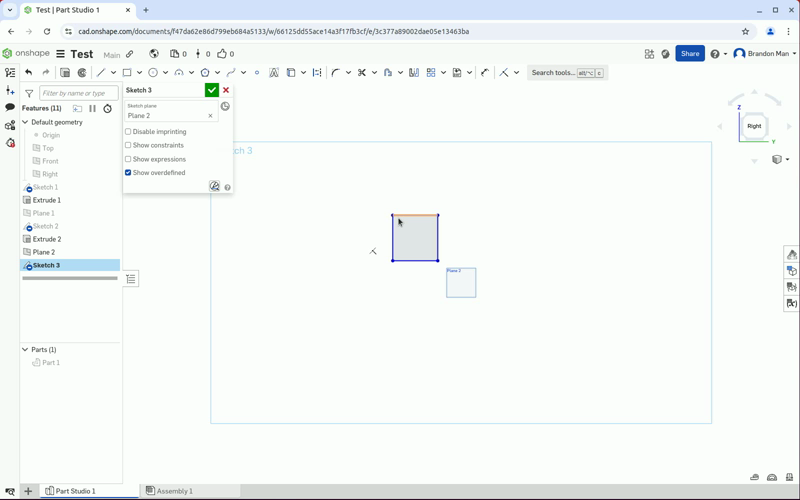
click(398, 217)
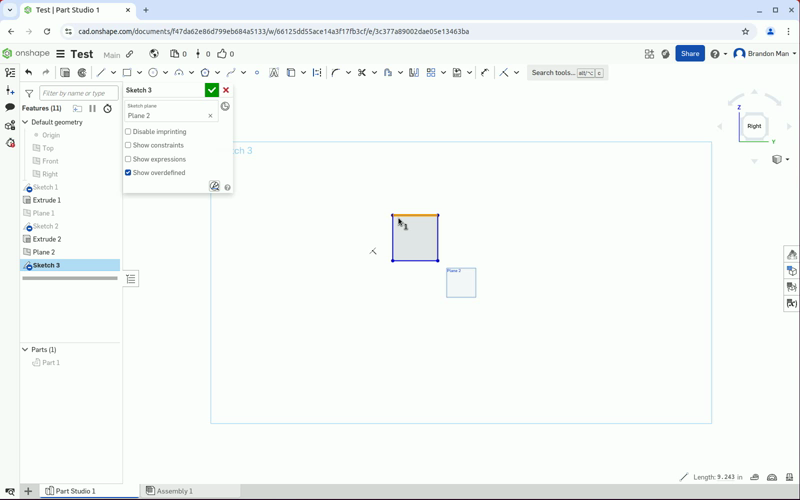
mouse_move(73, 352)
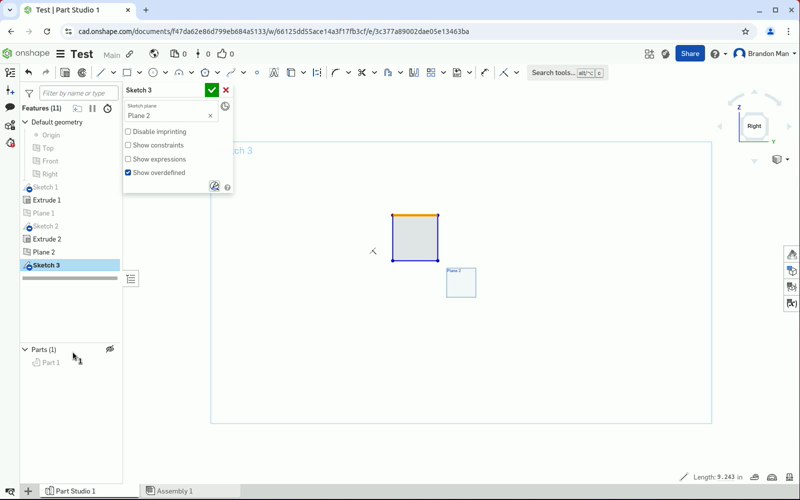
key(shift+y)
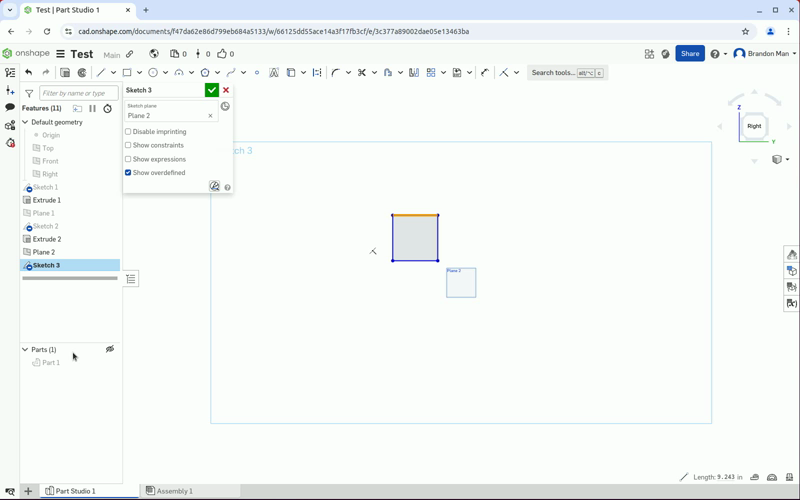
key(shift+e)
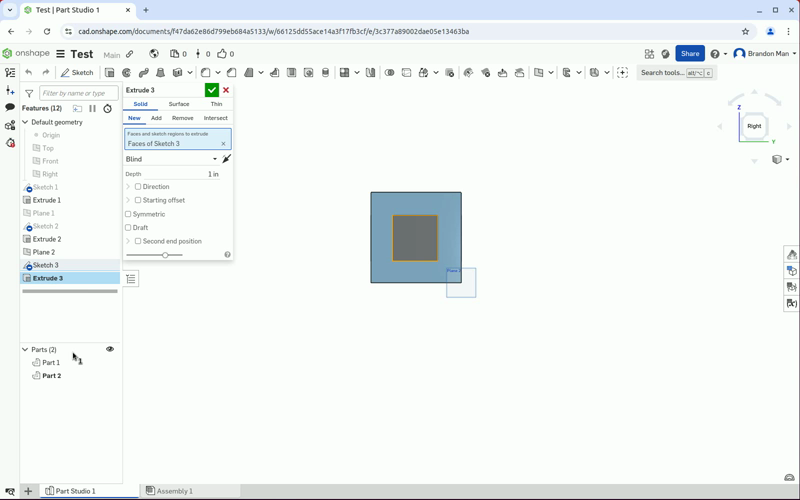
mouse_move(143, 106)
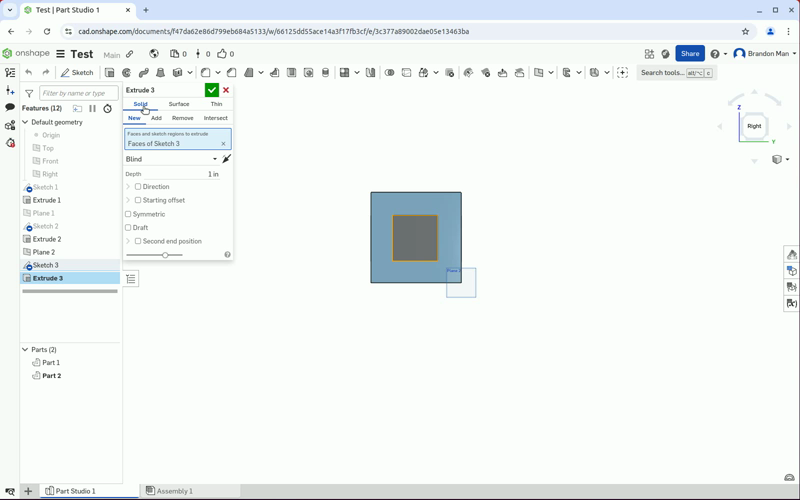
click(143, 106)
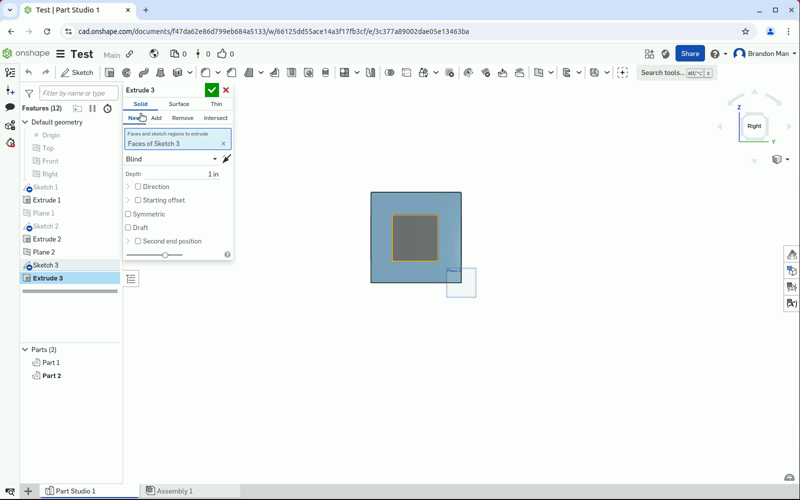
mouse_move(137, 120)
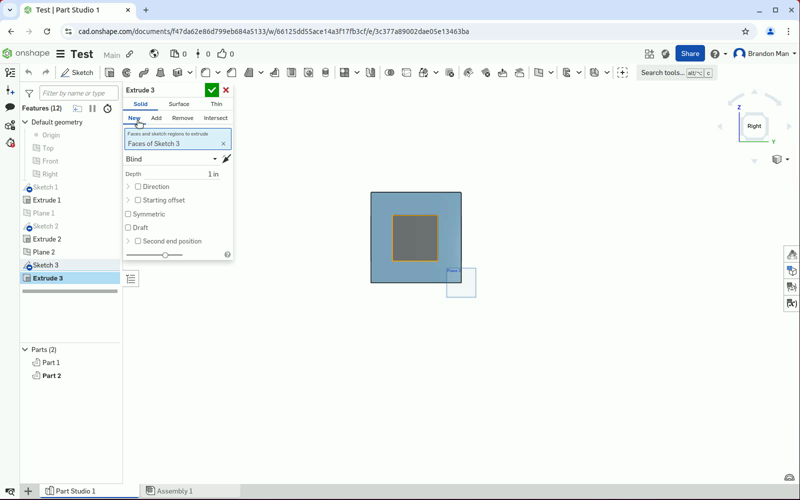
click(137, 120)
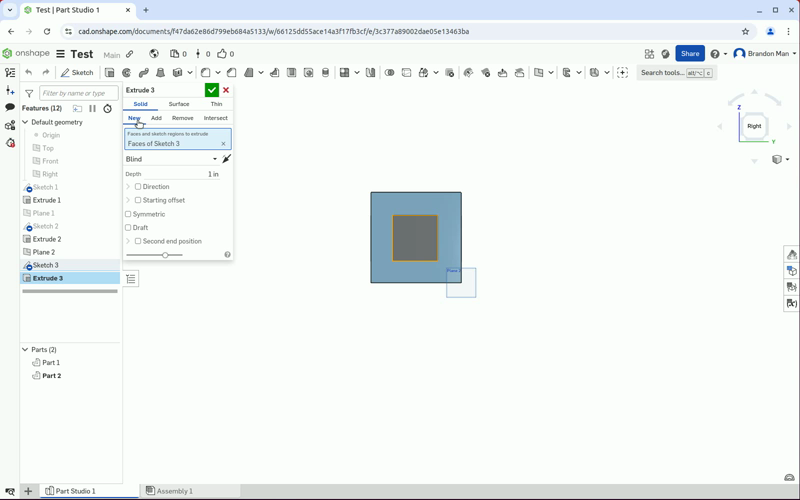
key(tab, 4)
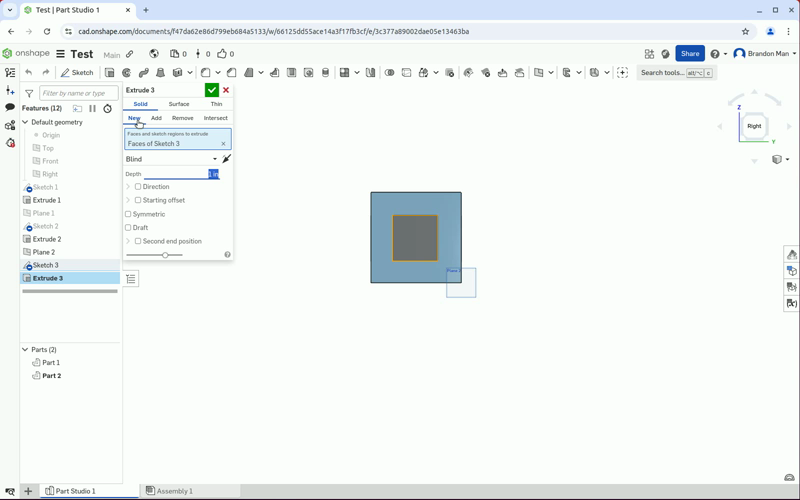
text(4.574)
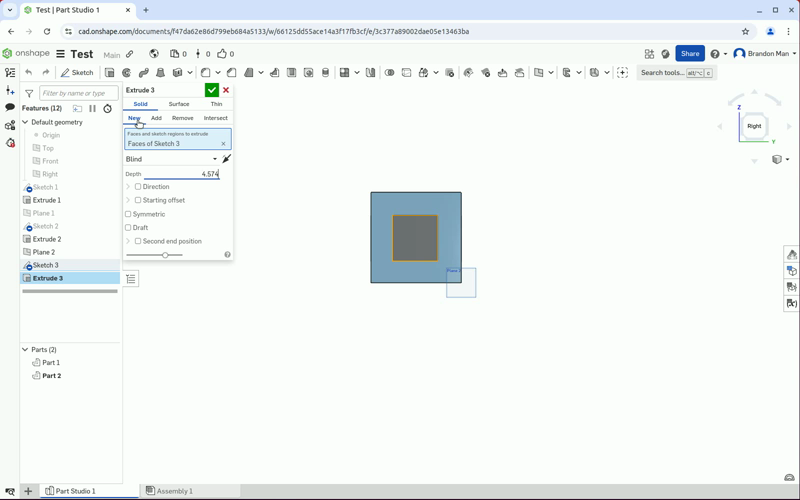
key(enter)
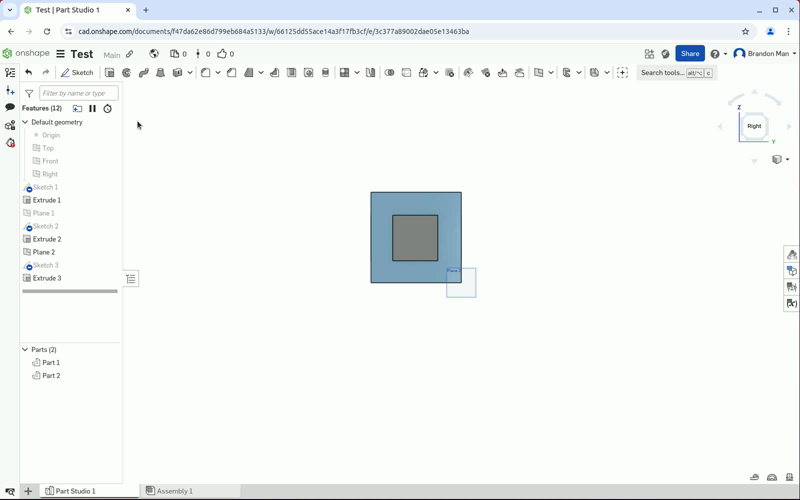
key(shift+h)
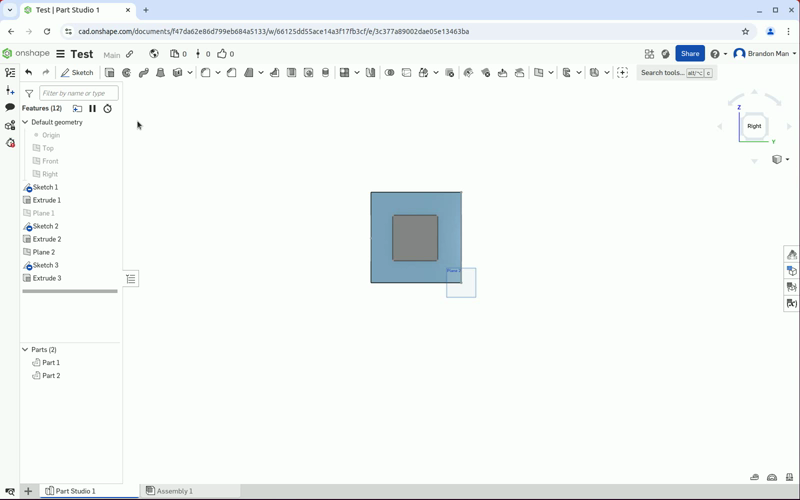
key(shift+h)
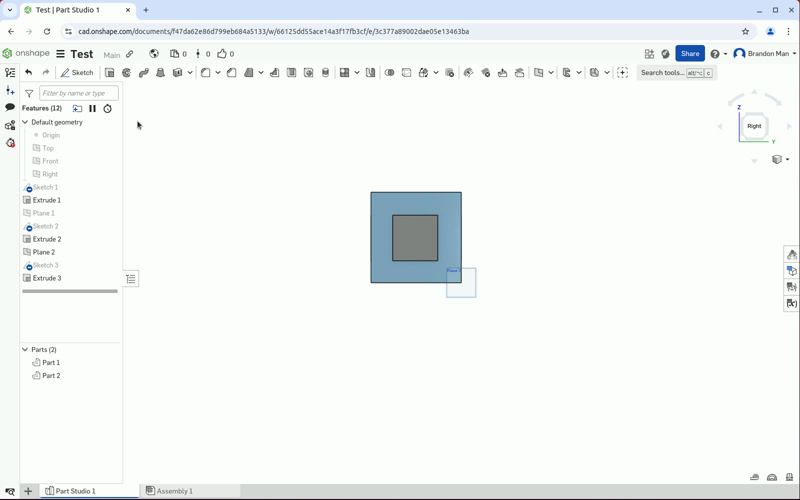
mouse_move(73, 189)
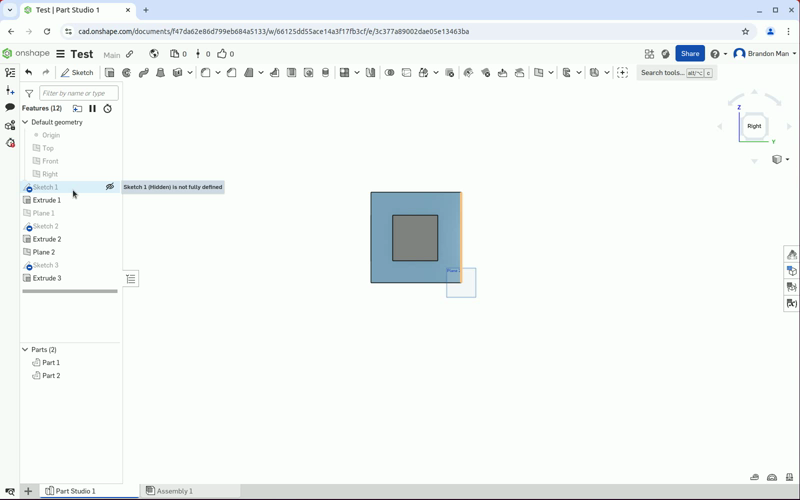
click(73, 189)
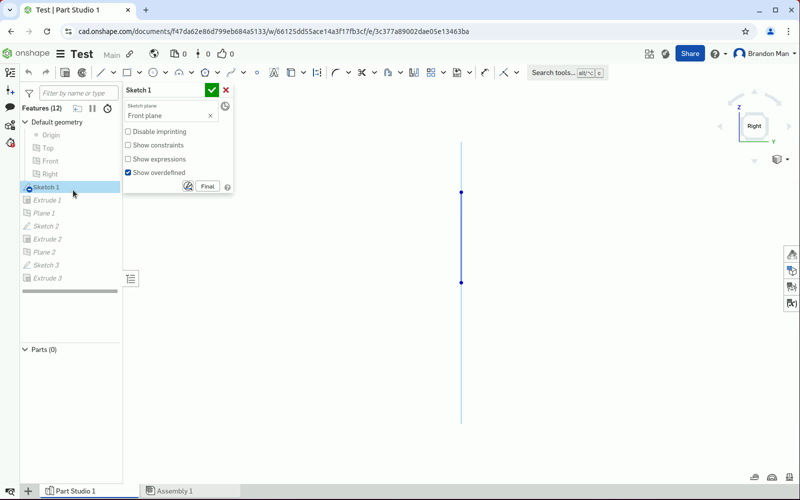
mouse_move(229, 92)
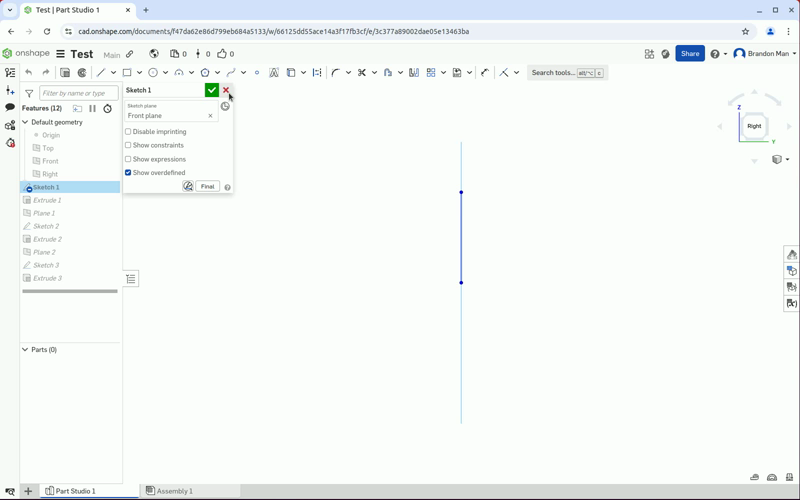
click(229, 92)
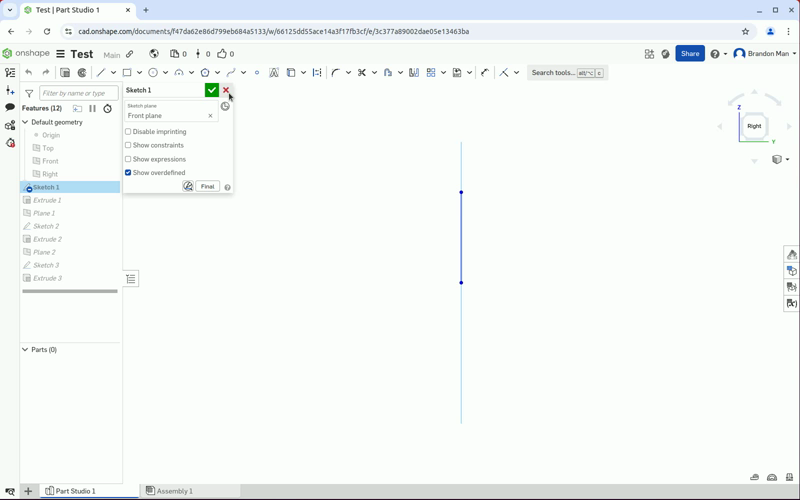
key(shift+s)
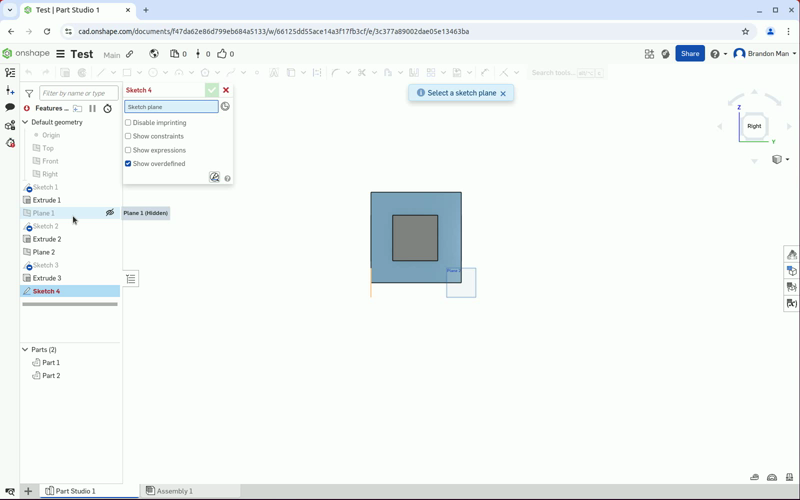
scroll(3)
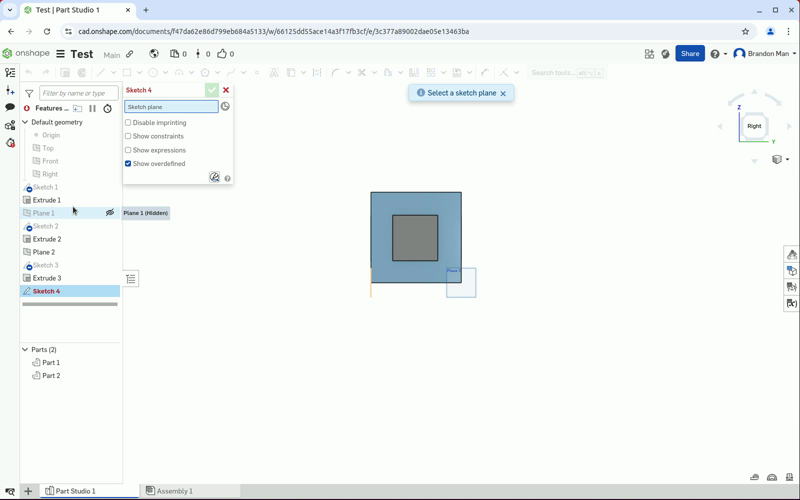
mouse_move(73, 176)
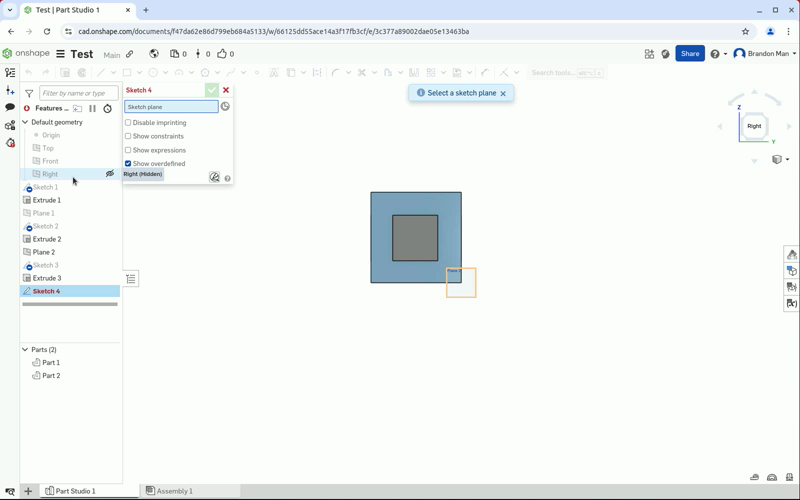
click(73, 176)
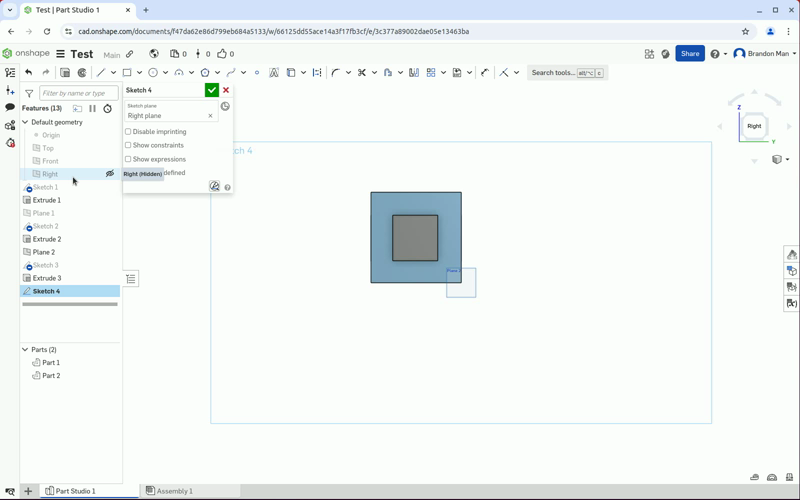
mouse_move(73, 352)
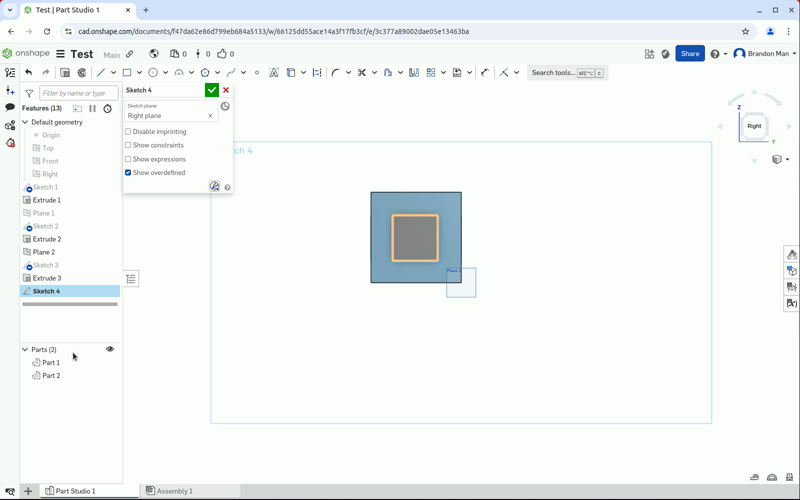
key(y)
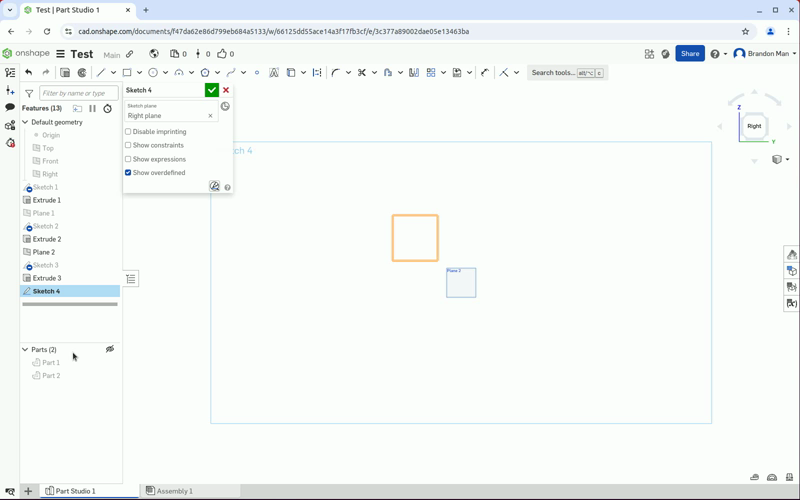
key(c)
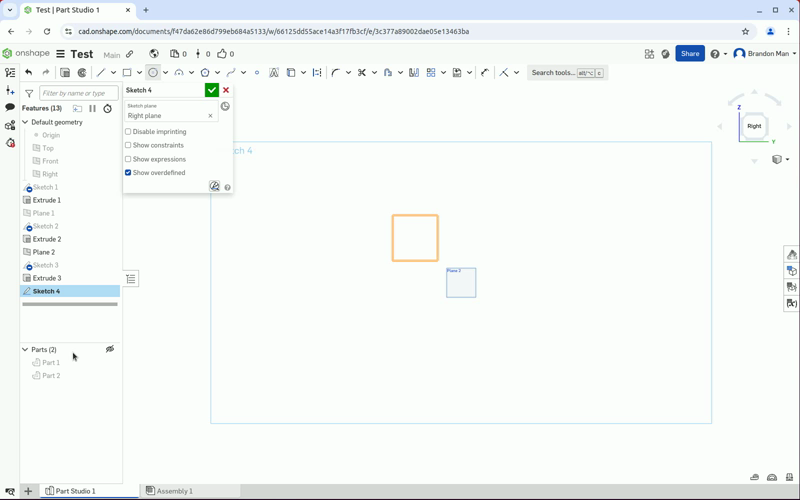
key_down(shift)
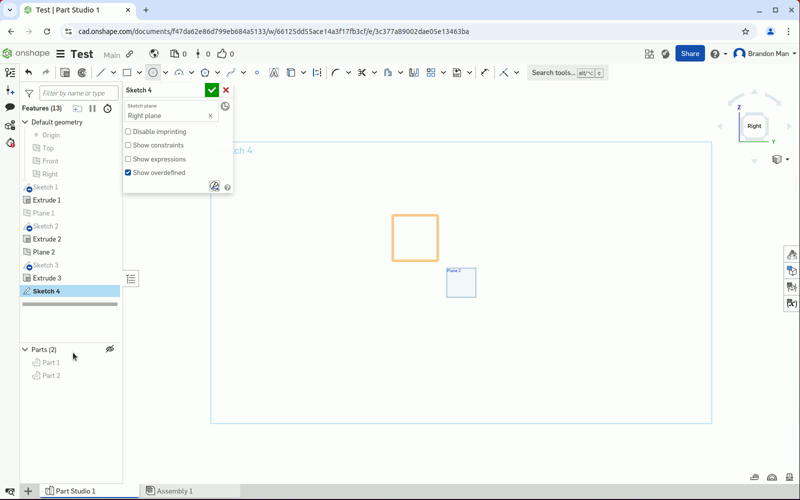
mouse_move(415, 238)
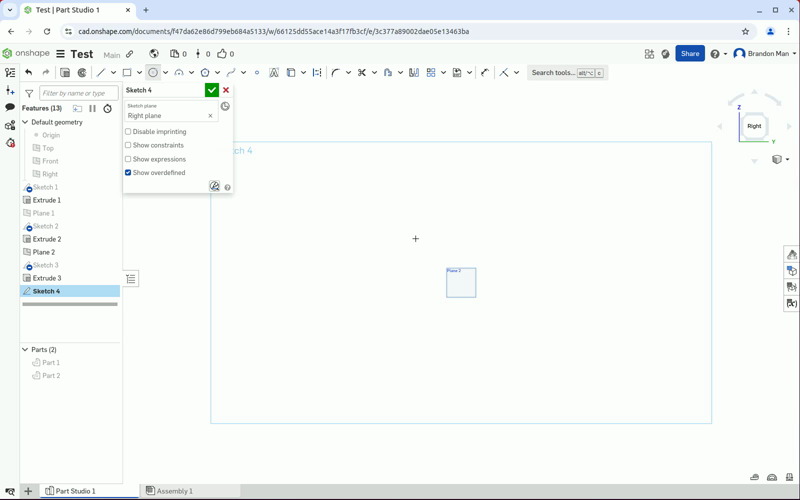
click(415, 238)
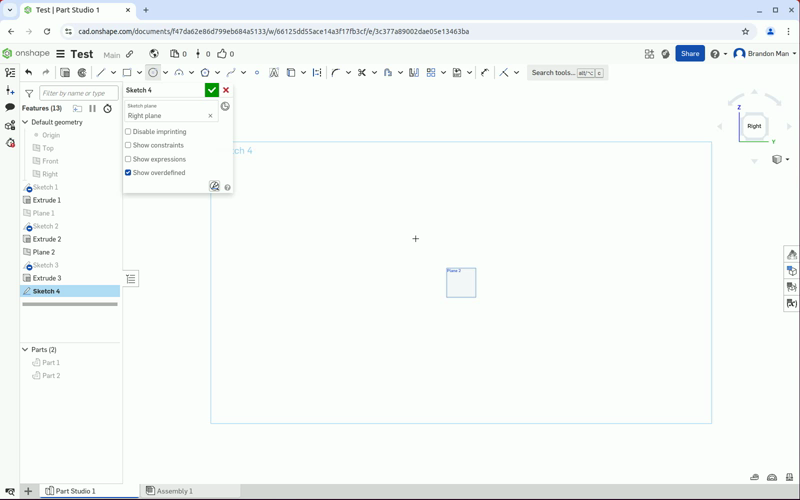
key_up(shift)
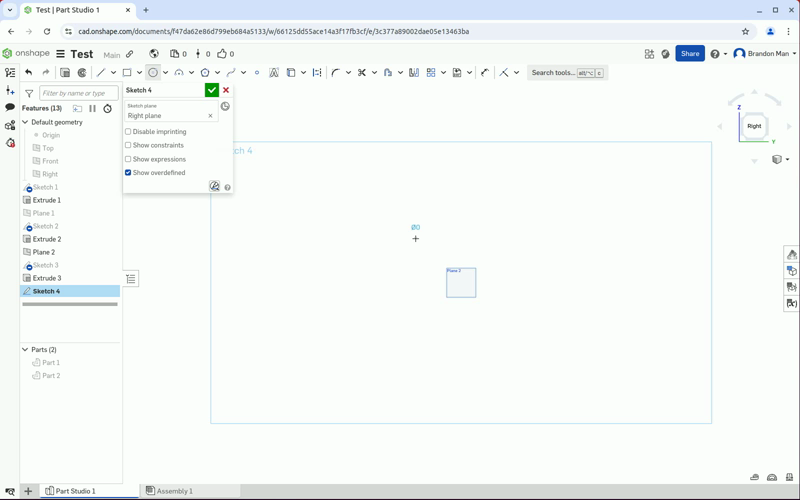
mouse_move(438, 238)
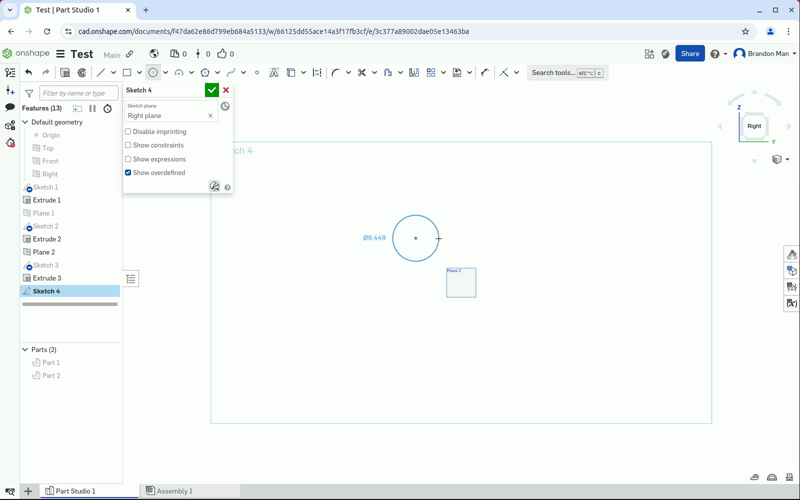
click(438, 238)
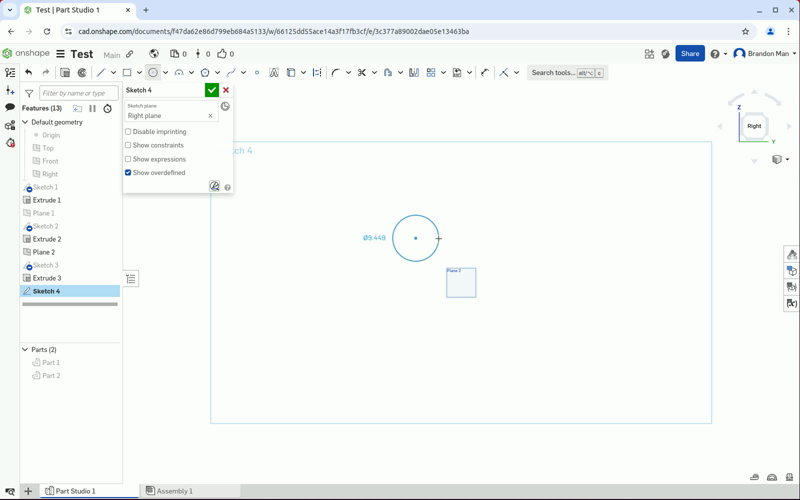
key(esc)
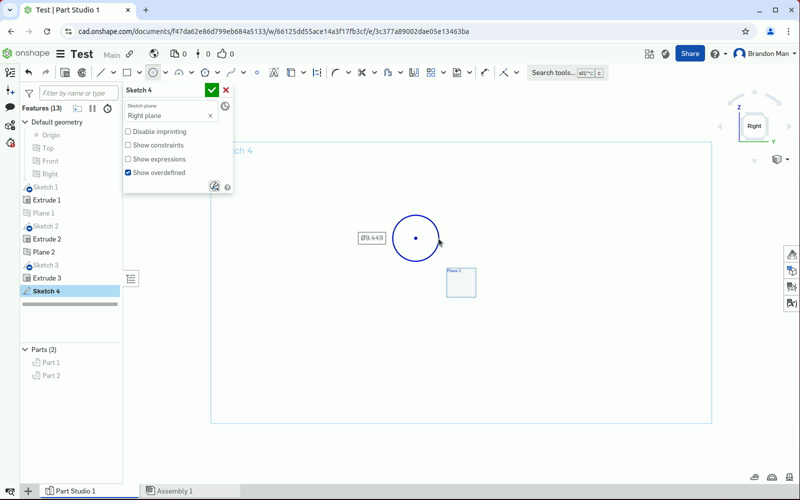
mouse_move(412, 241)
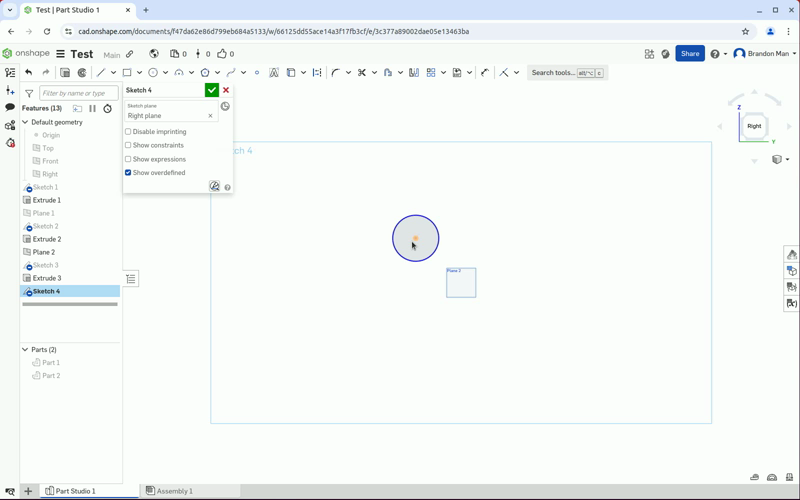
scroll(6)
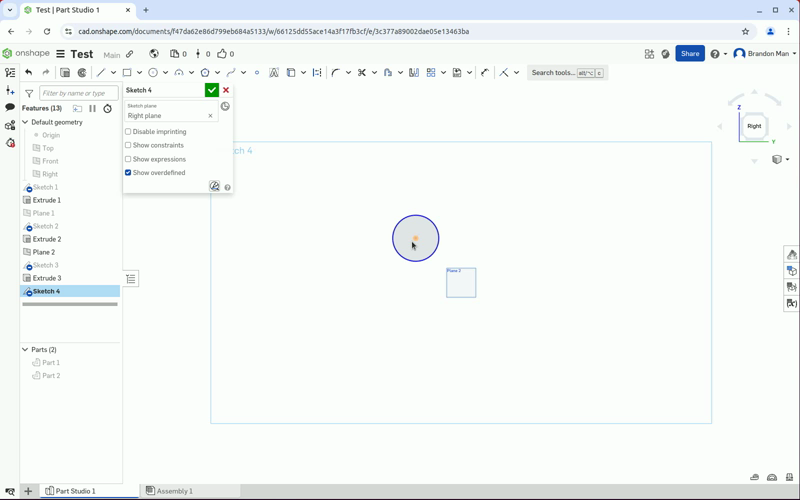
scroll(6)
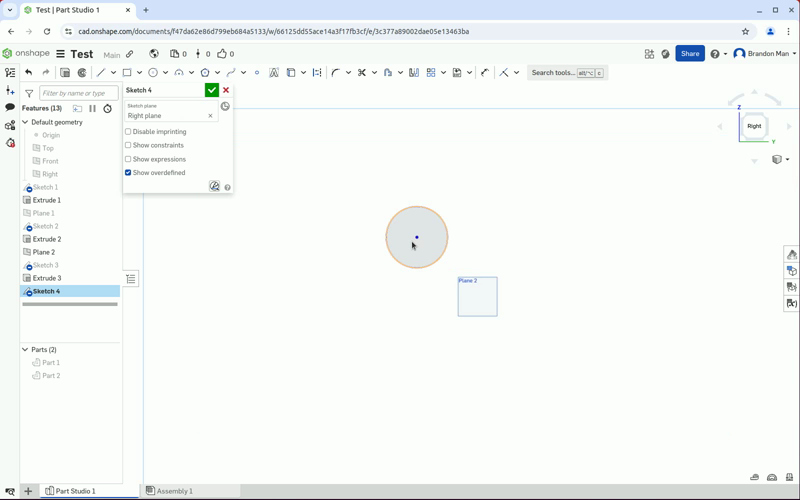
scroll(6)
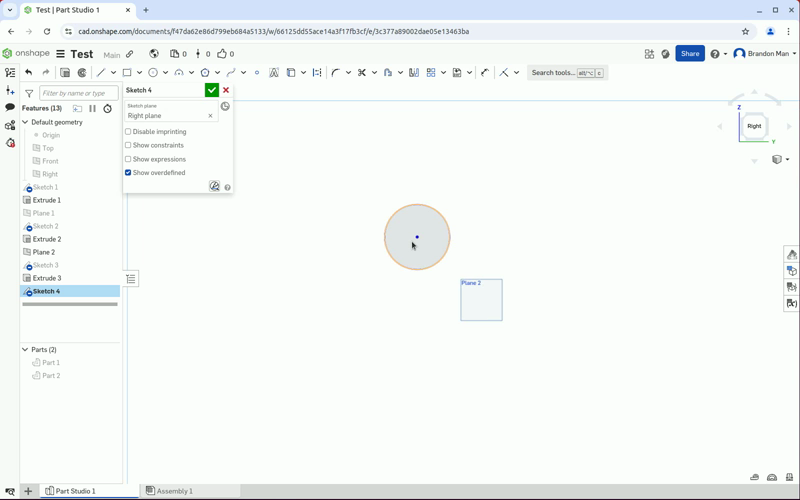
scroll(6)
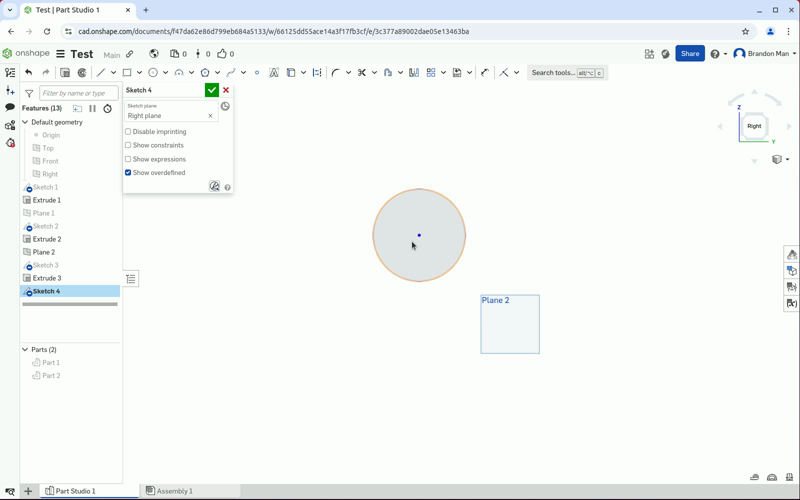
scroll(6)
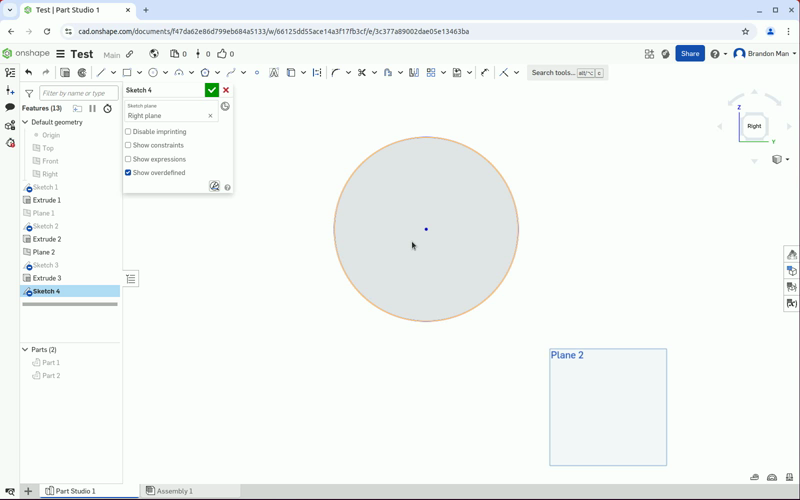
scroll(6)
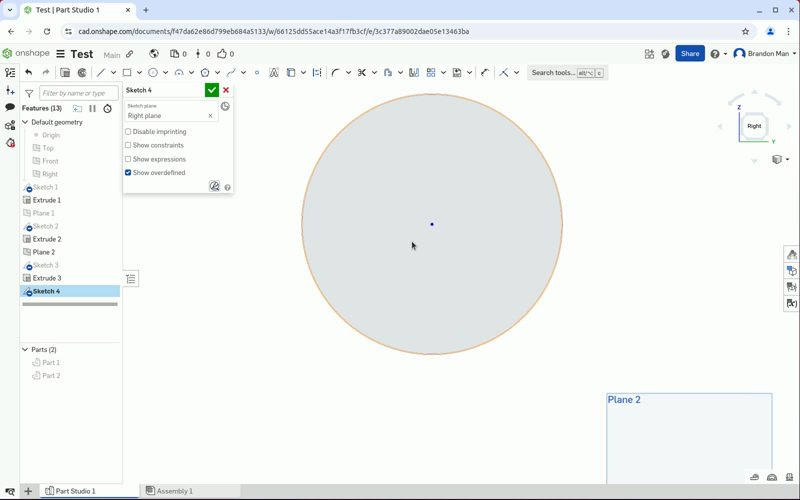
scroll(6)
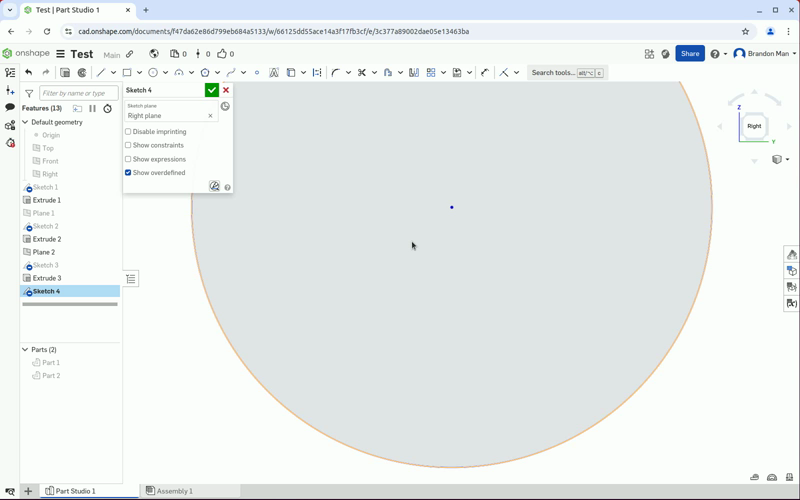
click(412, 241)
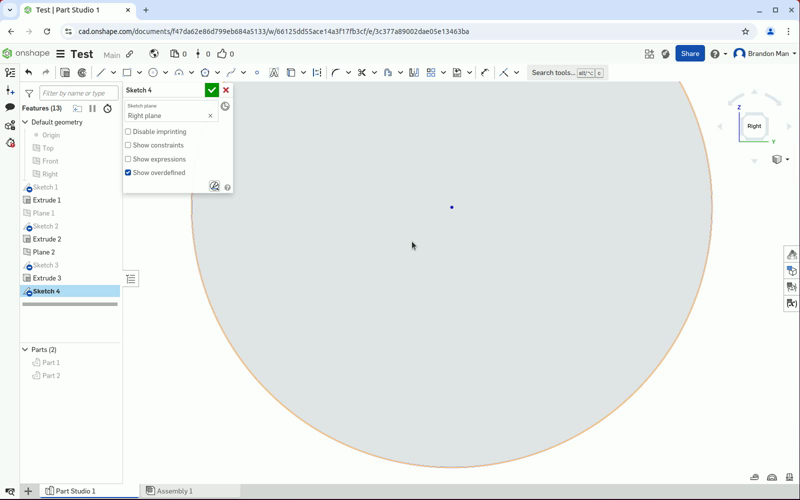
scroll(-6)
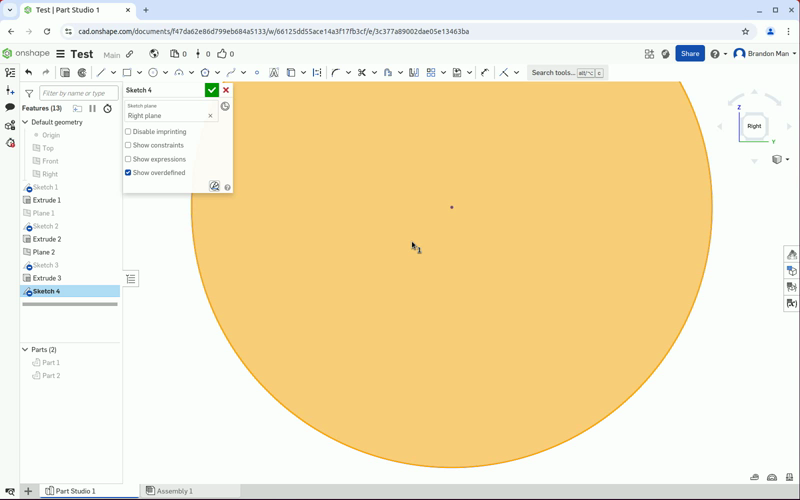
scroll(-6)
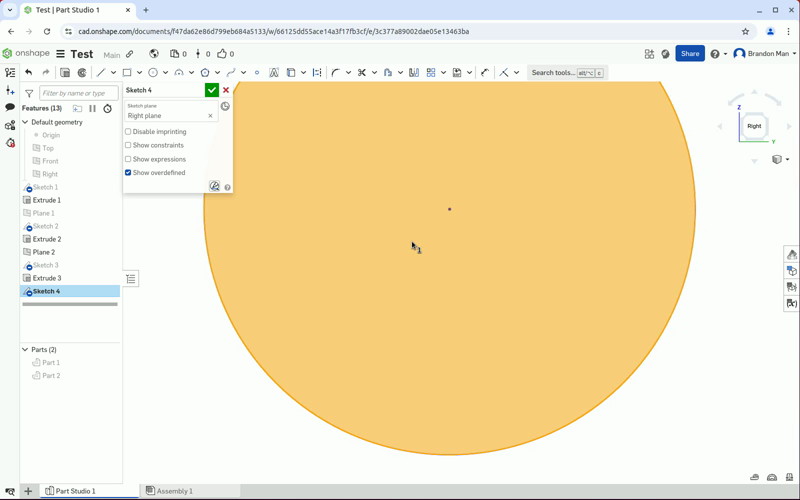
scroll(-6)
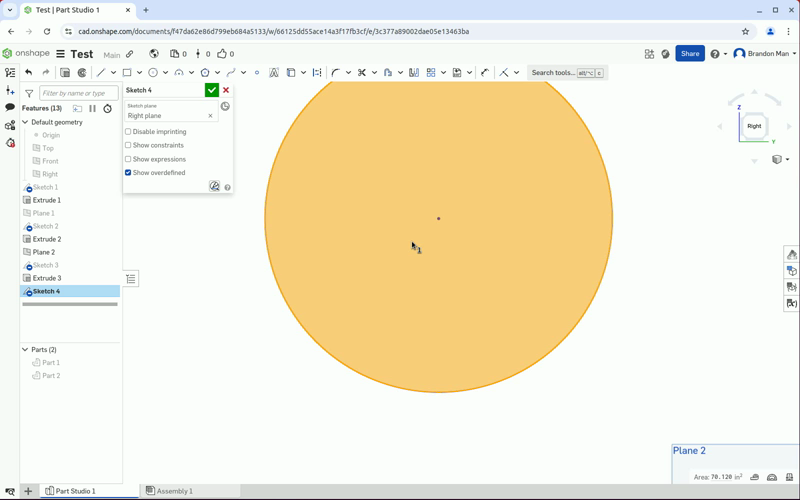
scroll(-6)
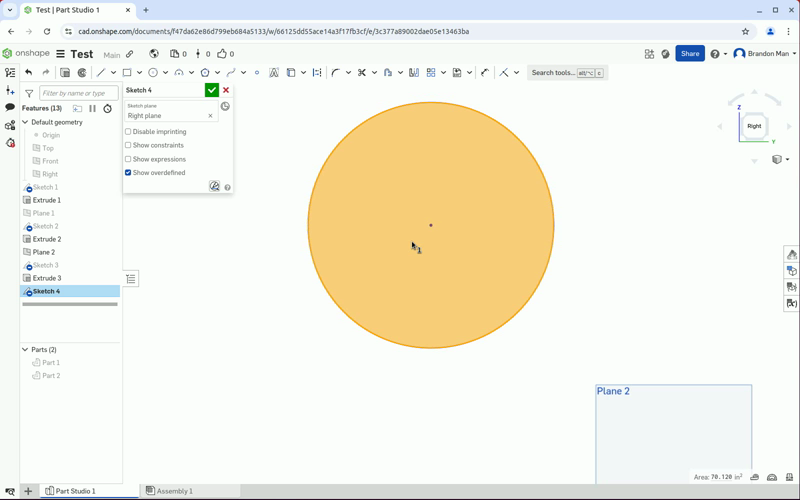
scroll(-6)
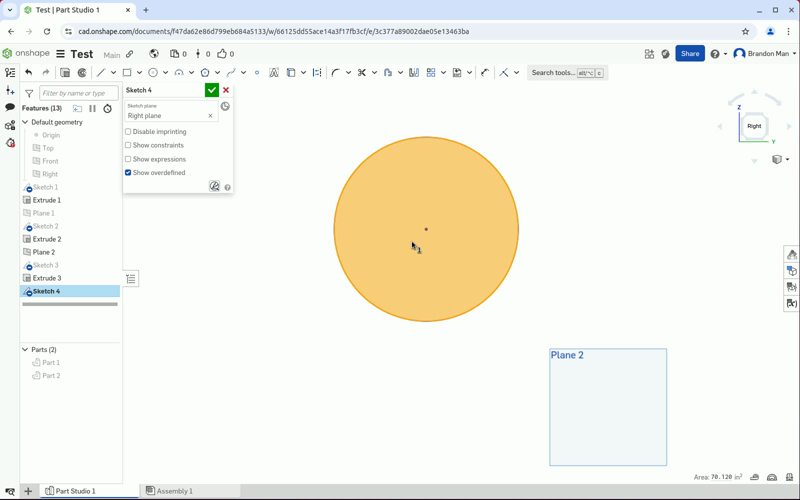
scroll(-6)
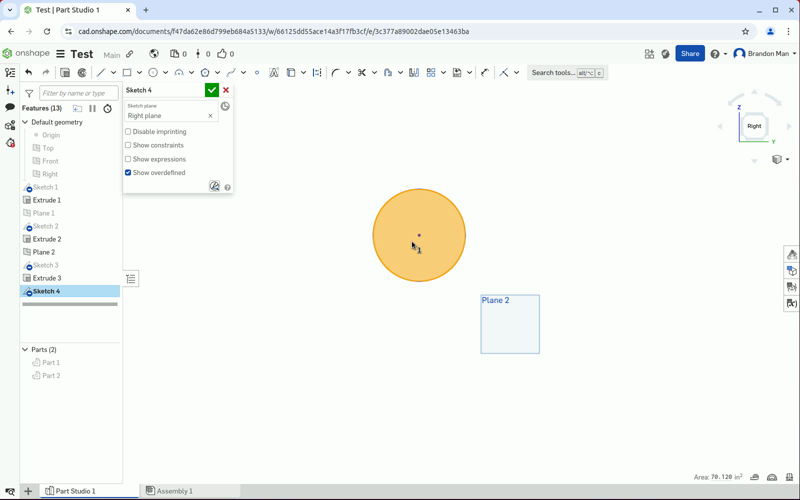
scroll(-6)
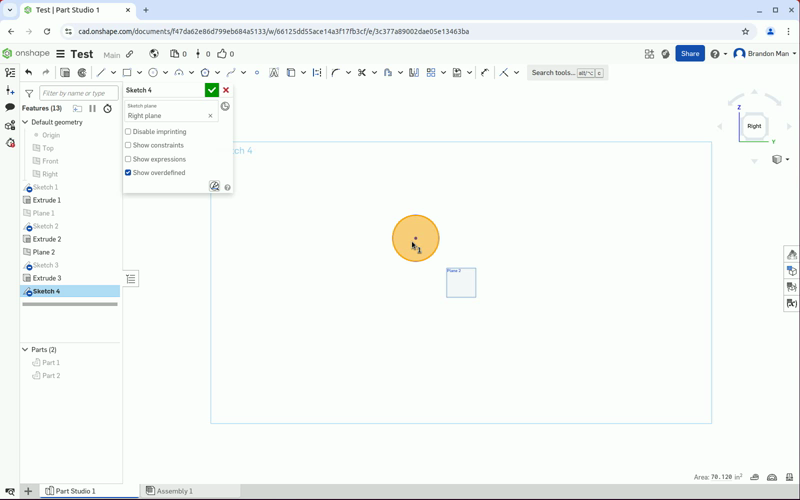
mouse_move(73, 352)
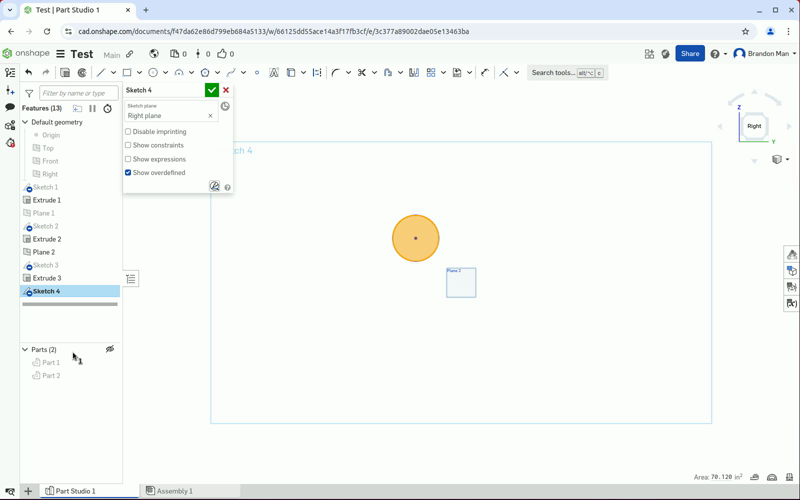
key(shift+y)
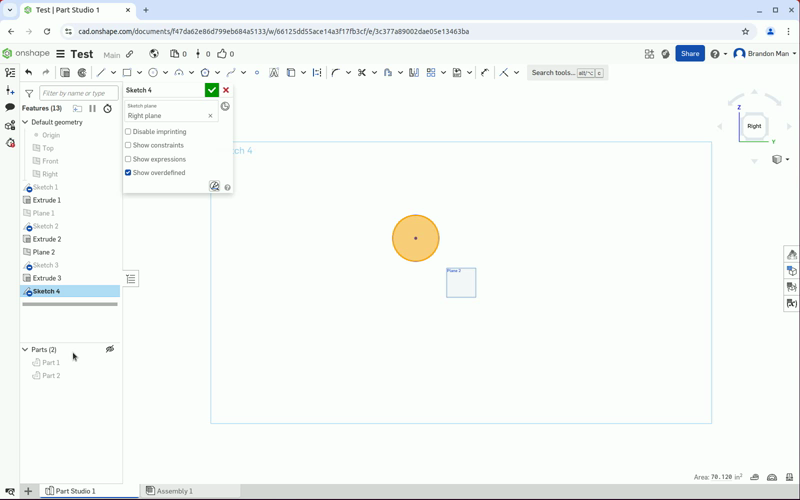
key(shift+e)
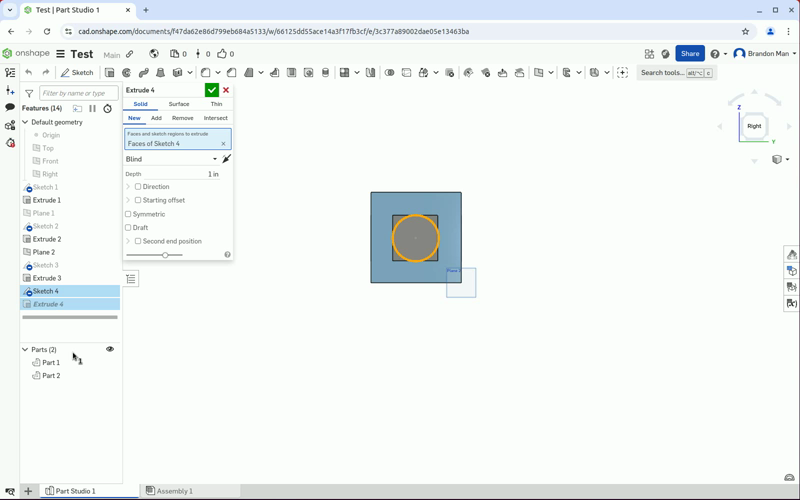
mouse_move(143, 106)
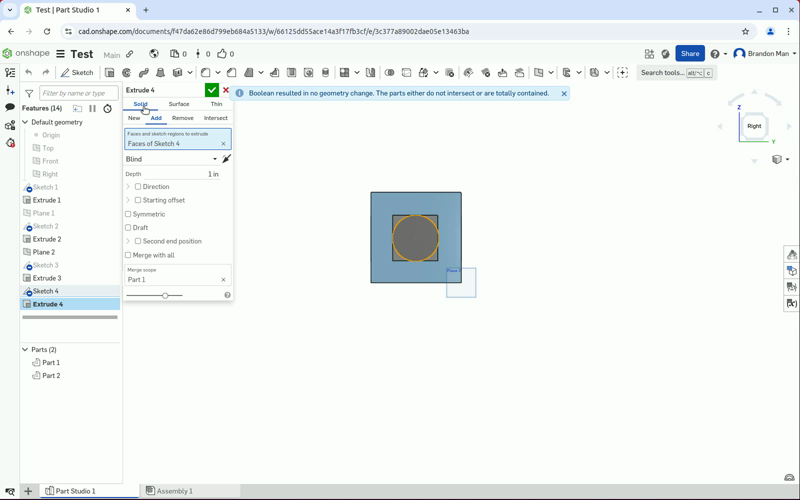
click(143, 106)
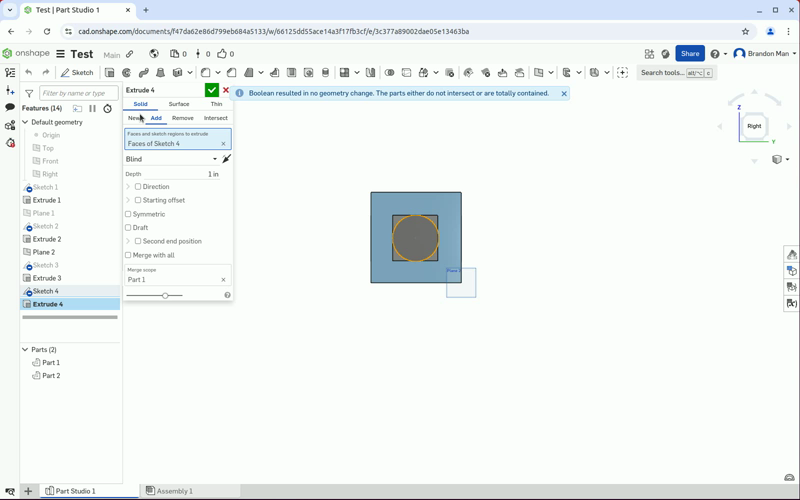
mouse_move(137, 120)
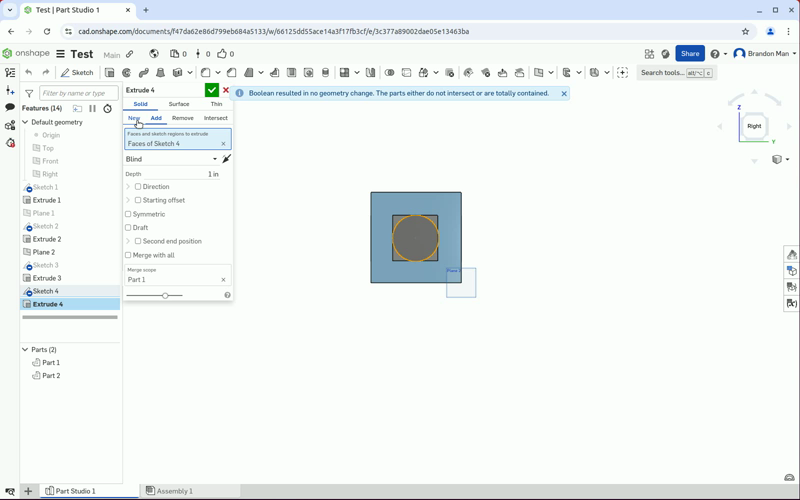
click(137, 120)
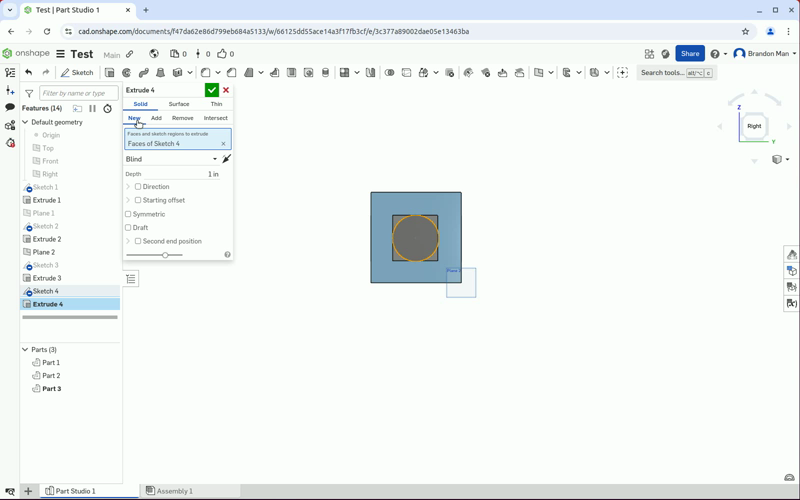
key(tab, 4)
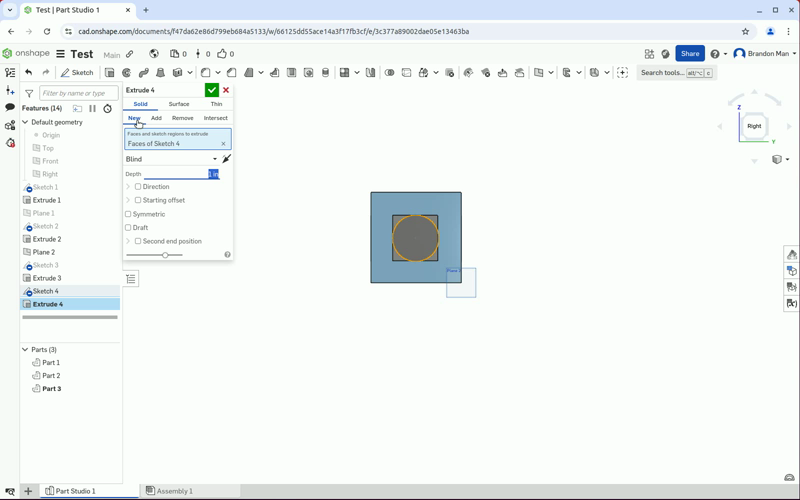
text(4.574)
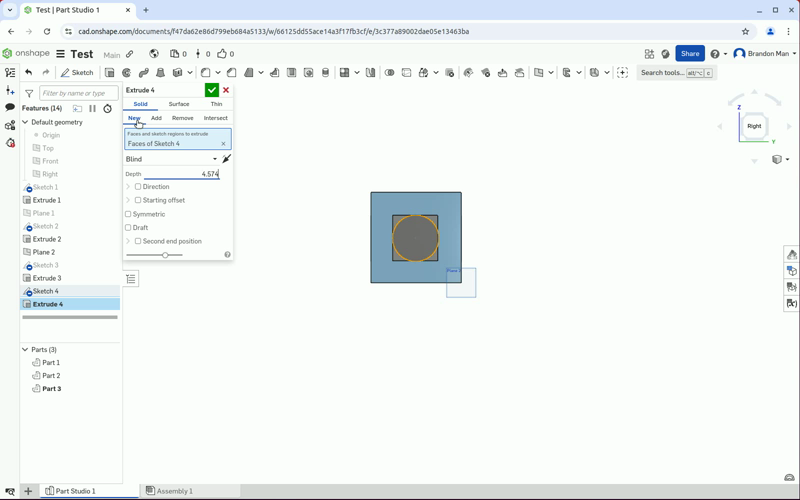
key(enter)
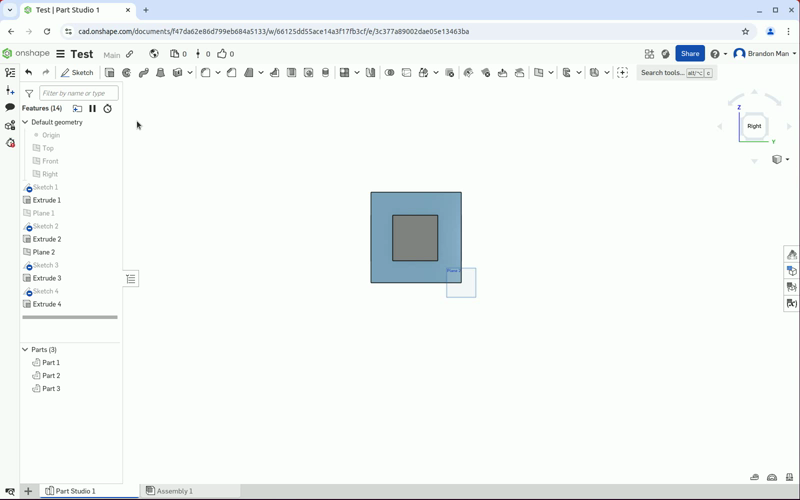
key(shift+h)
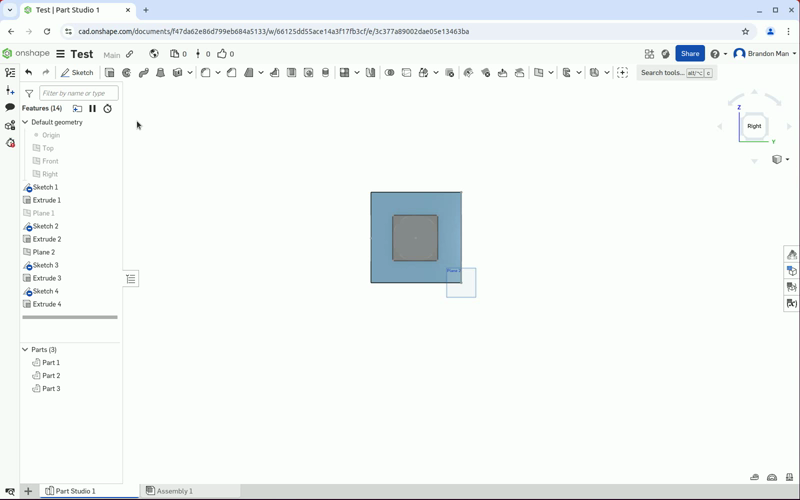
key(shift+h)
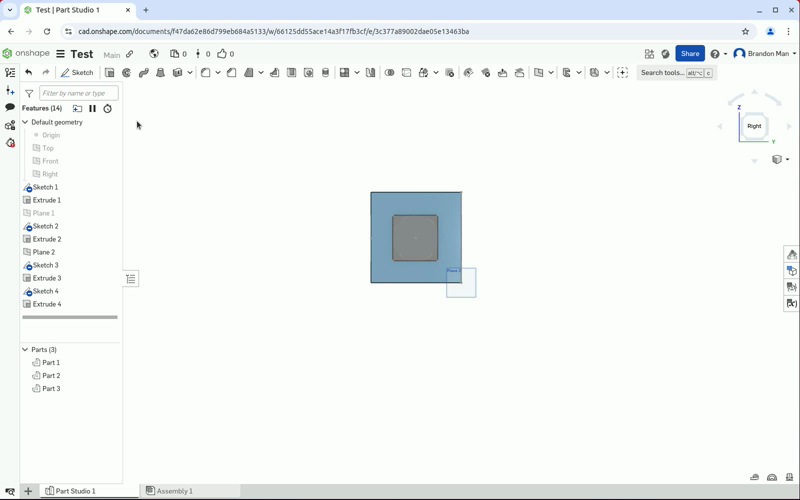
key(shift+7)
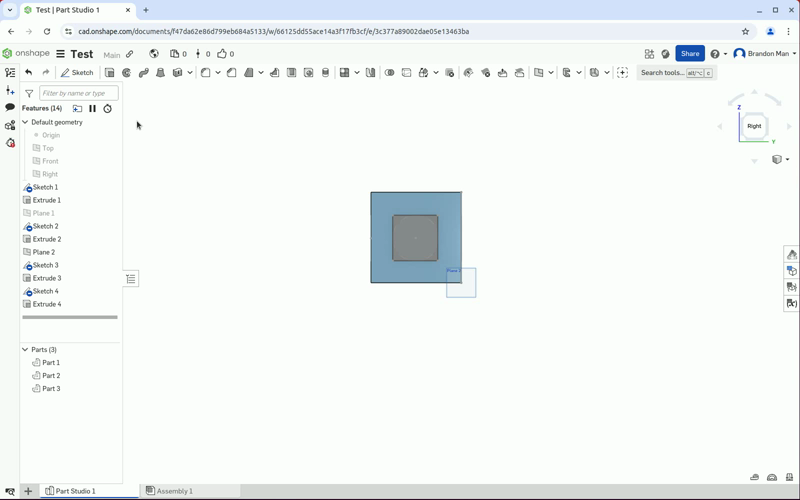
key(right, 2)
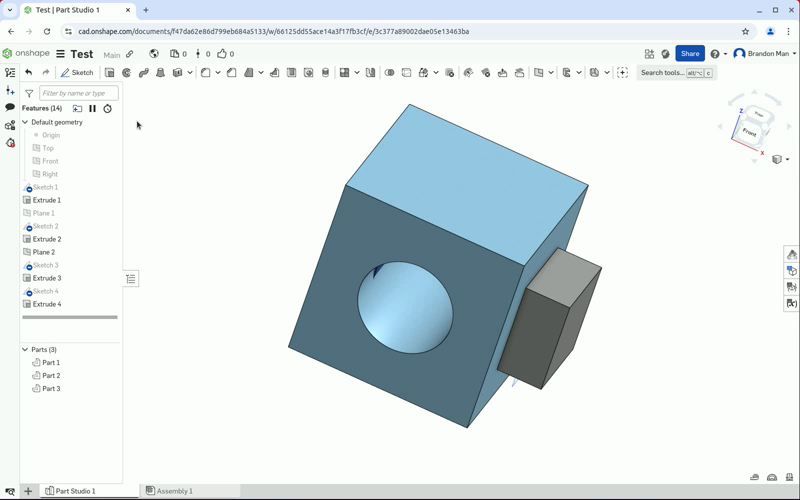
key(down, 2)
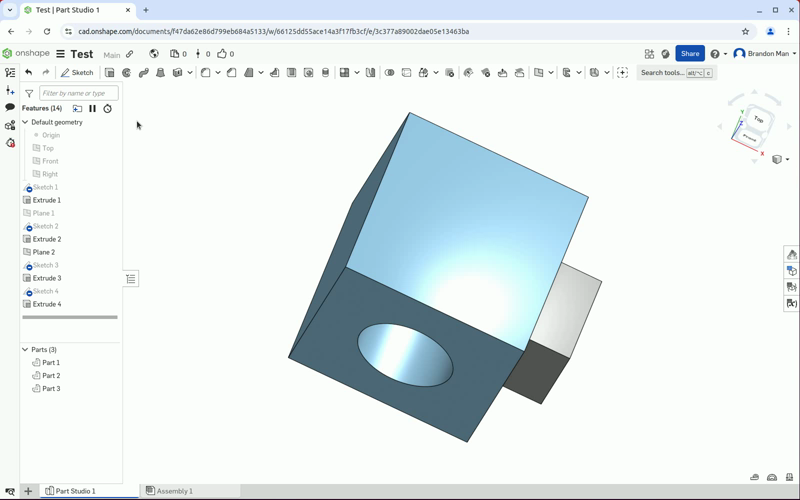
key(up, 2)
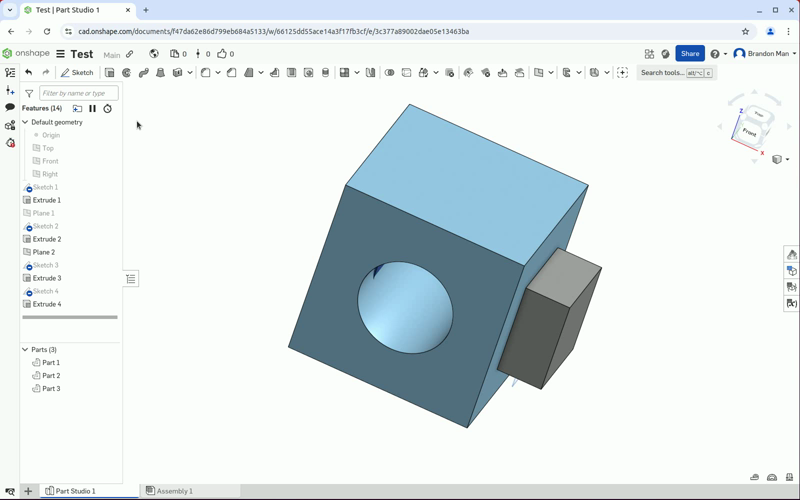
key(left, 2)
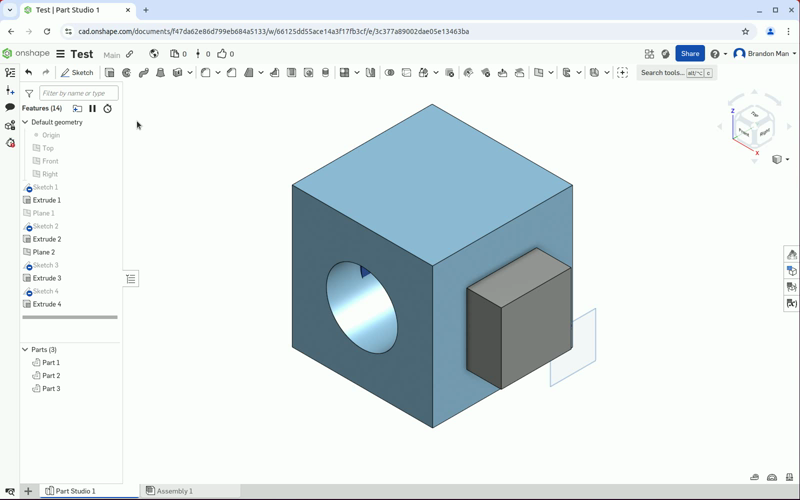
mouse_move(73, 189)
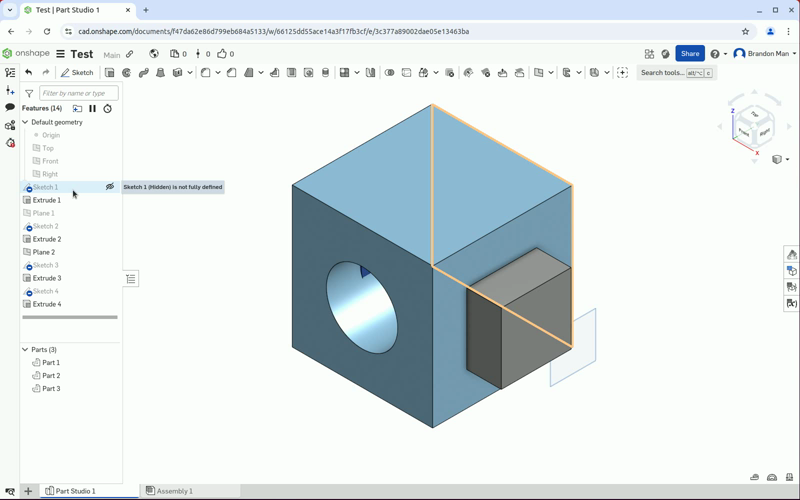
click(73, 189)